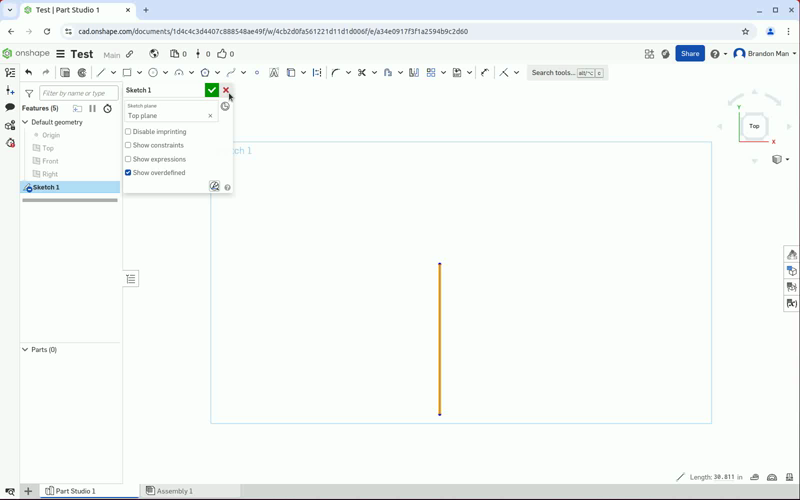
key(shift+h)
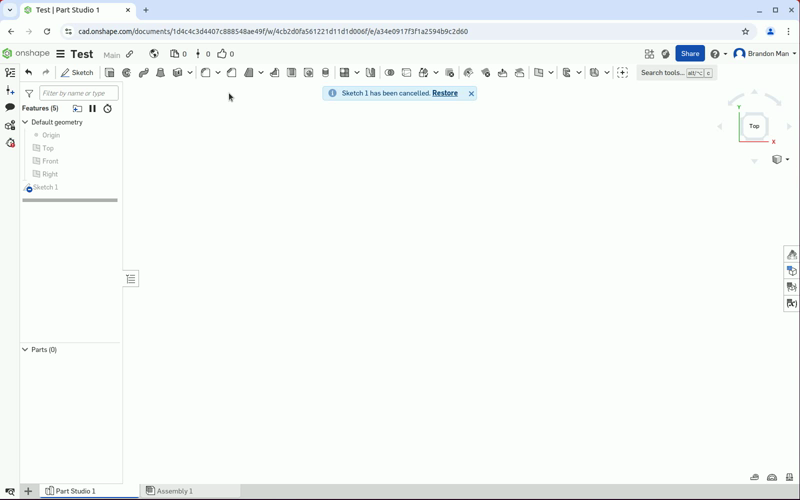
mouse_move(73, 352)
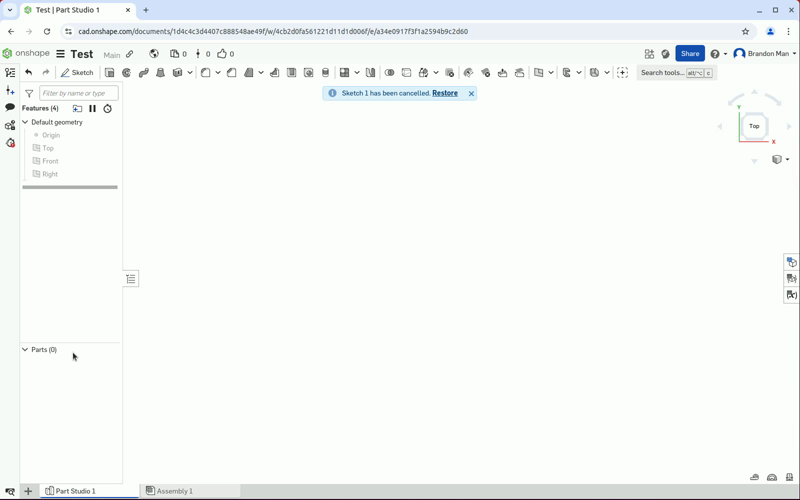
key(y)
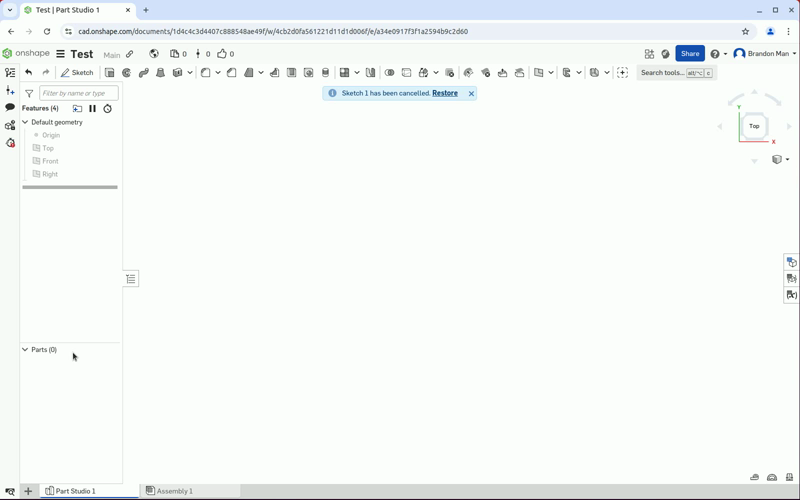
key(shift+p)
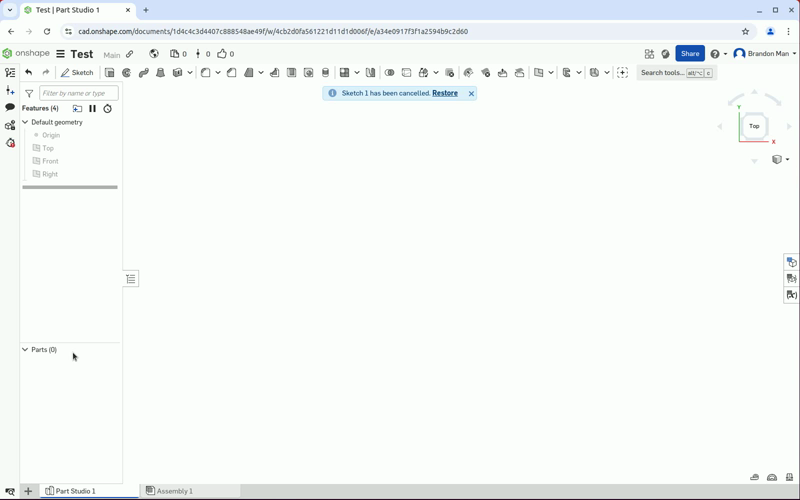
key(space)
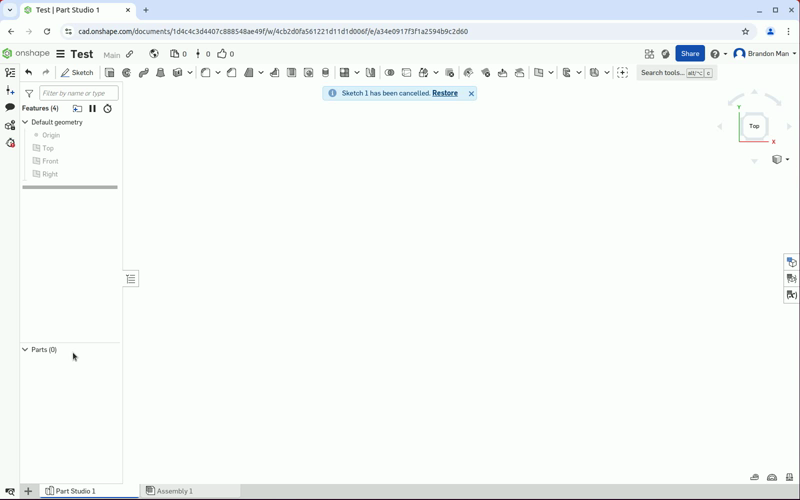
key_down(shift)
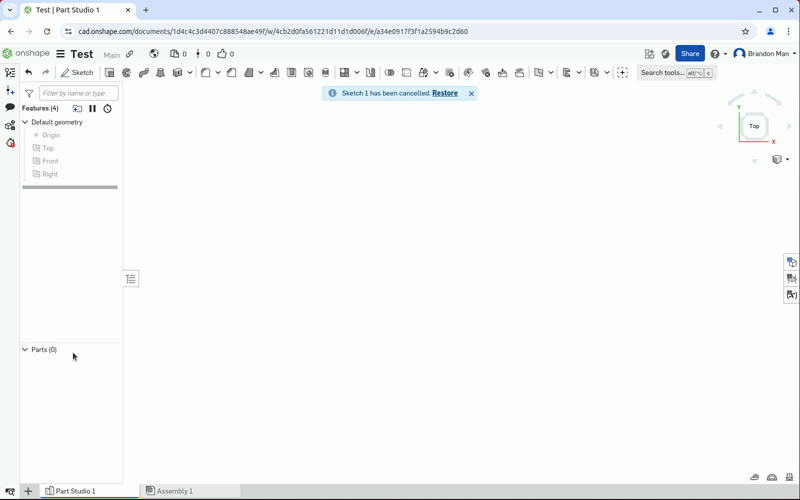
key(up)
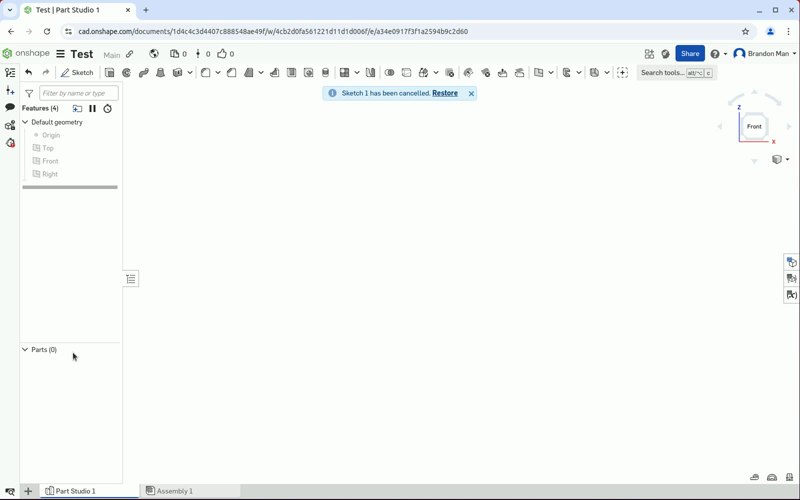
key_up(shift)
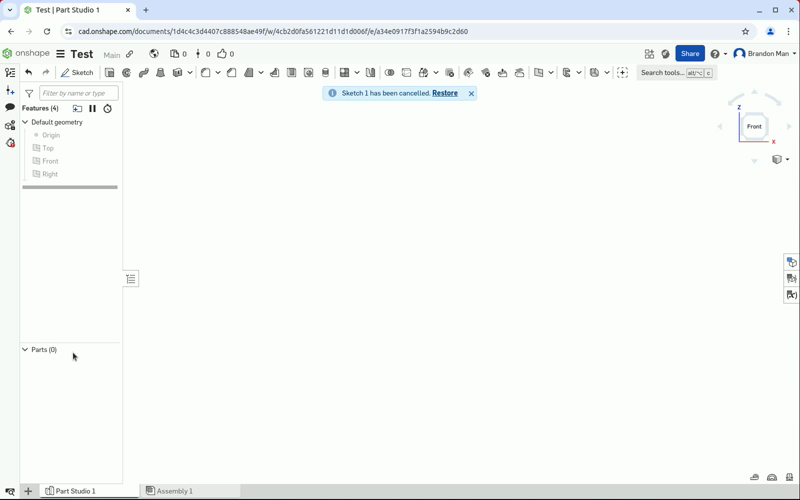
mouse_move(73, 352)
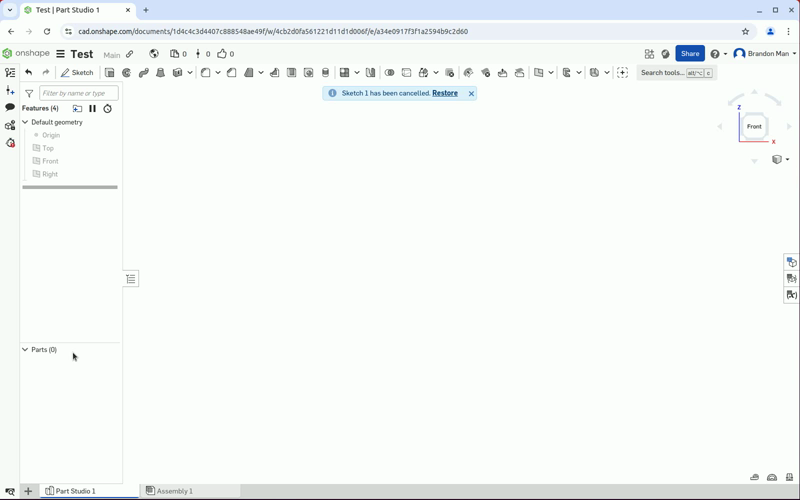
key(shift+y)
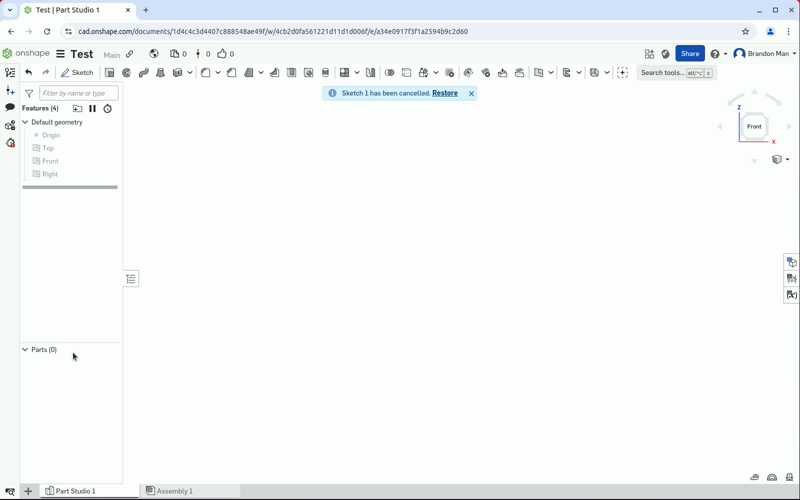
key(shift+s)
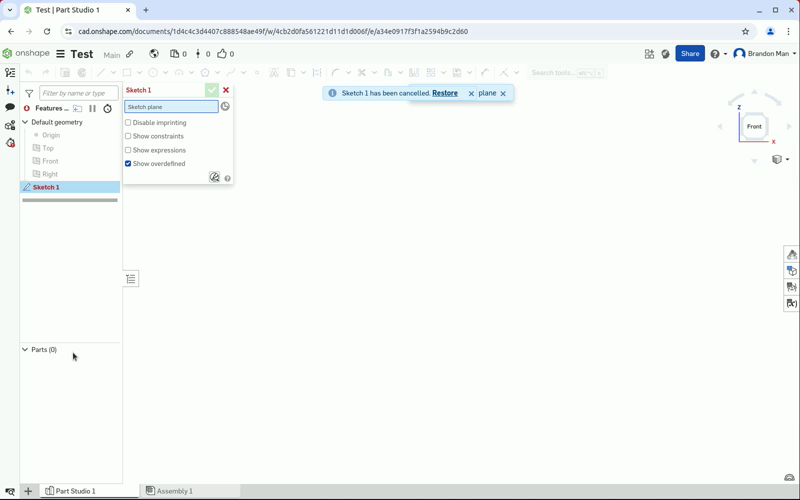
mouse_move(73, 163)
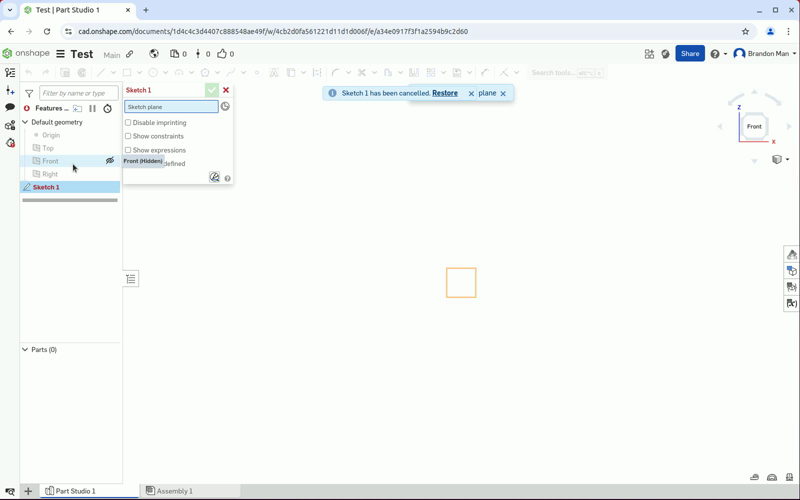
click(73, 163)
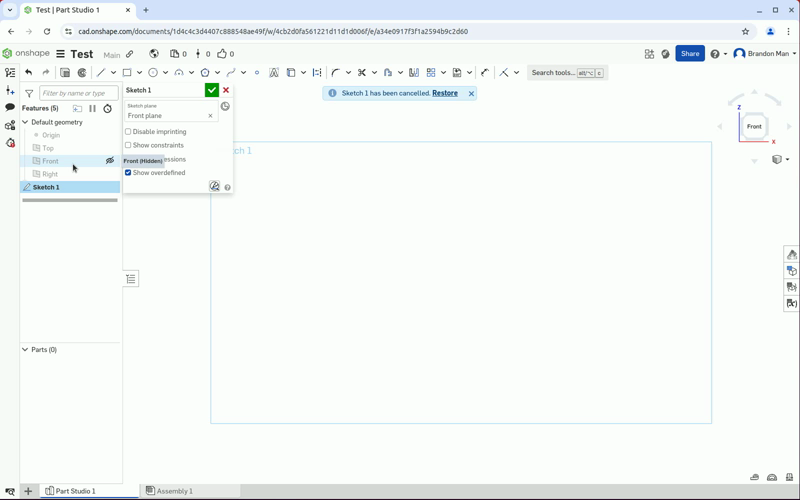
mouse_move(73, 352)
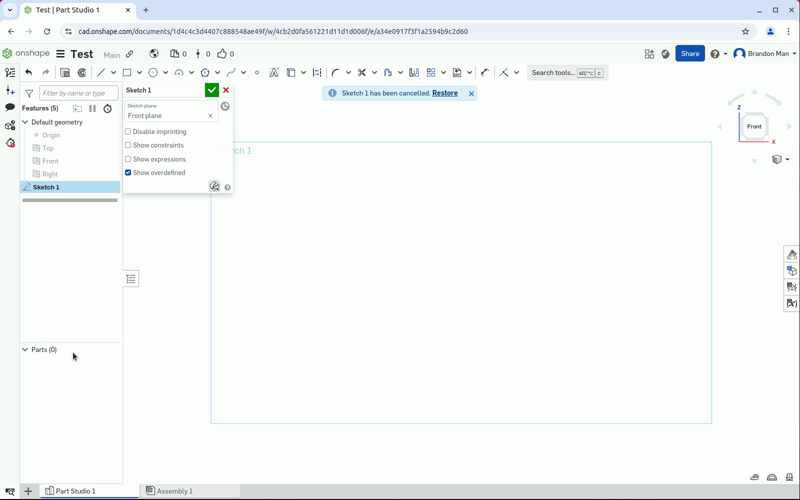
key(y)
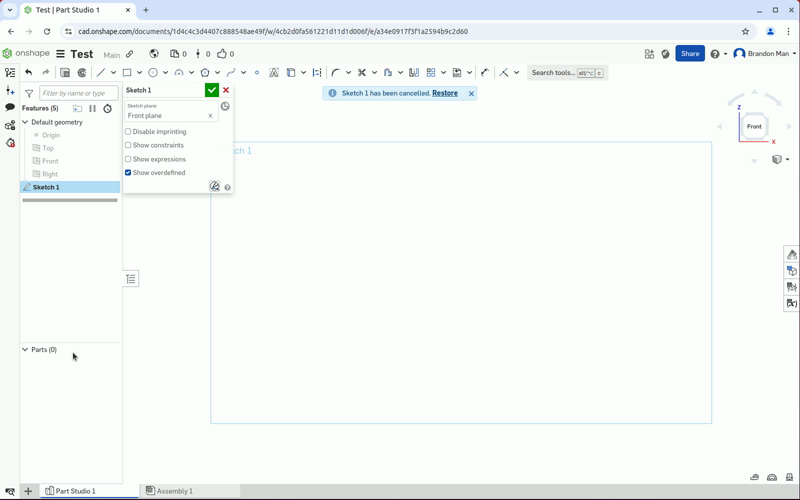
key(l)
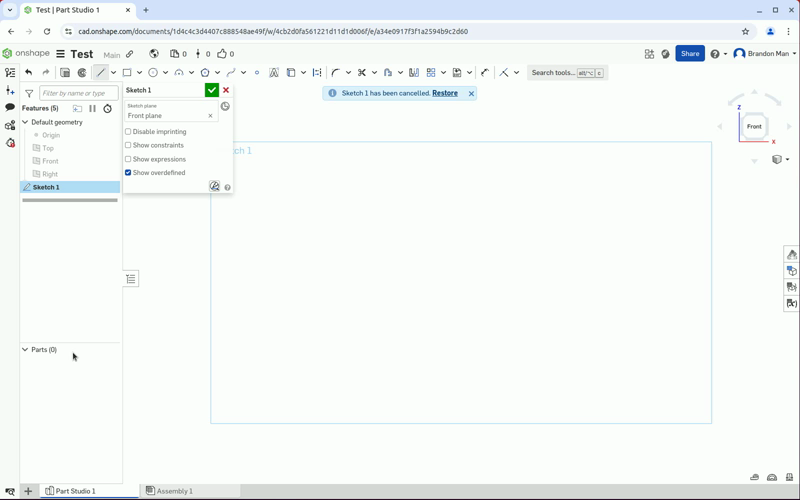
key_down(shift)
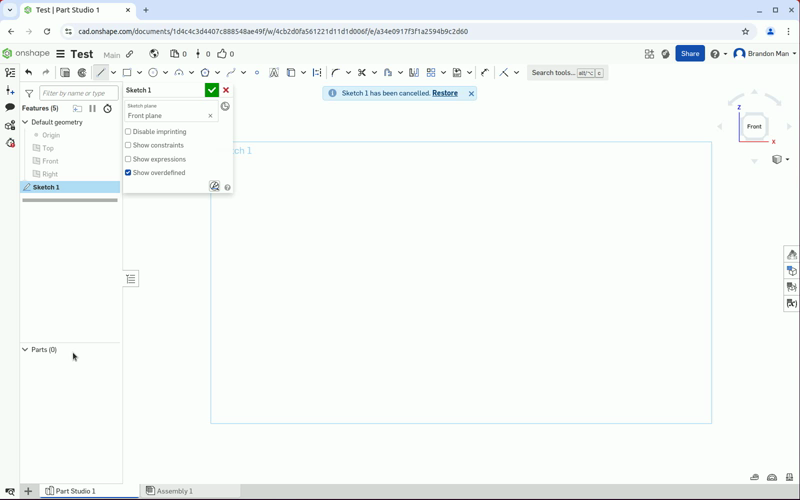
mouse_move(460, 282)
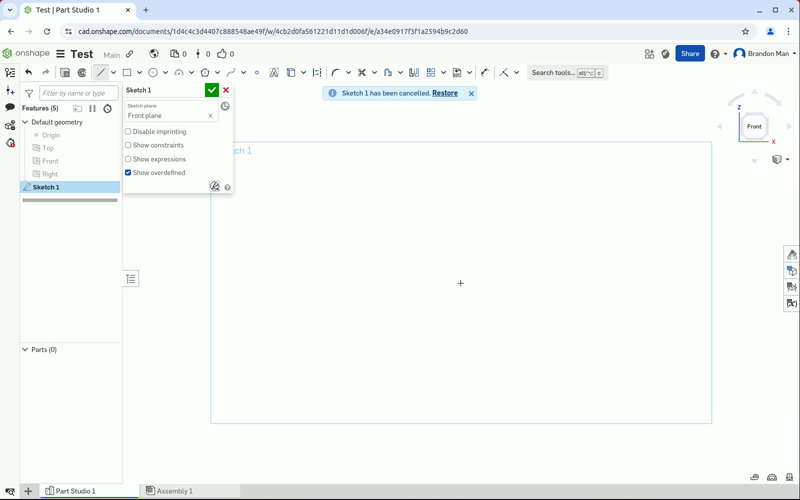
click(460, 282)
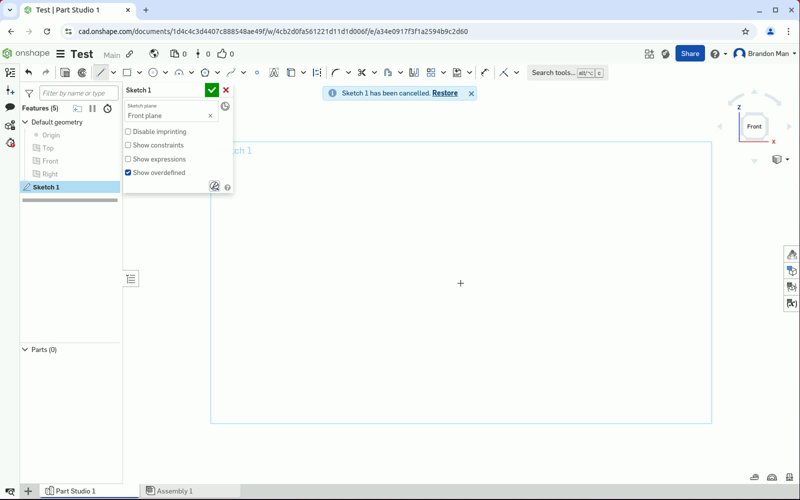
key_up(shift)
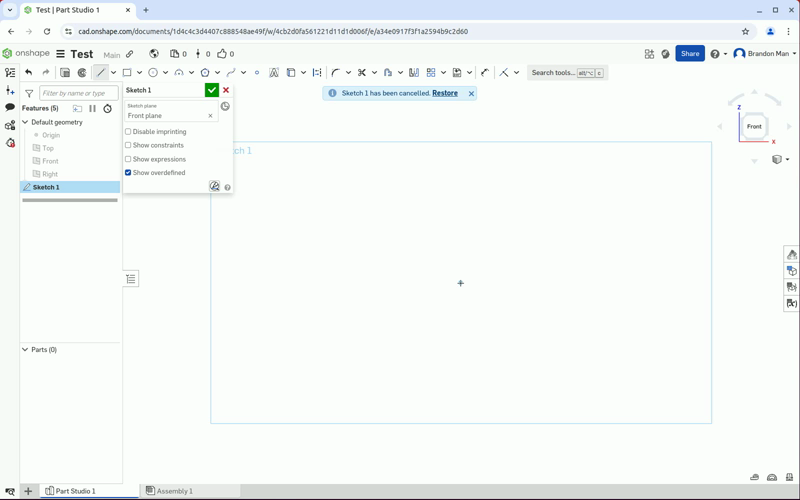
key_down(shift)
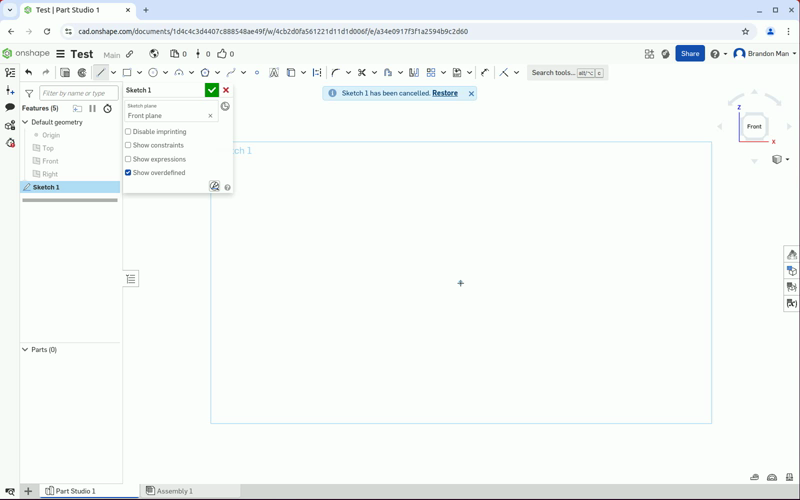
mouse_move(573, 282)
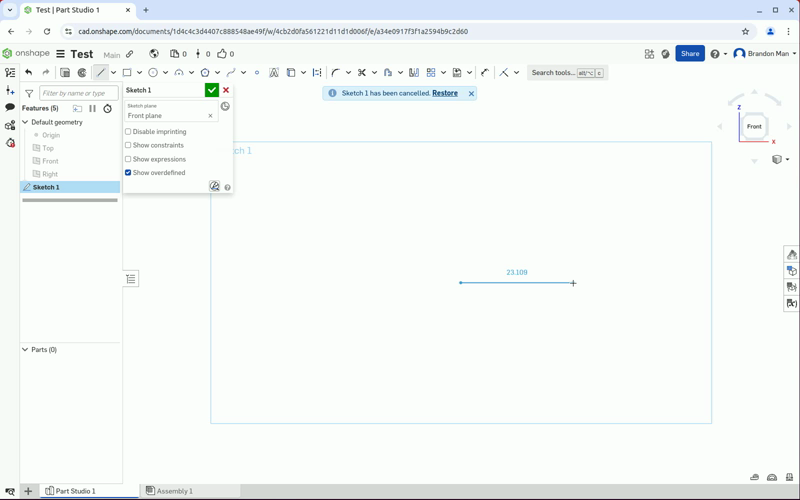
click(573, 282)
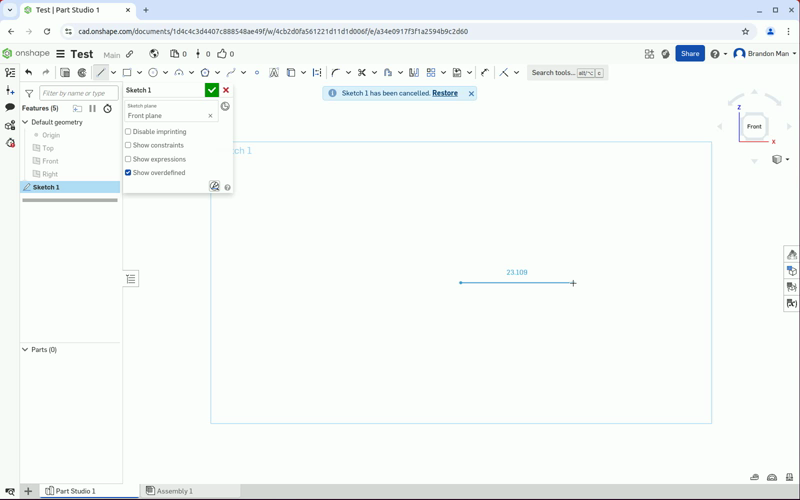
key_up(shift)
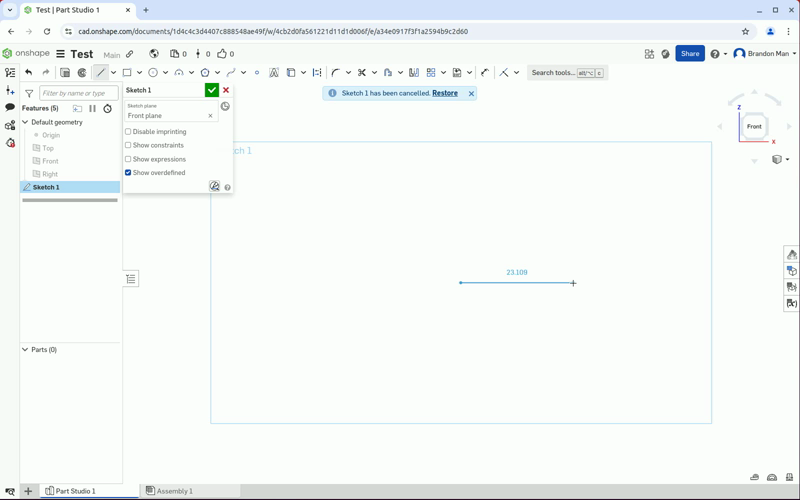
key_down(shift)
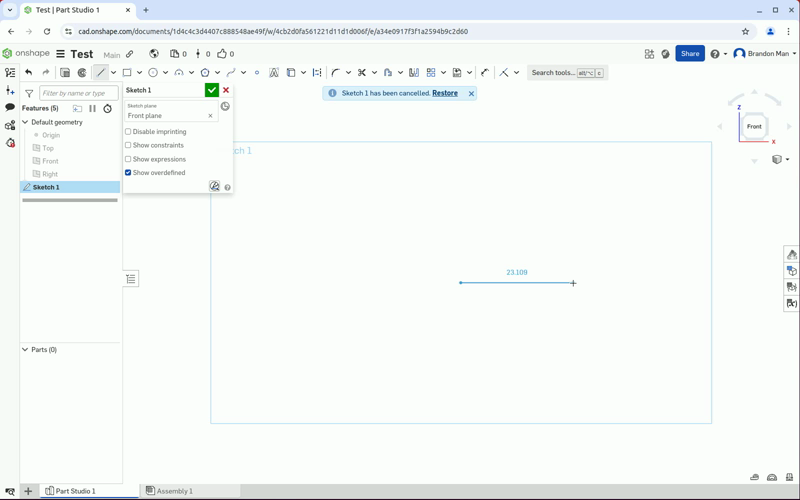
mouse_move(573, 216)
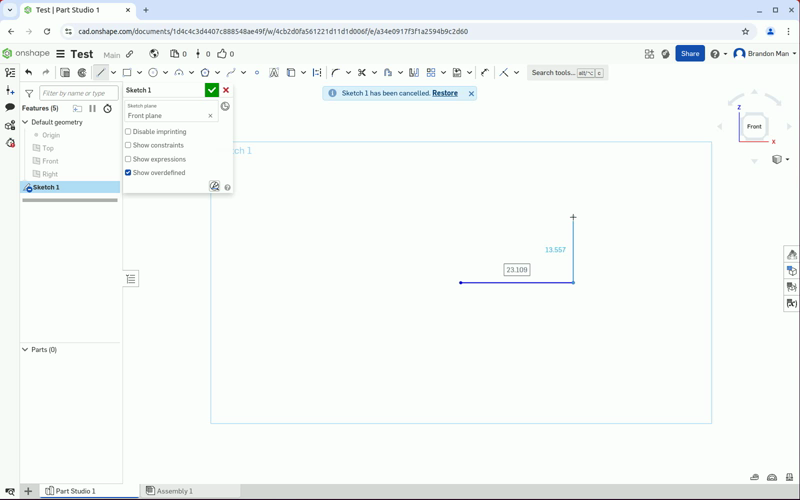
click(573, 216)
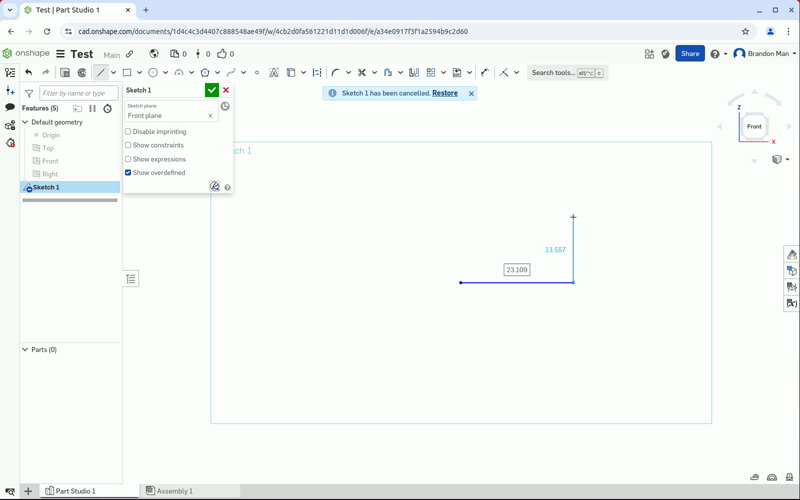
key_up(shift)
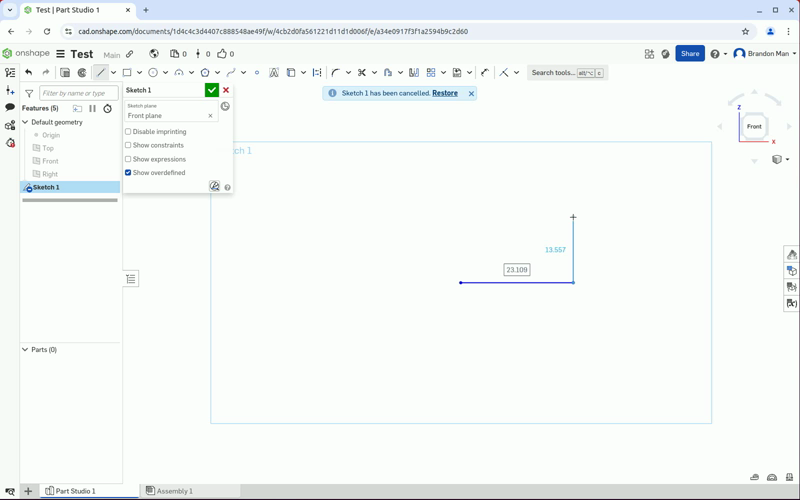
key_down(shift)
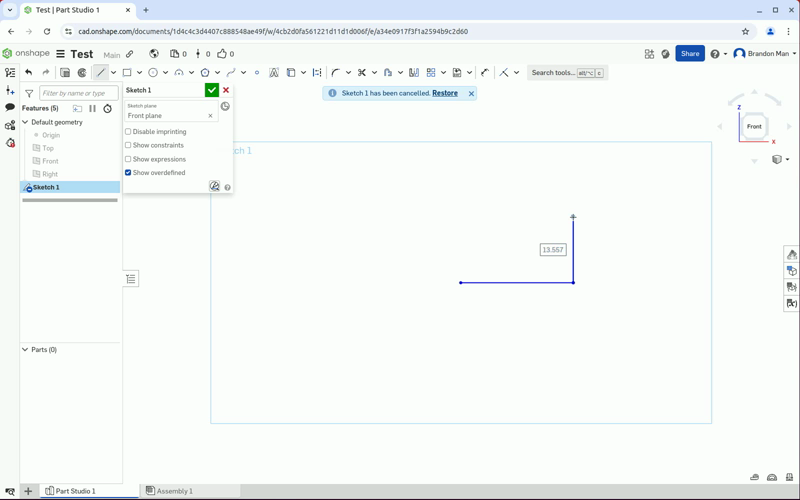
mouse_move(589, 216)
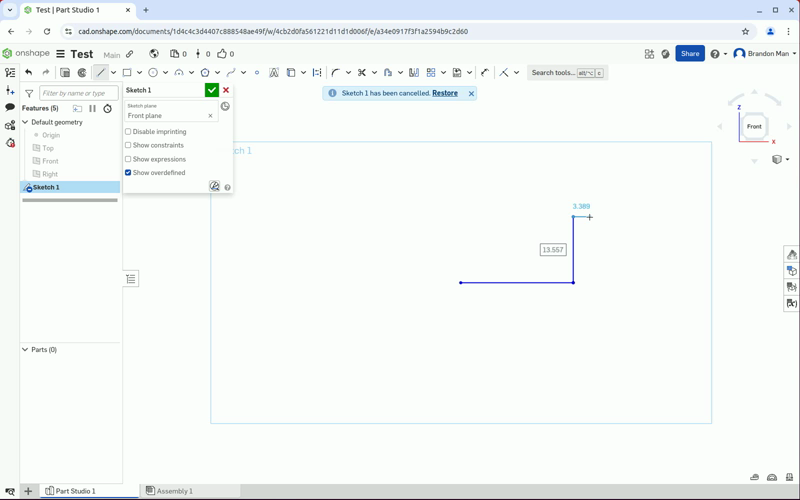
mouse_move(560, 216)
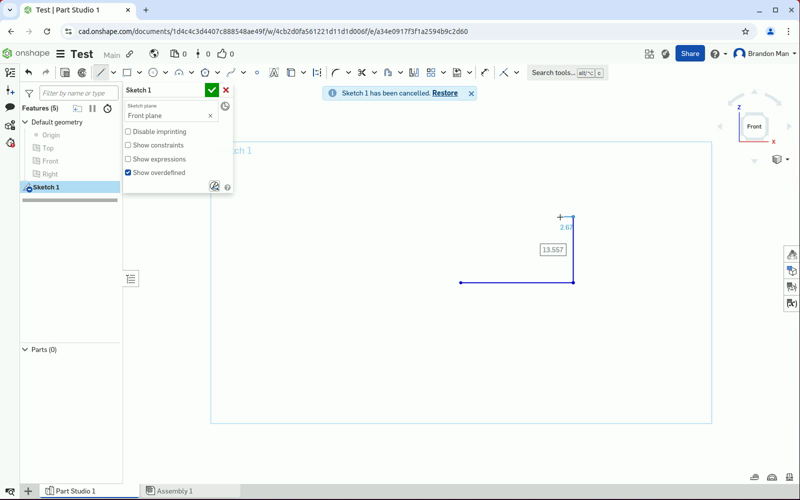
click(560, 216)
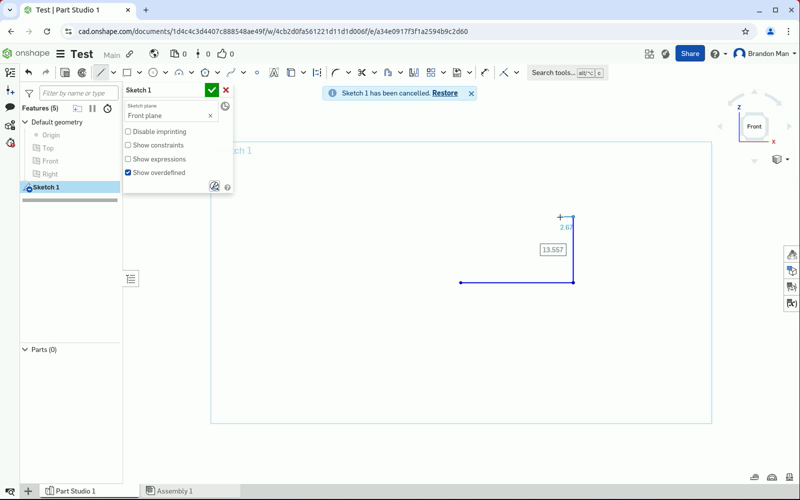
key_up(shift)
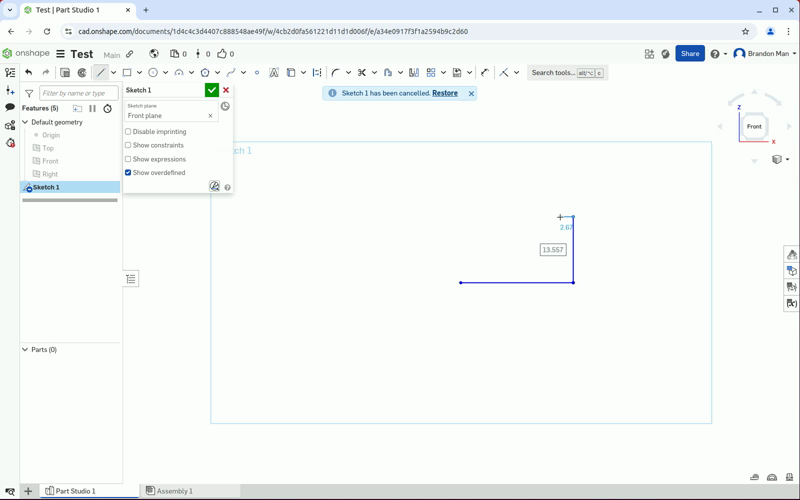
key_down(shift)
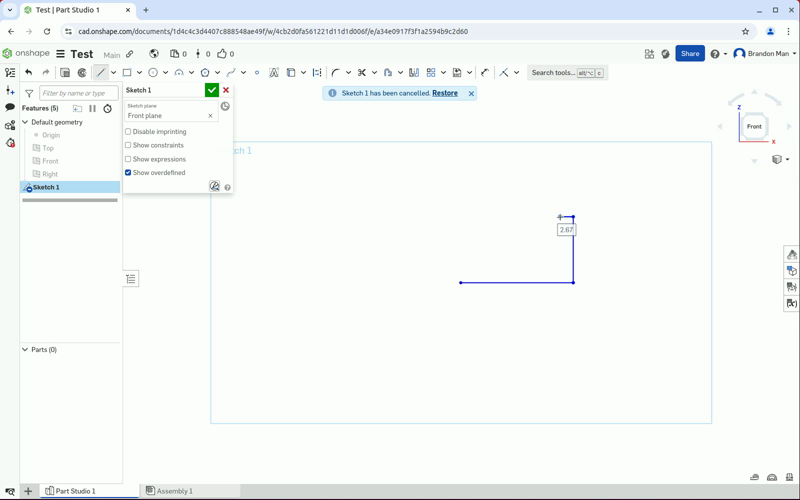
mouse_move(589, 216)
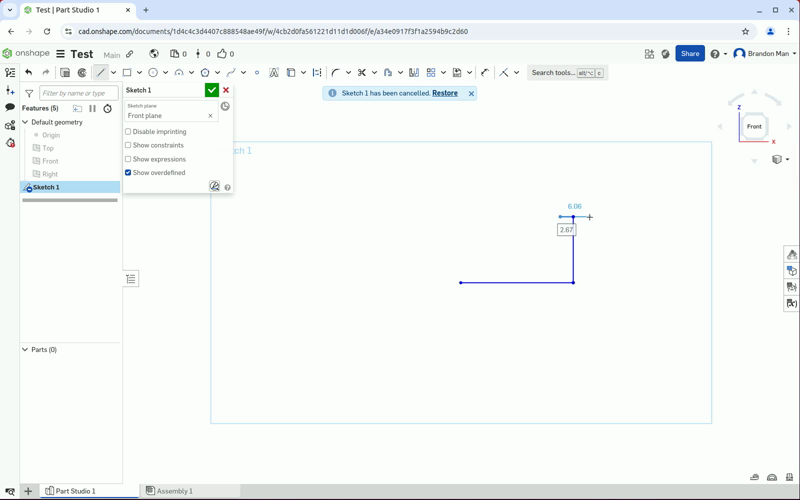
mouse_move(560, 208)
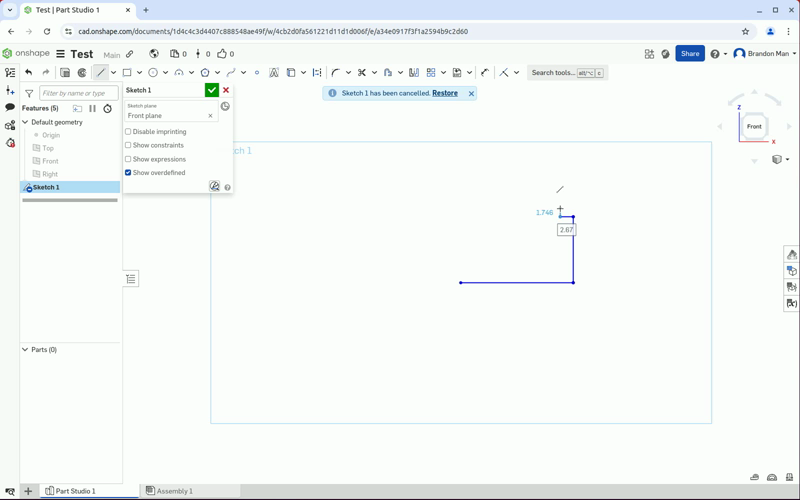
click(560, 208)
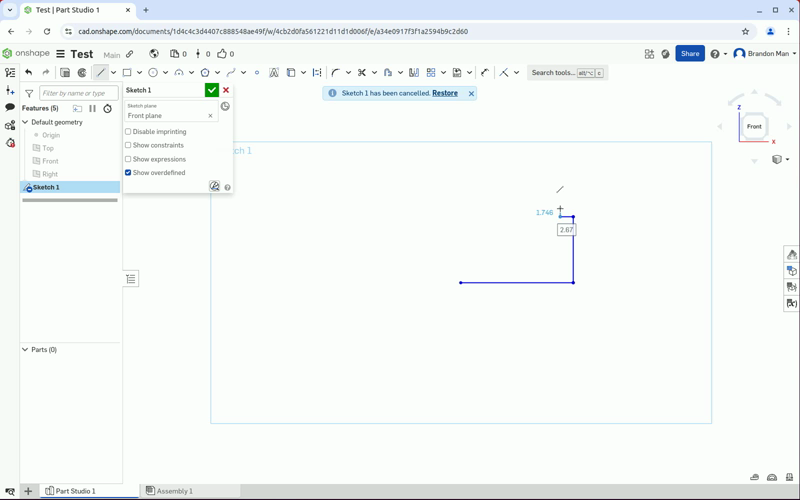
key_up(shift)
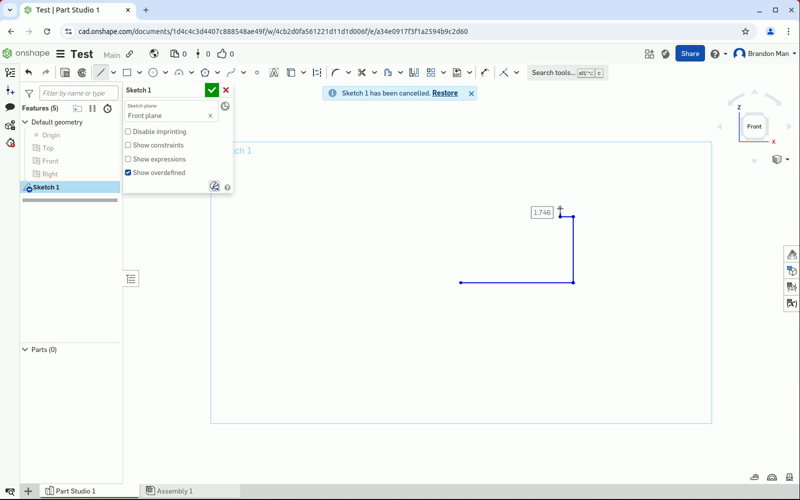
key_down(shift)
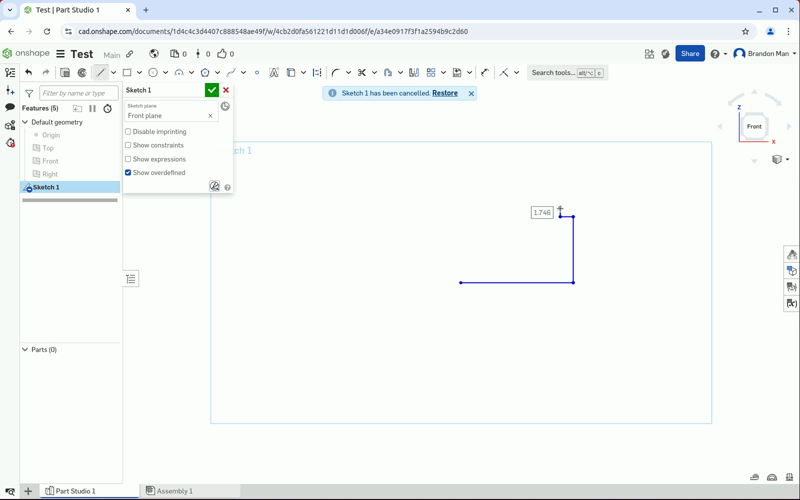
mouse_move(589, 208)
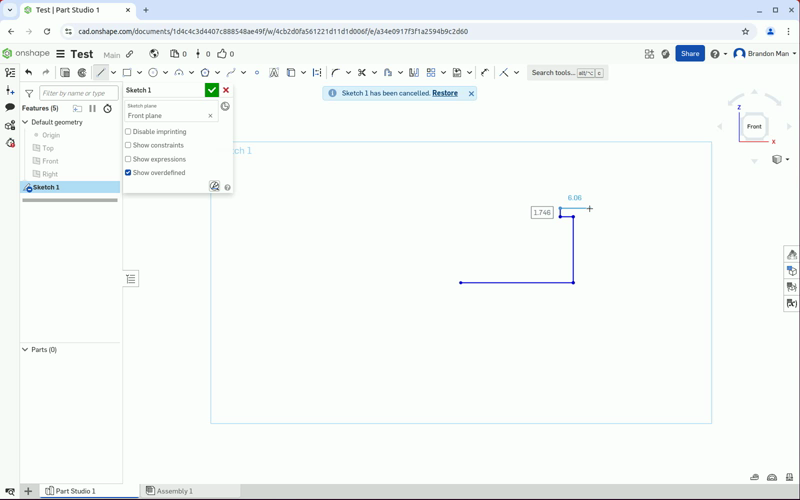
mouse_move(535, 208)
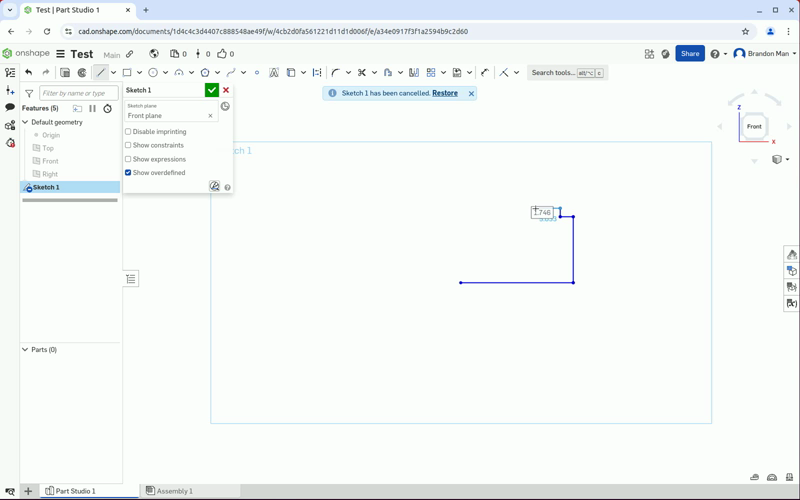
click(535, 208)
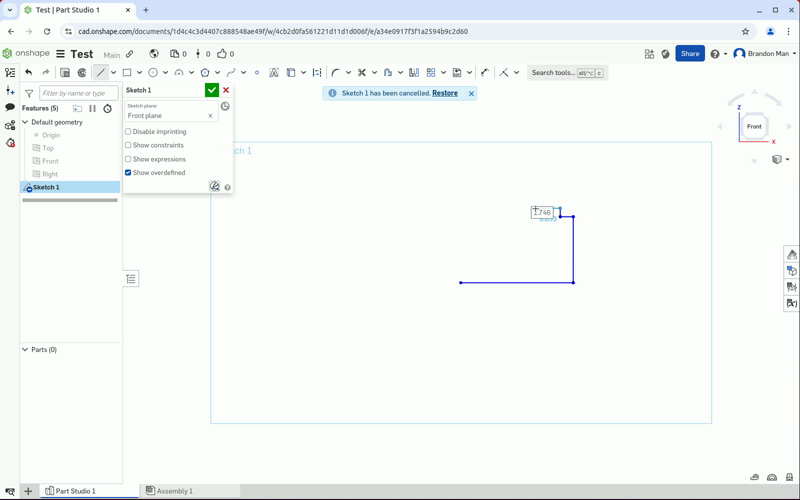
key_up(shift)
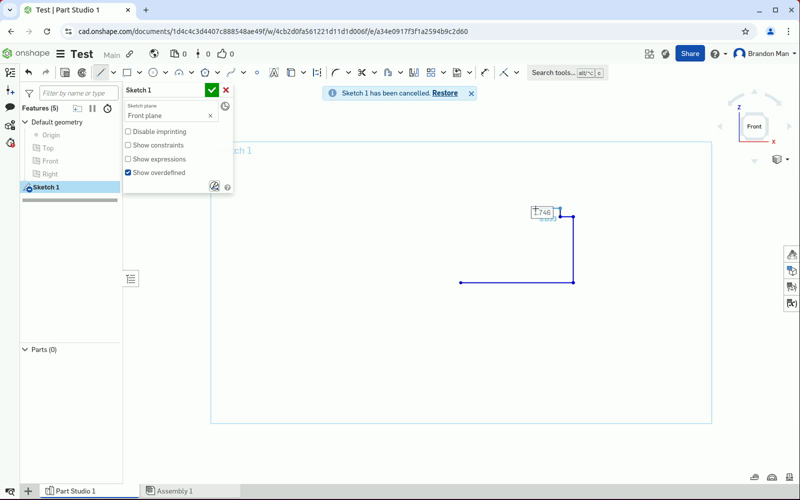
key_down(shift)
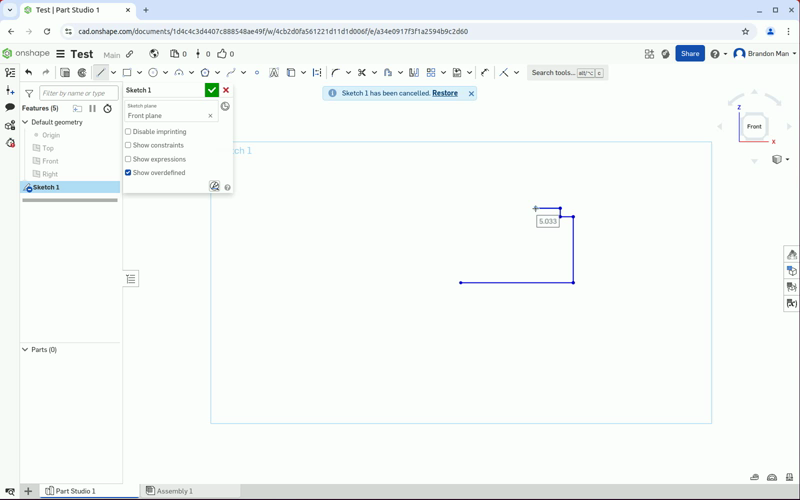
mouse_move(565, 208)
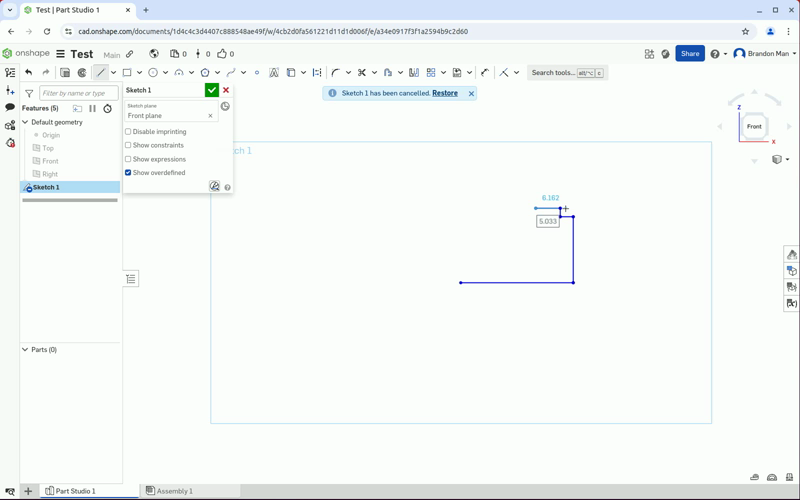
mouse_move(535, 216)
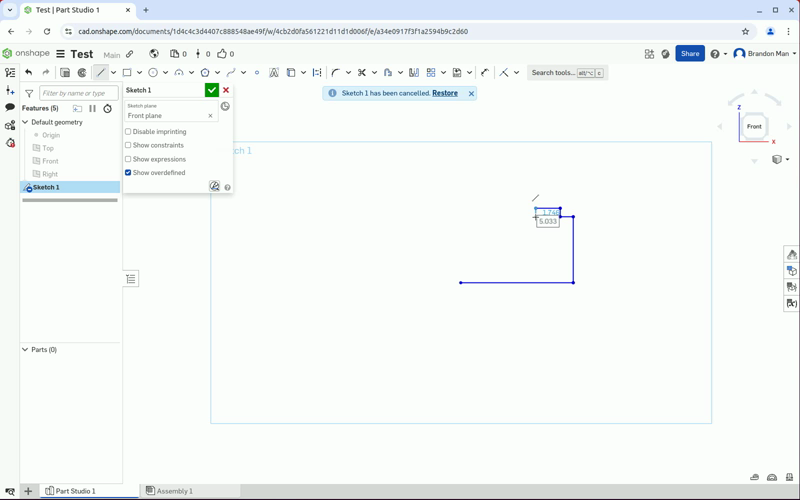
click(535, 216)
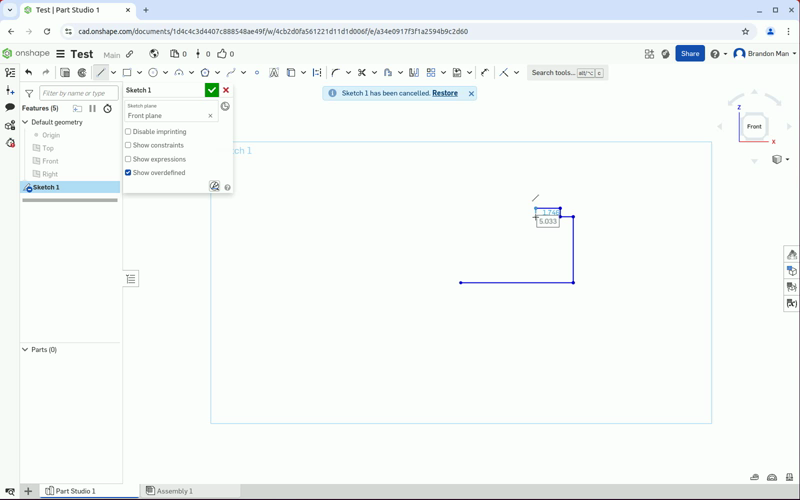
key_up(shift)
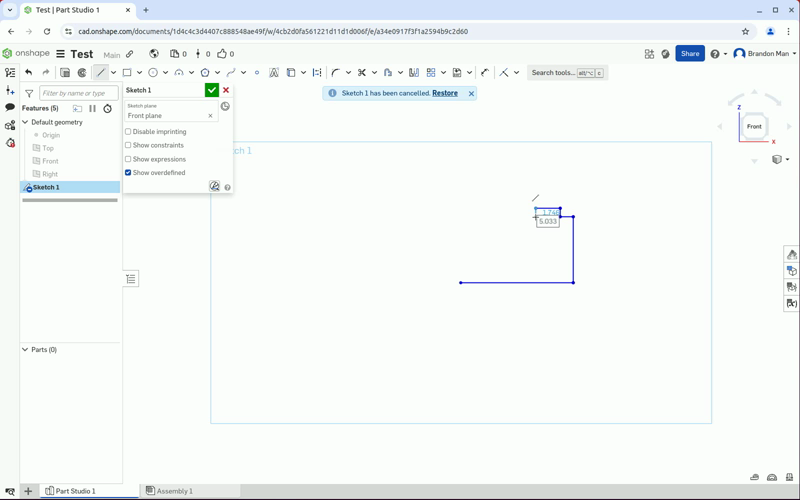
key_down(shift)
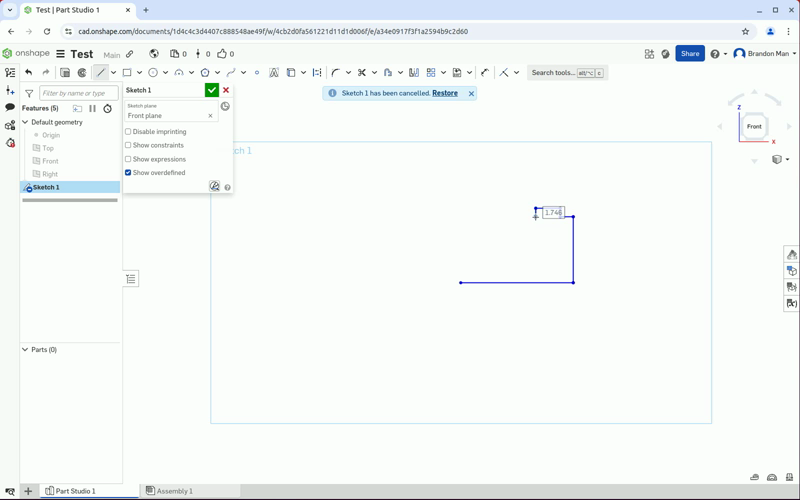
mouse_move(565, 216)
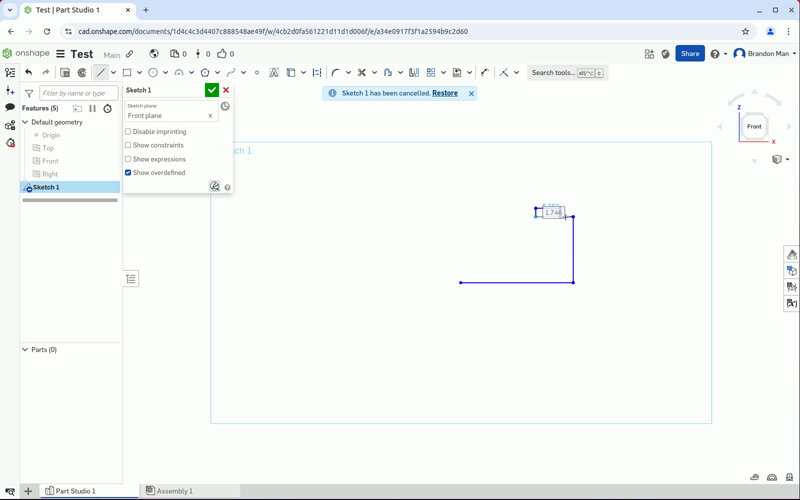
mouse_move(523, 216)
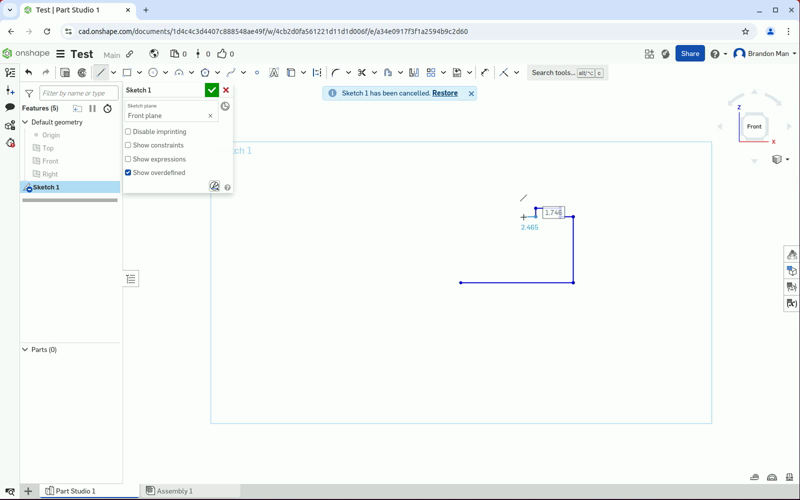
click(523, 216)
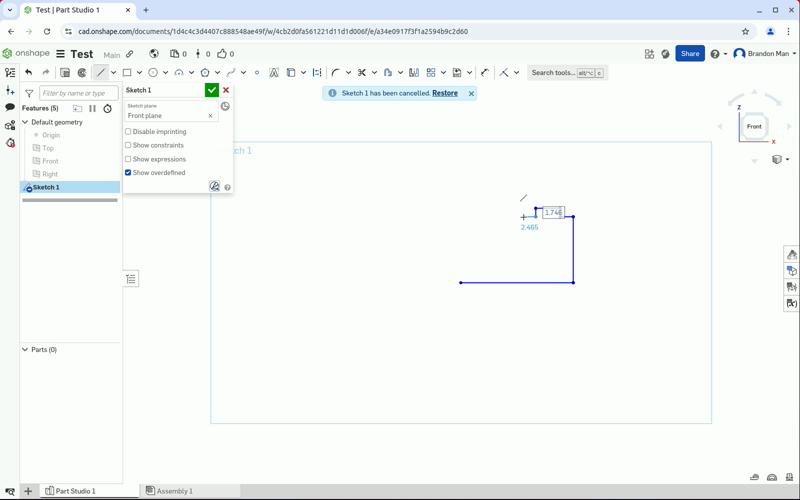
key_up(shift)
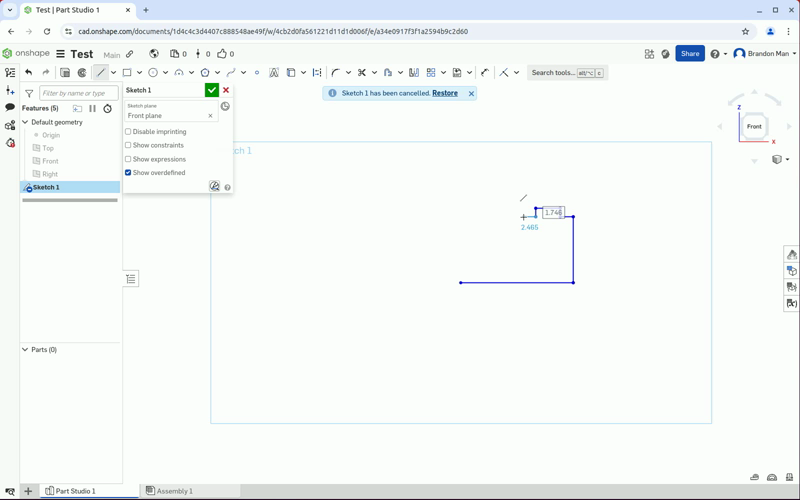
key_down(shift)
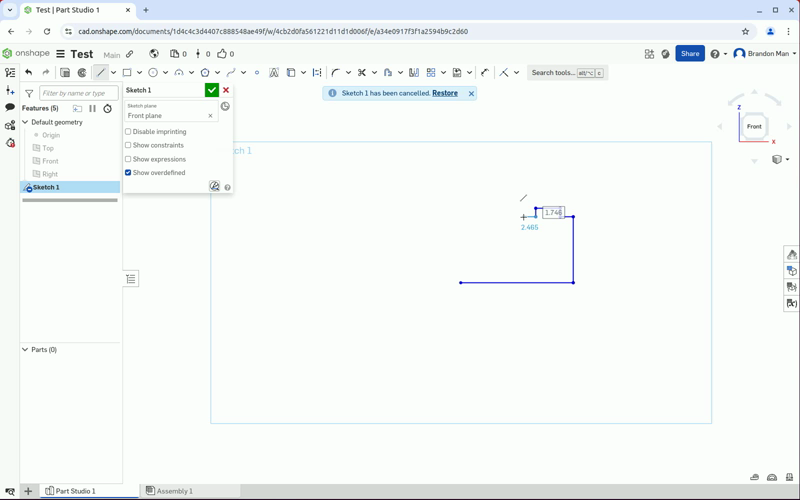
mouse_move(553, 216)
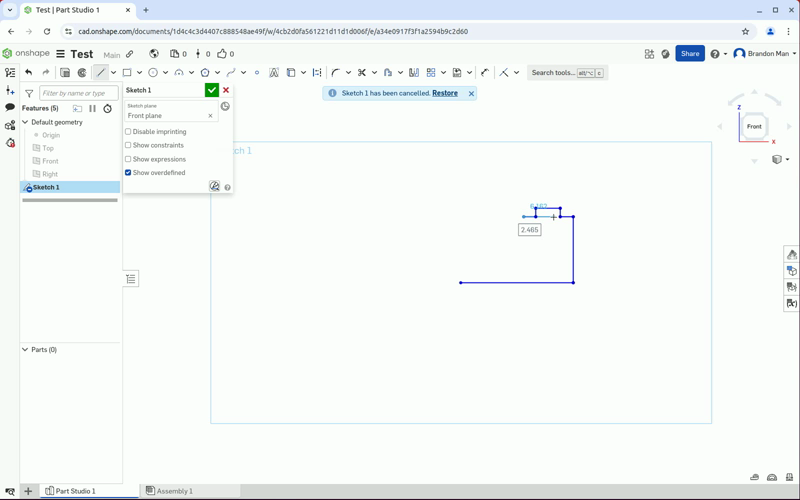
mouse_move(523, 249)
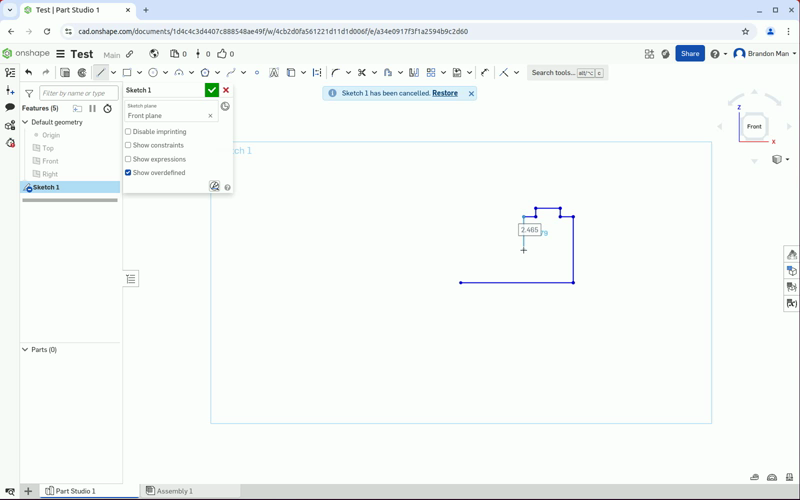
click(523, 249)
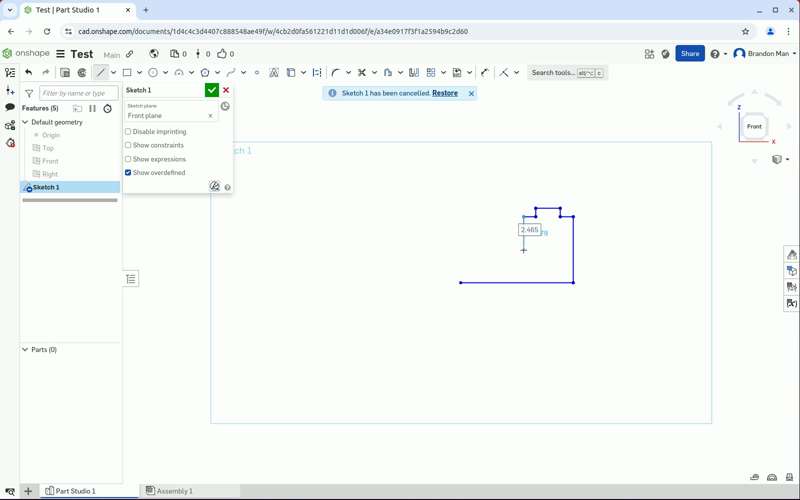
key_up(shift)
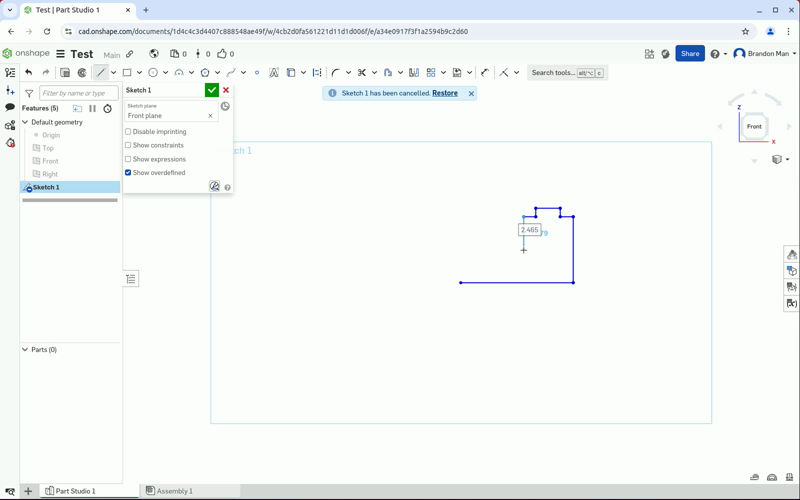
key_down(shift)
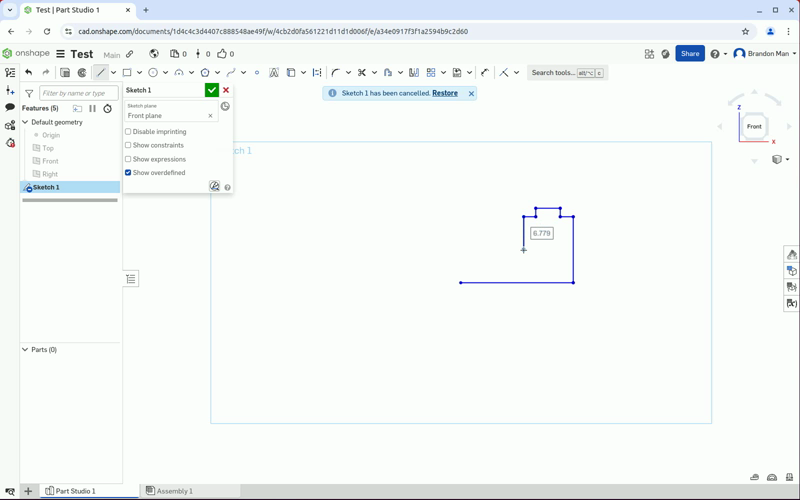
mouse_move(460, 249)
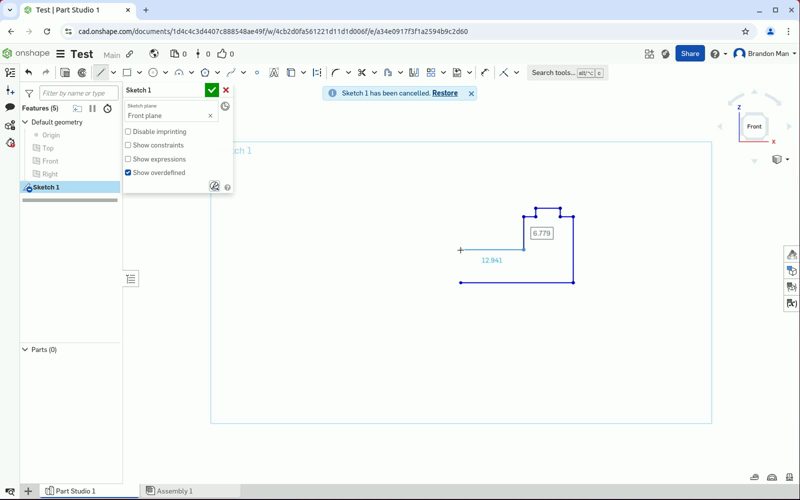
click(460, 249)
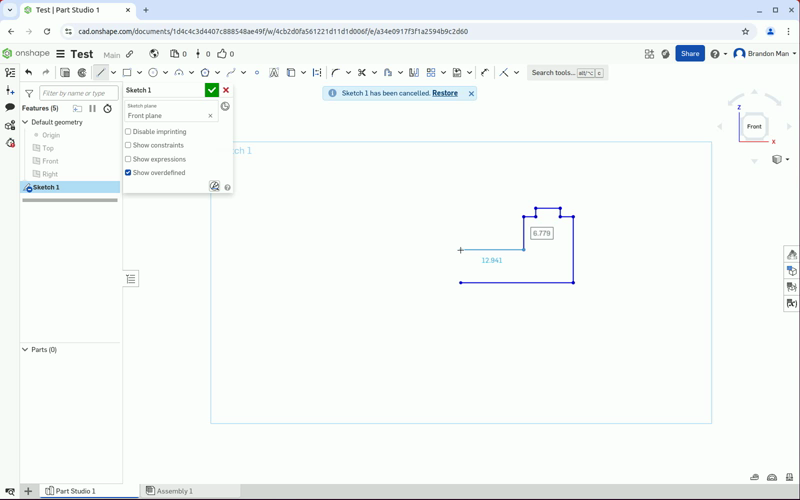
key_up(shift)
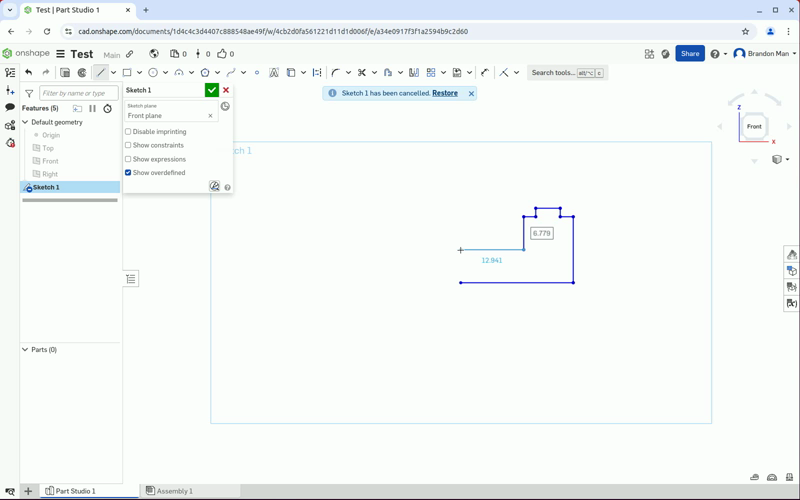
mouse_move(490, 249)
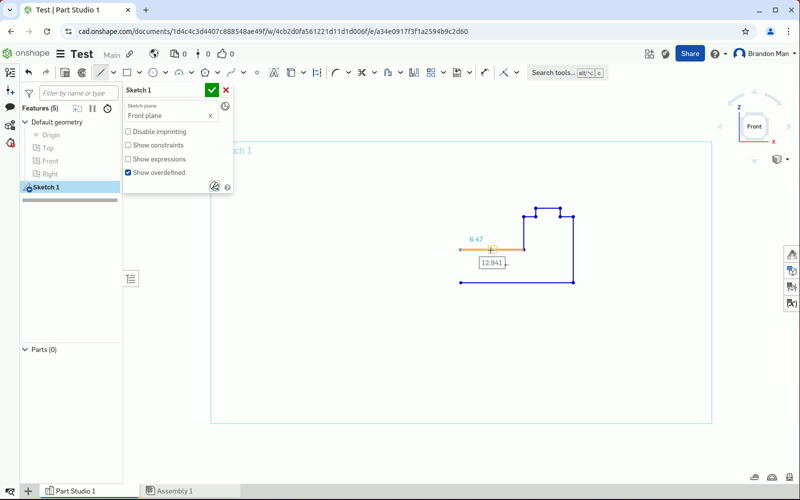
key_down(shift)
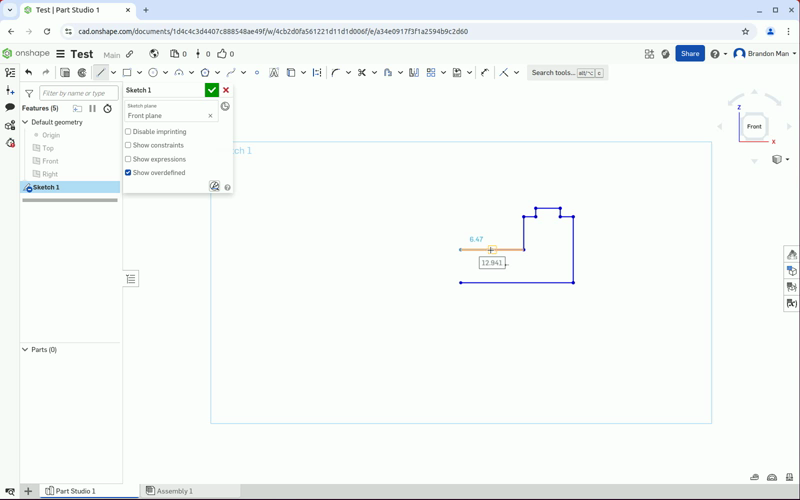
mouse_move(460, 282)
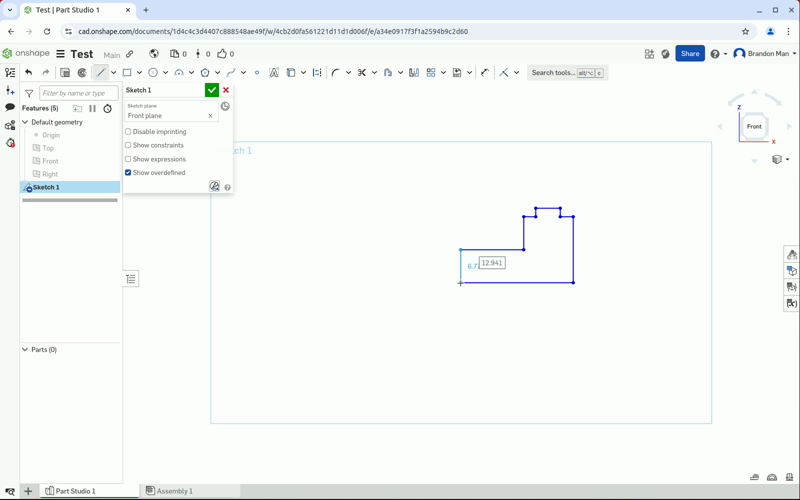
key_up(shift)
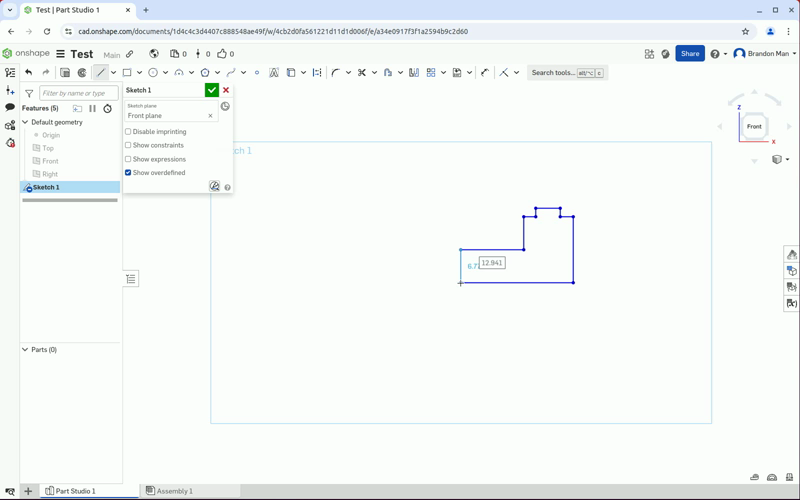
click(460, 282)
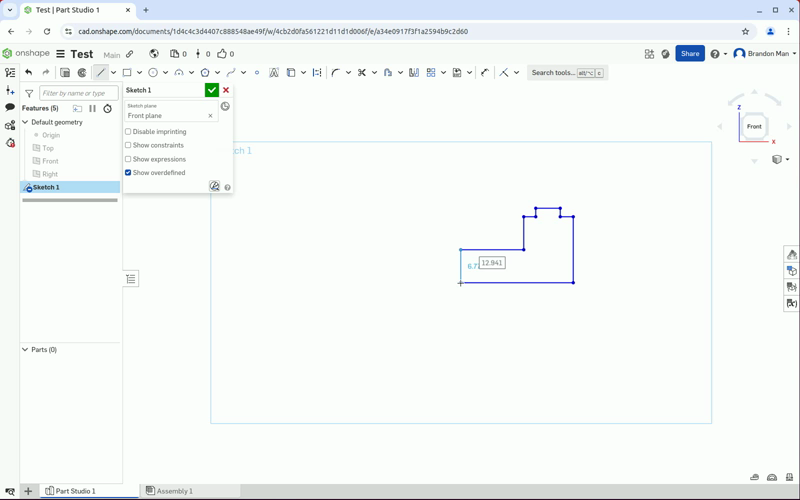
key(esc)
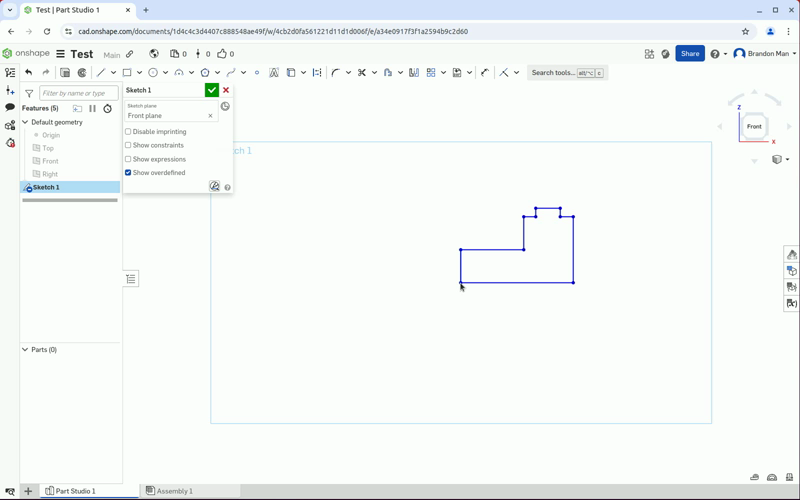
key(l)
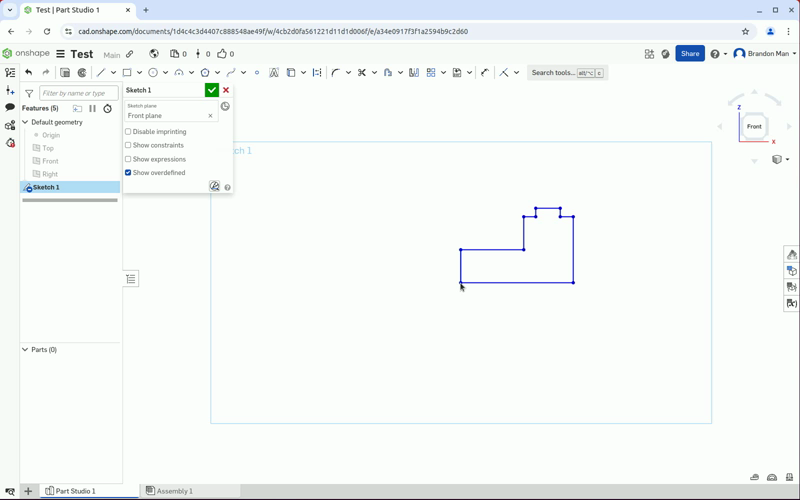
key_down(shift)
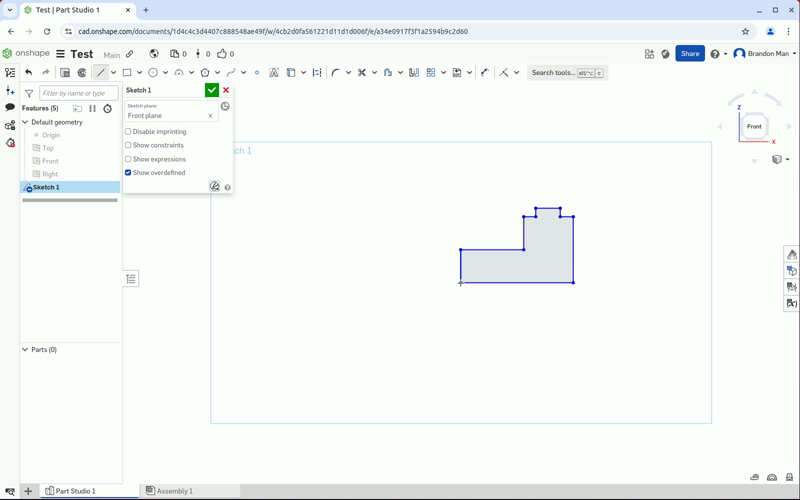
mouse_move(535, 241)
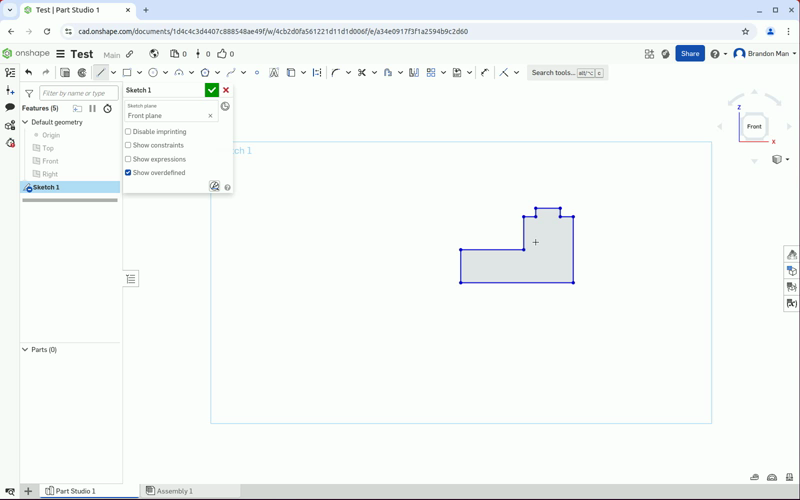
click(535, 241)
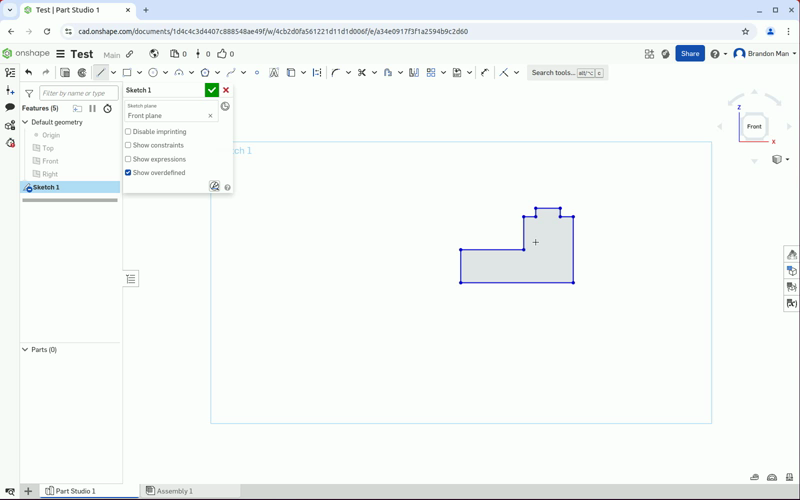
key_up(shift)
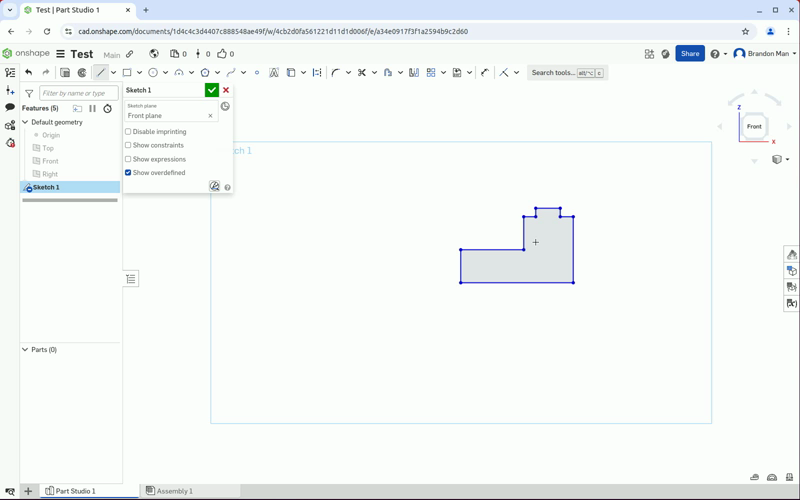
key_down(shift)
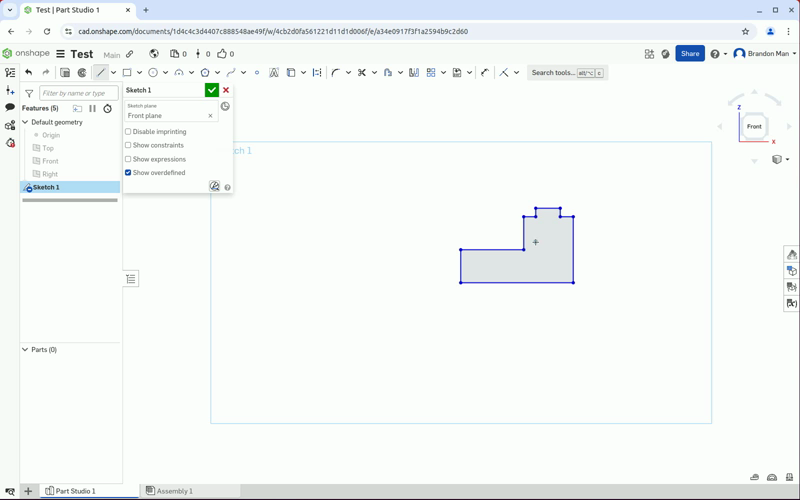
mouse_move(565, 241)
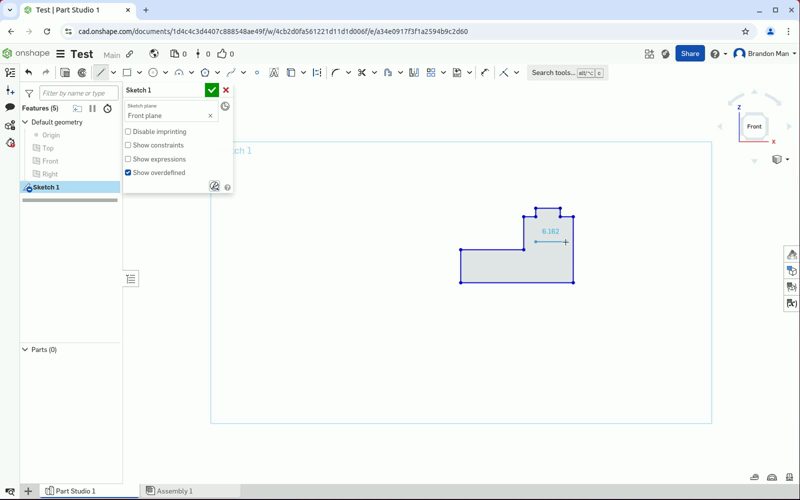
mouse_move(560, 241)
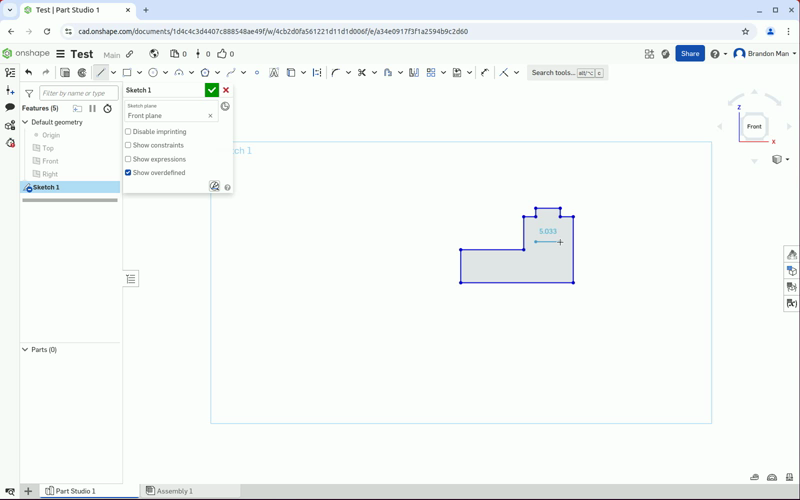
click(560, 241)
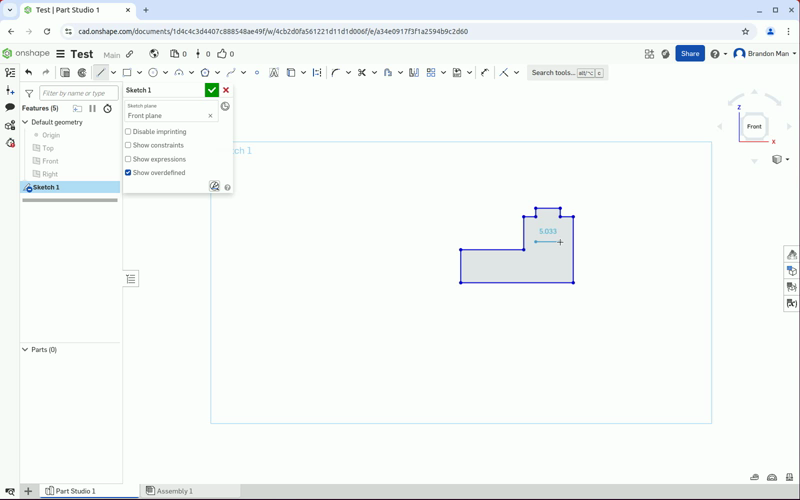
key_up(shift)
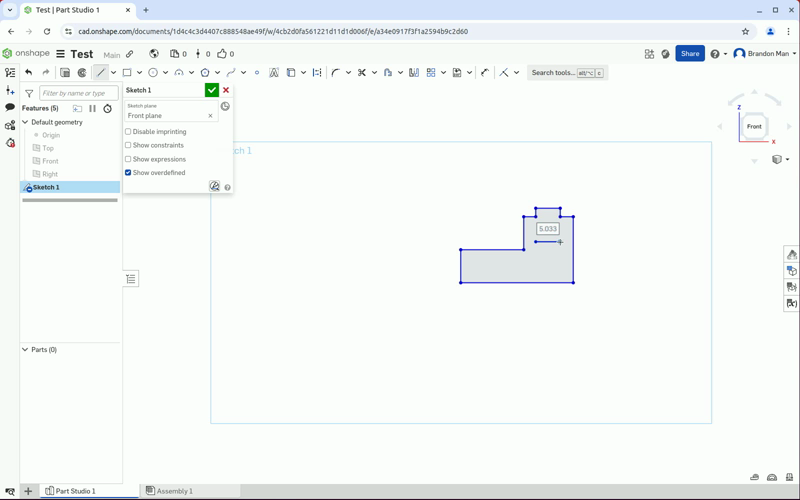
key_down(shift)
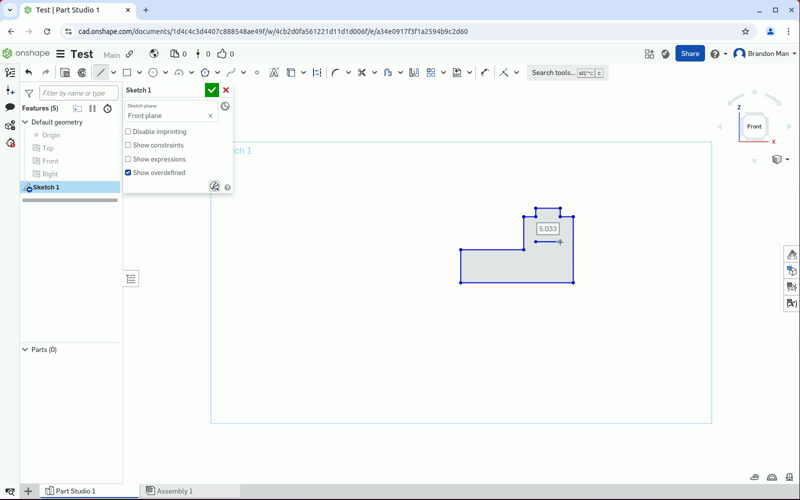
mouse_move(589, 241)
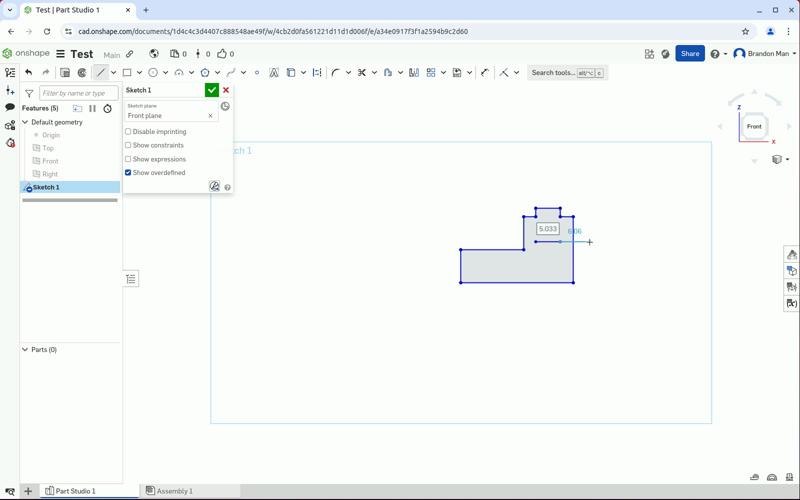
mouse_move(560, 225)
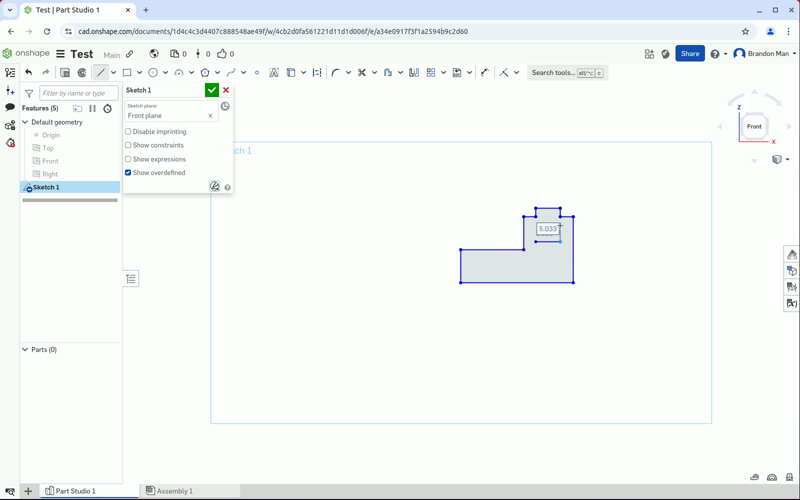
click(560, 225)
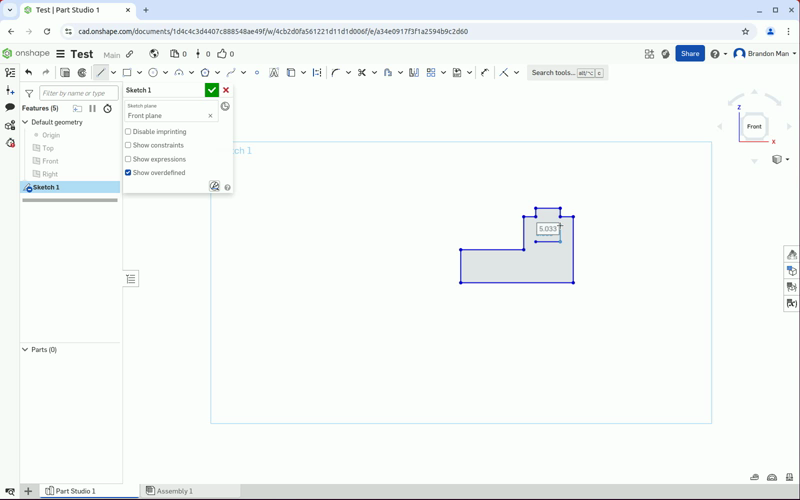
key_up(shift)
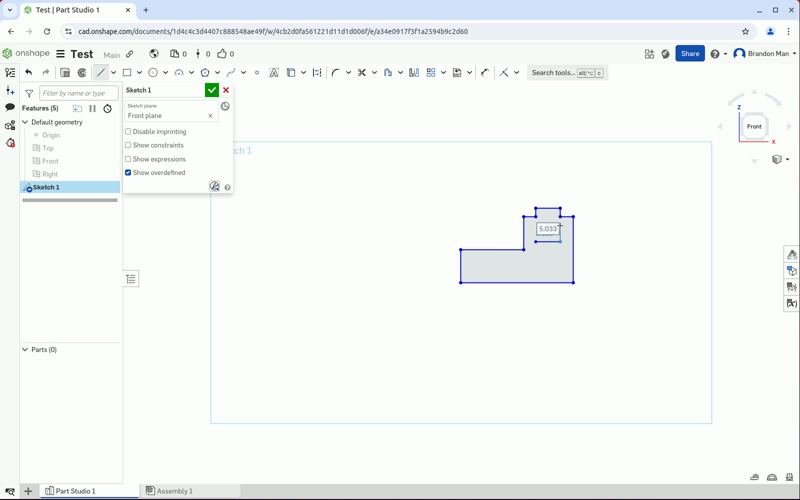
key_down(shift)
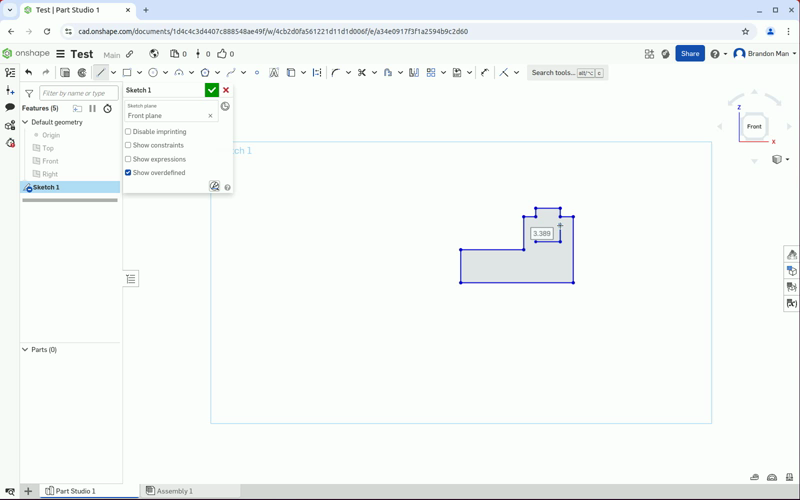
mouse_move(589, 225)
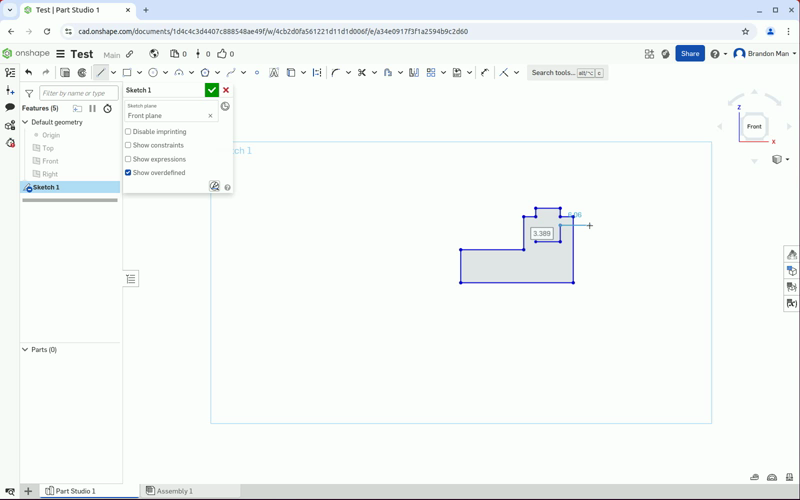
mouse_move(535, 225)
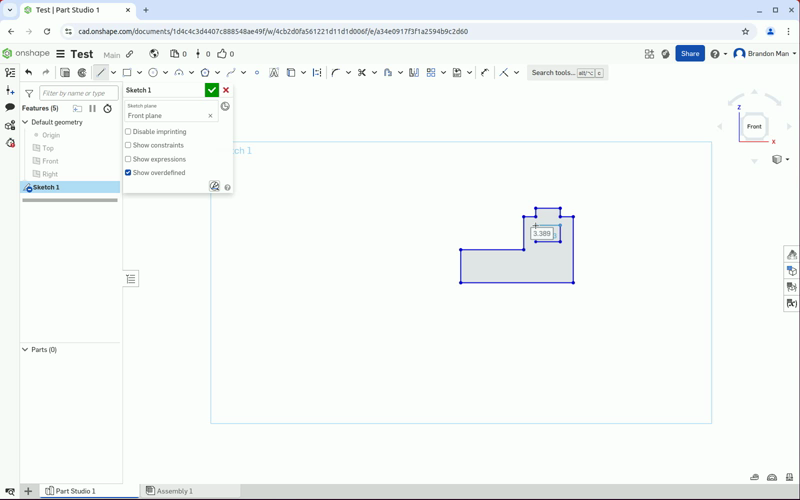
click(535, 225)
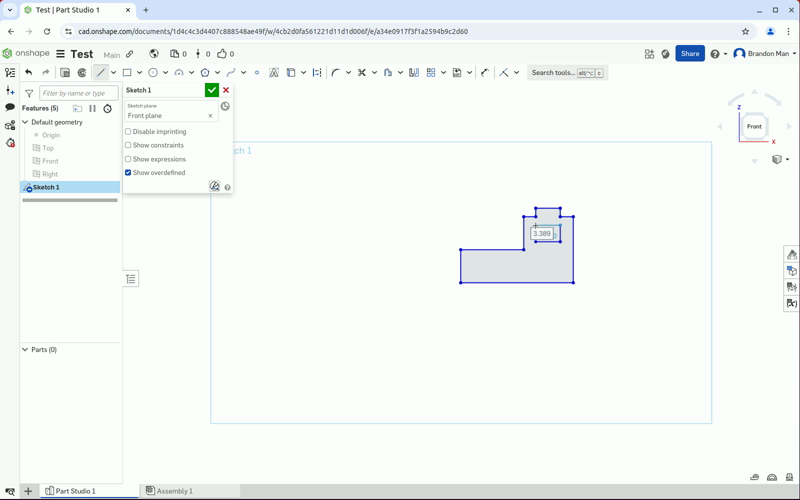
key_up(shift)
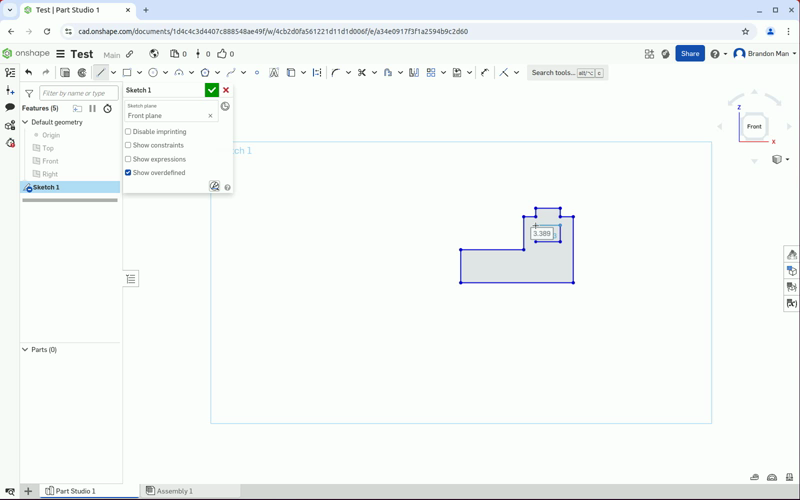
mouse_move(565, 225)
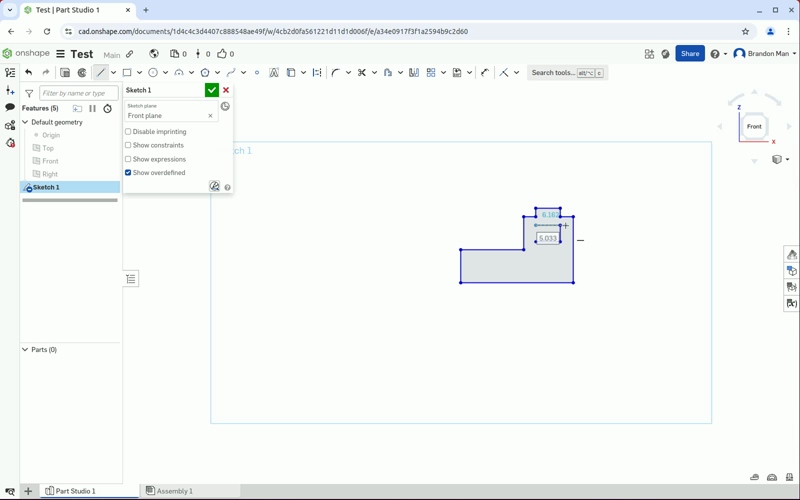
key_down(shift)
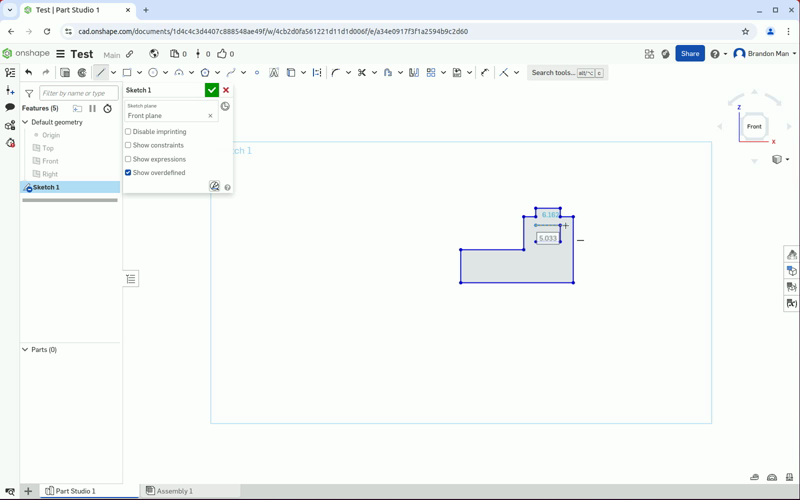
mouse_move(535, 241)
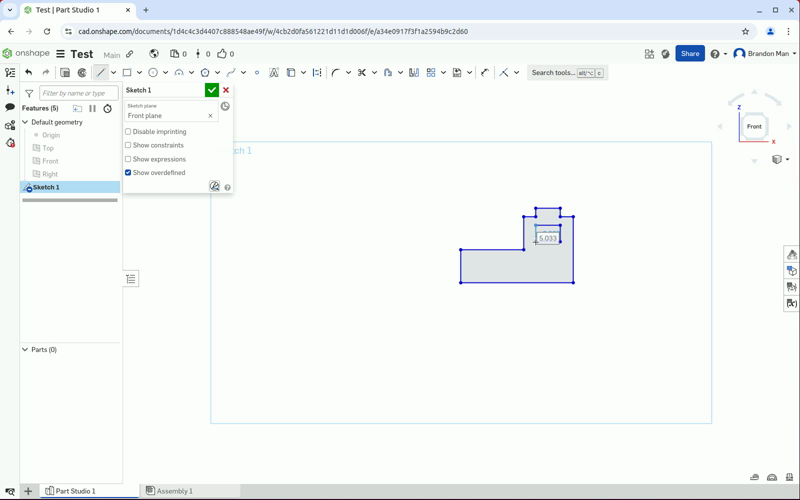
key_up(shift)
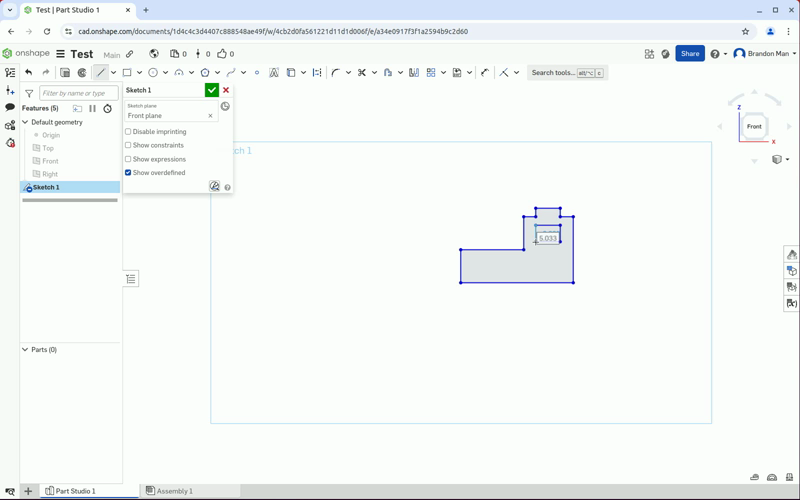
click(535, 241)
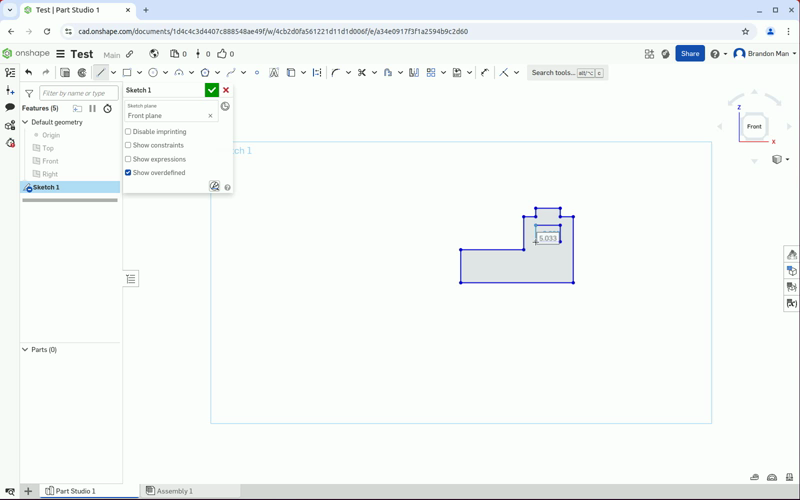
key(esc)
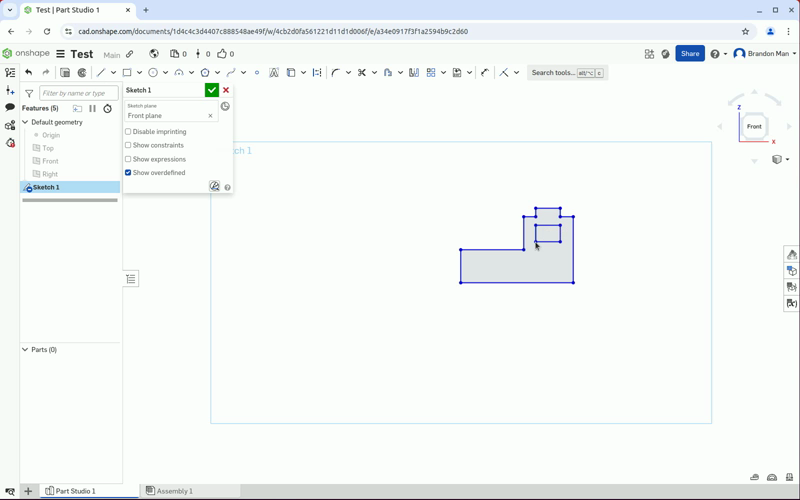
mouse_move(564, 251)
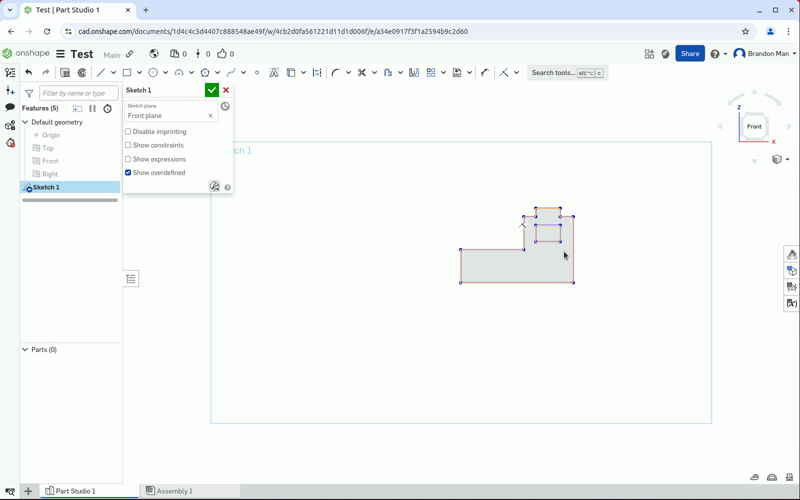
click(564, 251)
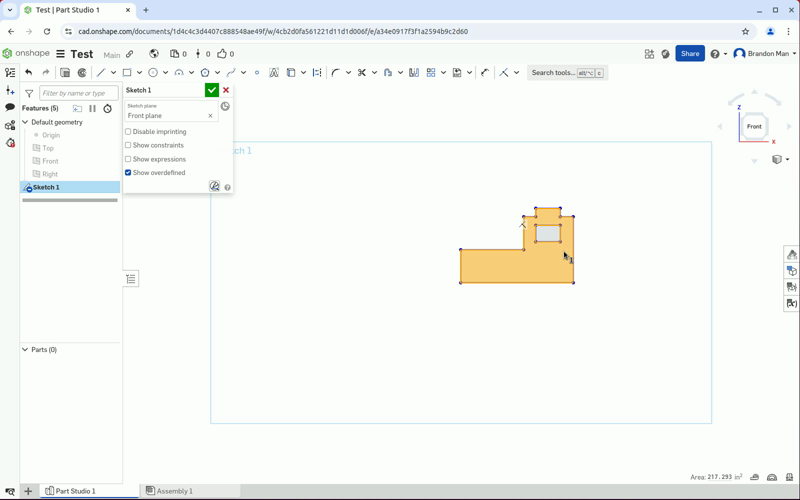
mouse_move(73, 352)
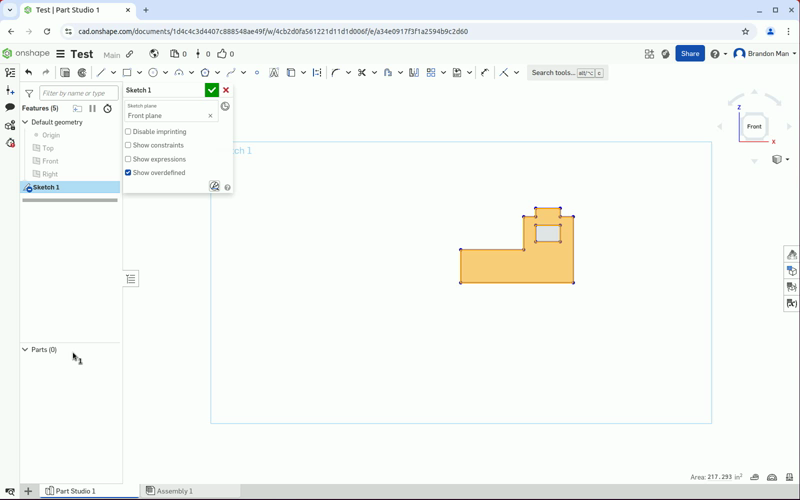
key(shift+y)
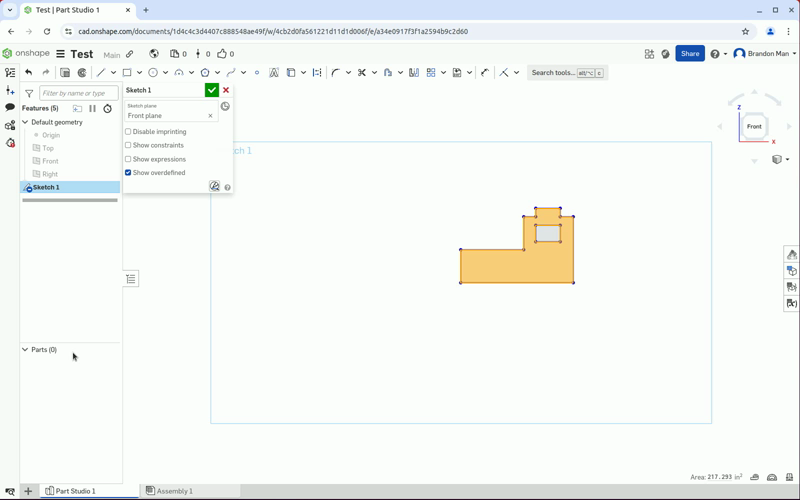
key(shift+e)
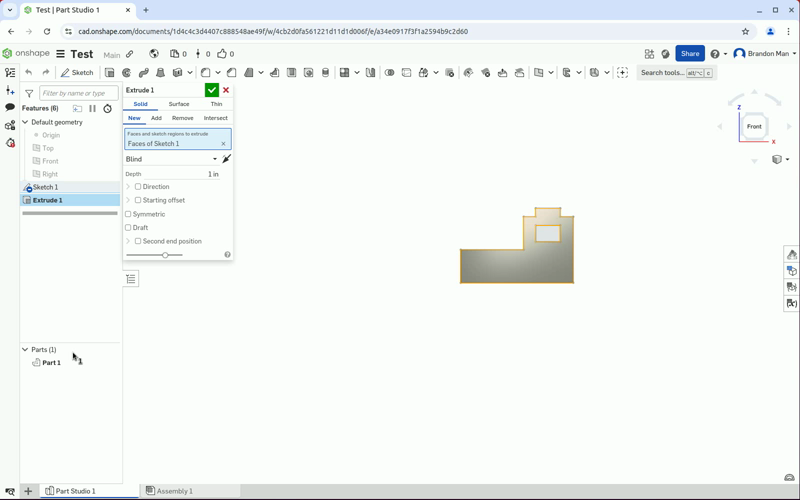
mouse_move(143, 106)
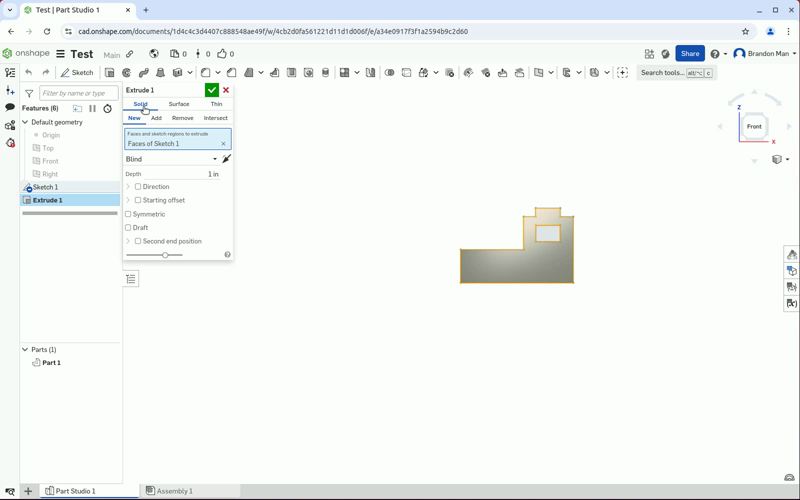
click(143, 106)
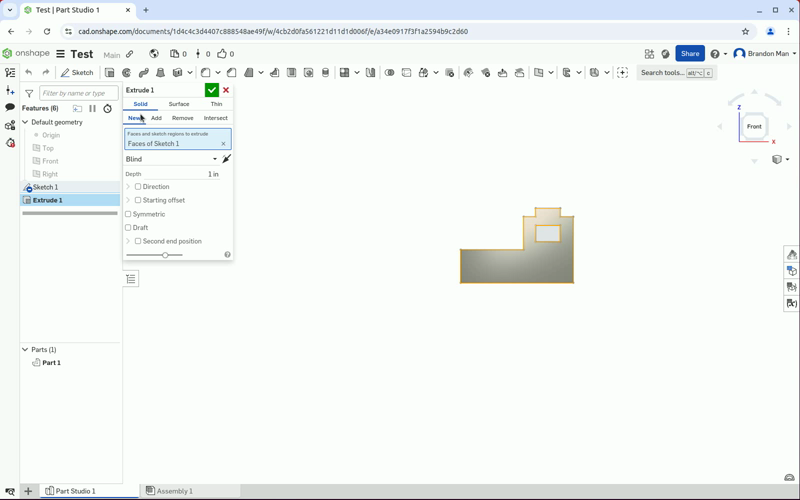
mouse_move(137, 120)
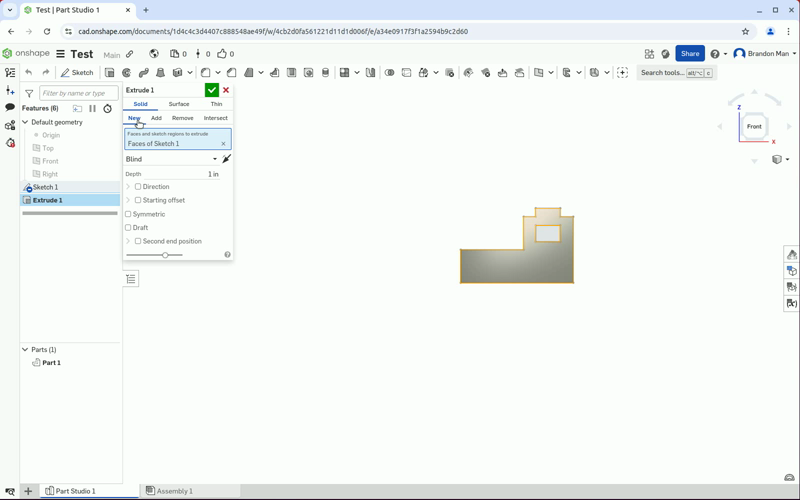
click(137, 120)
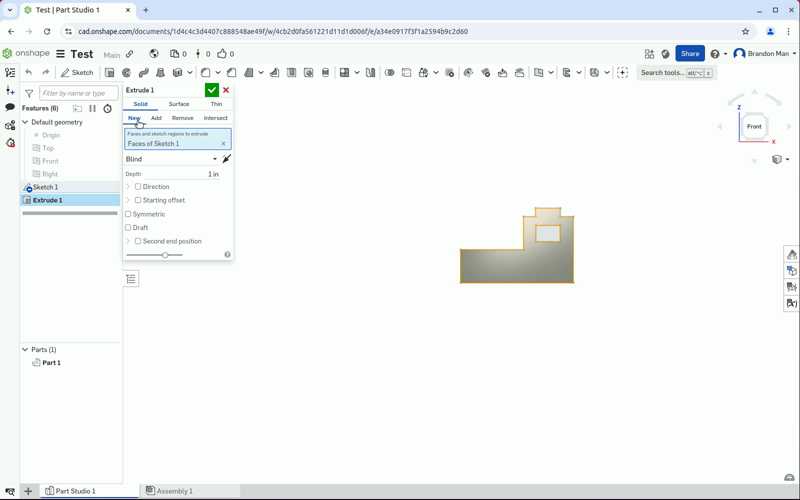
key(tab, 4)
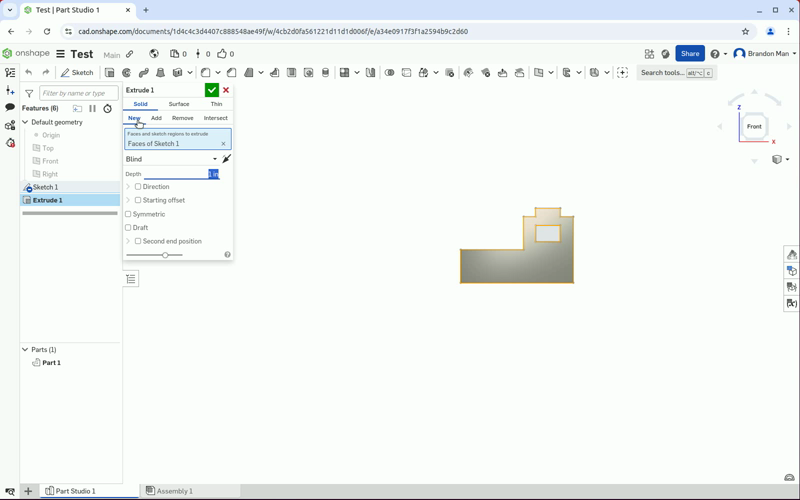
text(10.351)
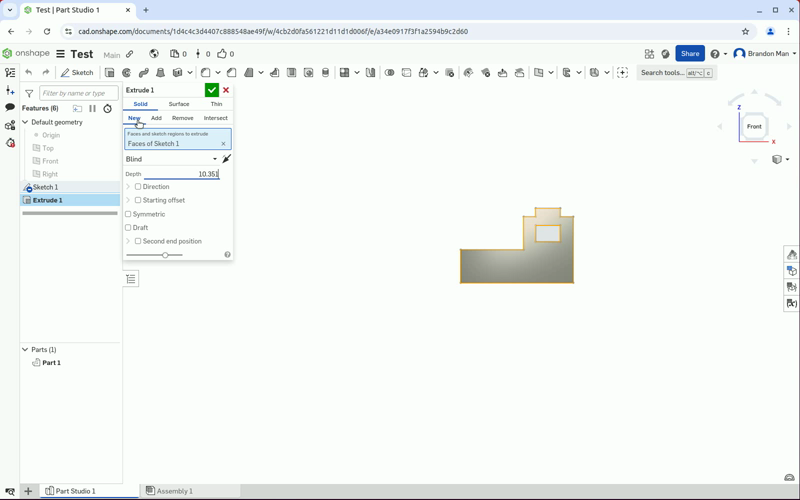
key(enter)
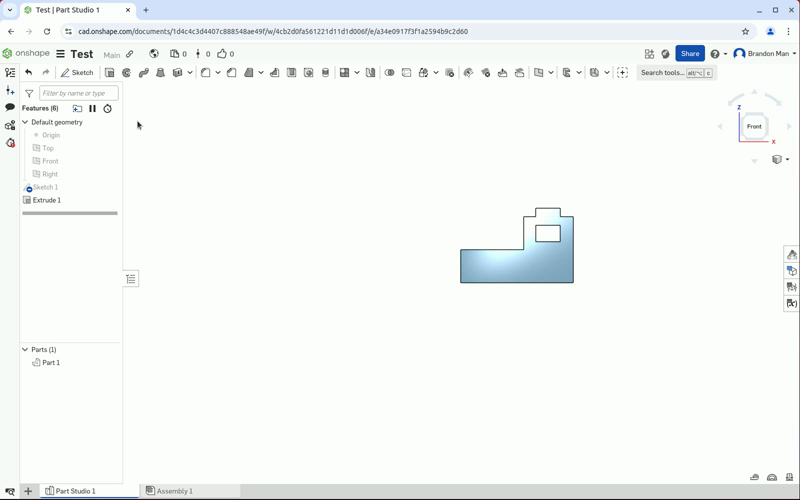
key(shift+h)
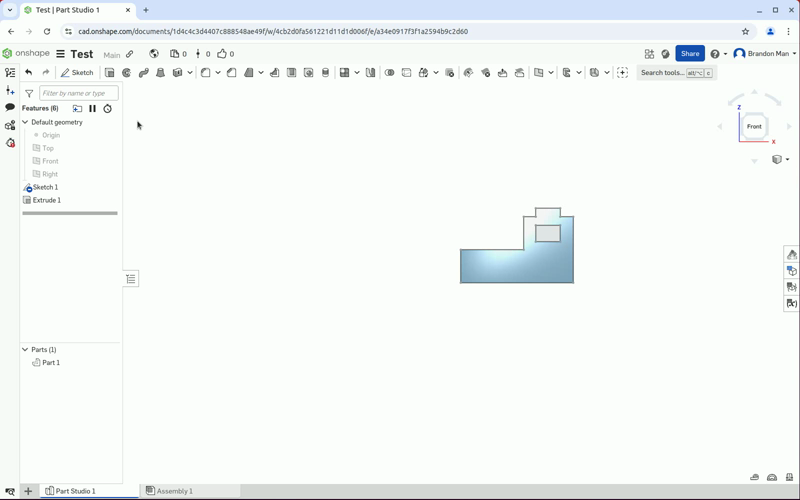
key(shift+h)
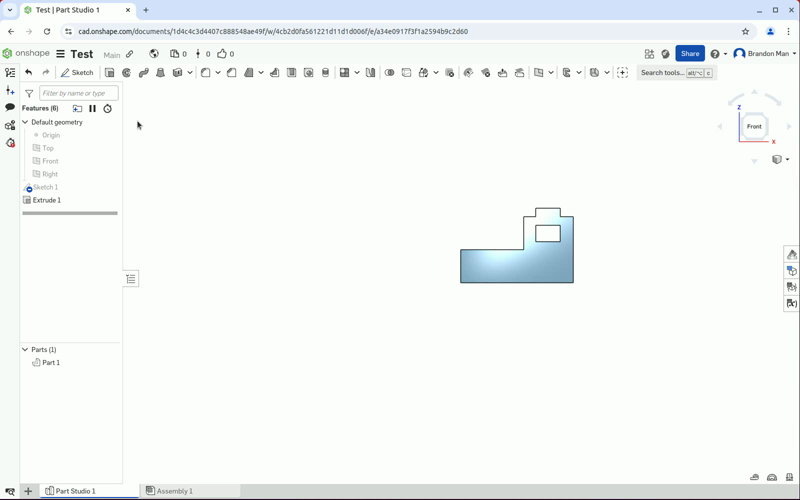
mouse_move(73, 189)
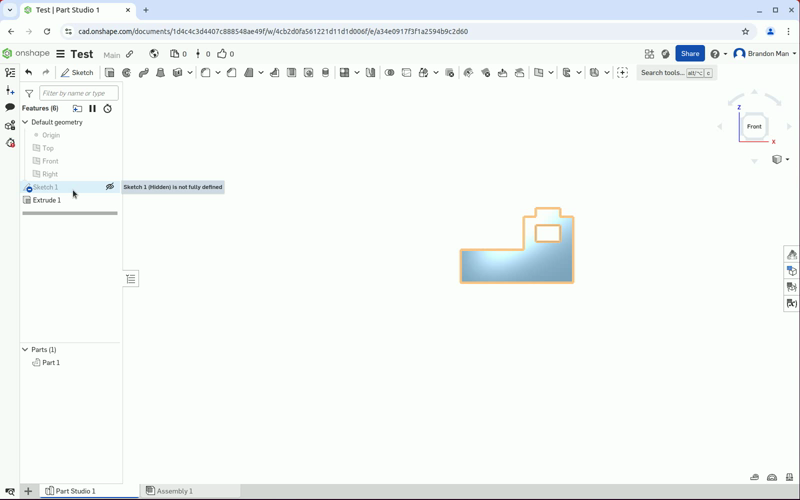
click(73, 189)
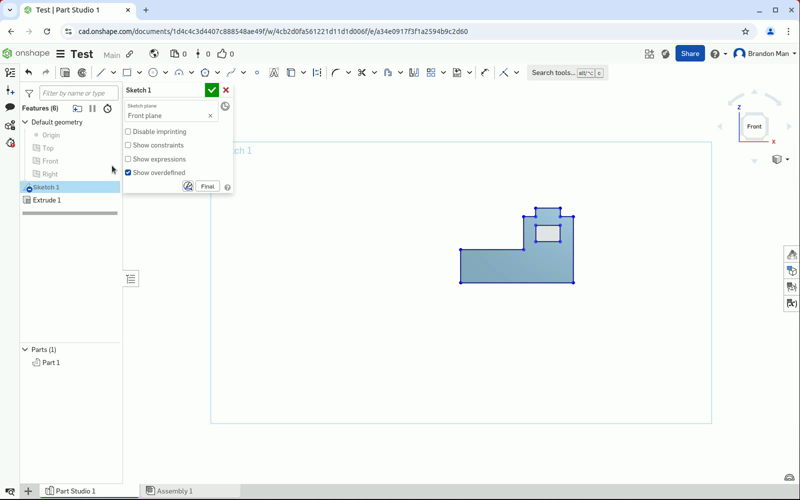
mouse_move(229, 92)
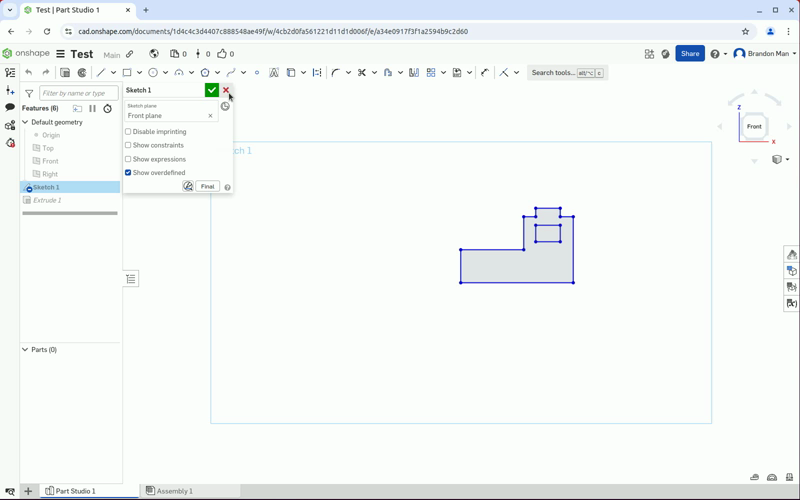
click(229, 92)
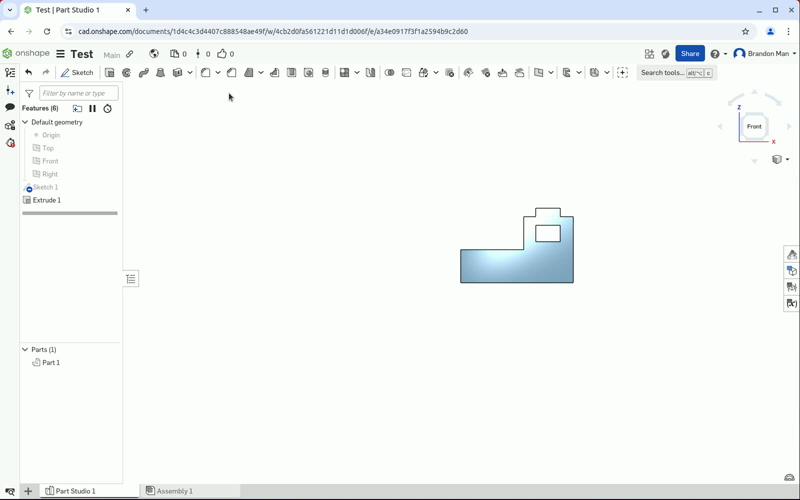
mouse_move(73, 352)
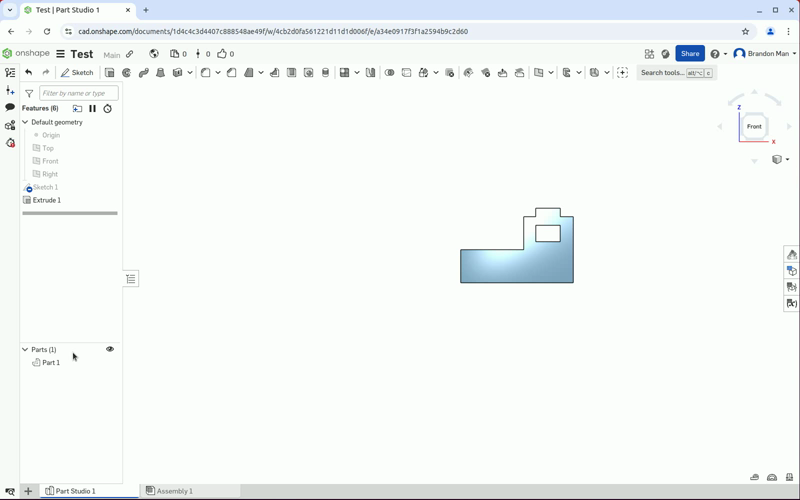
key(y)
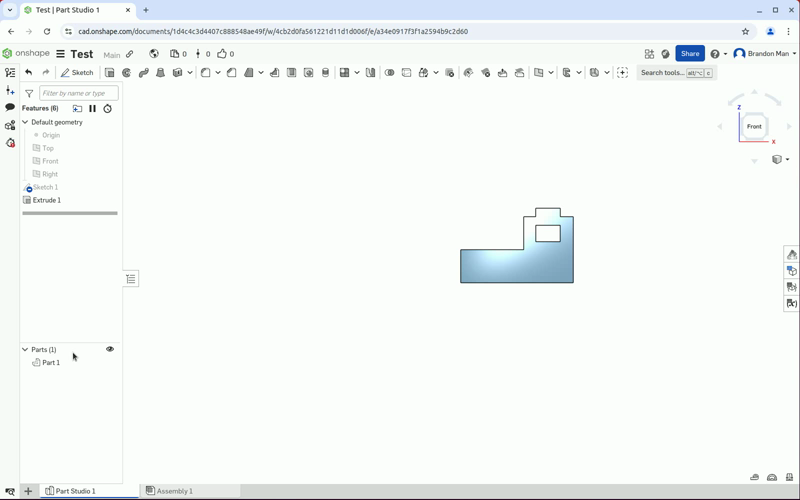
key(shift+p)
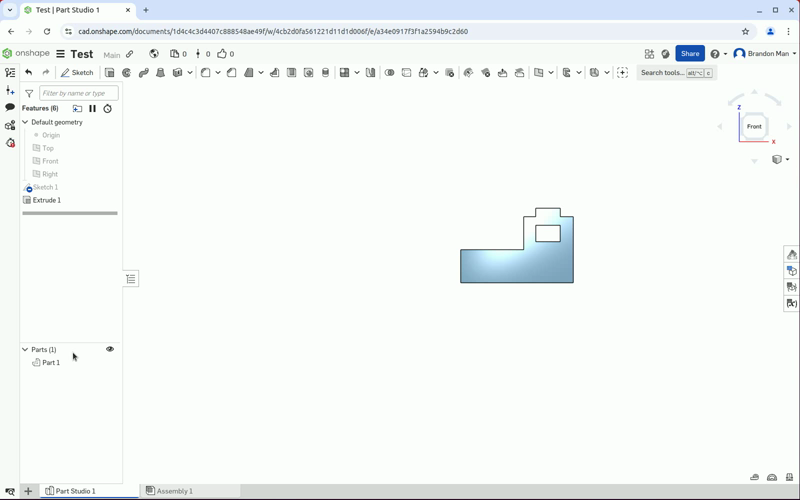
key(space)
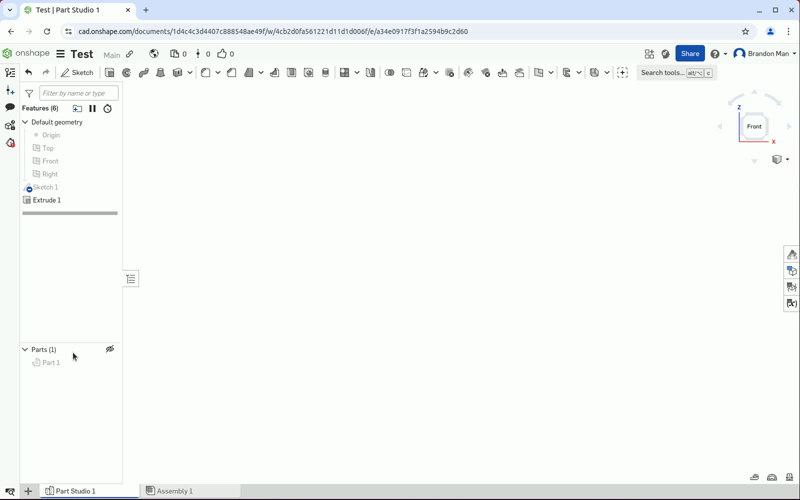
key_down(shift)
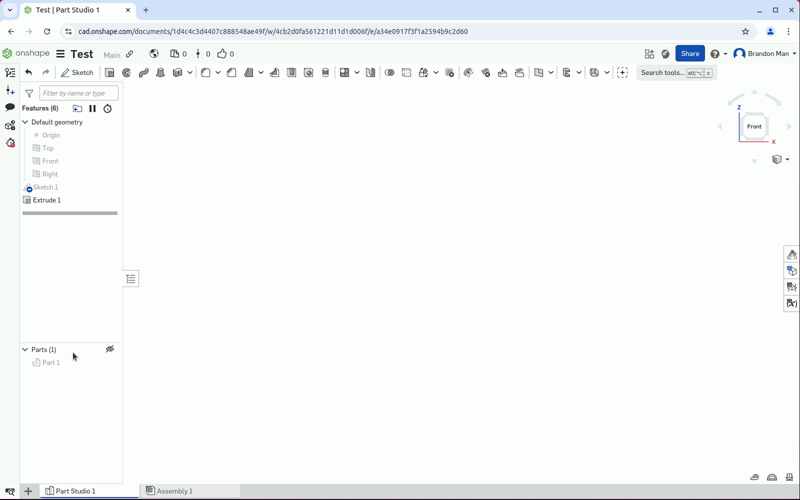
key(down)
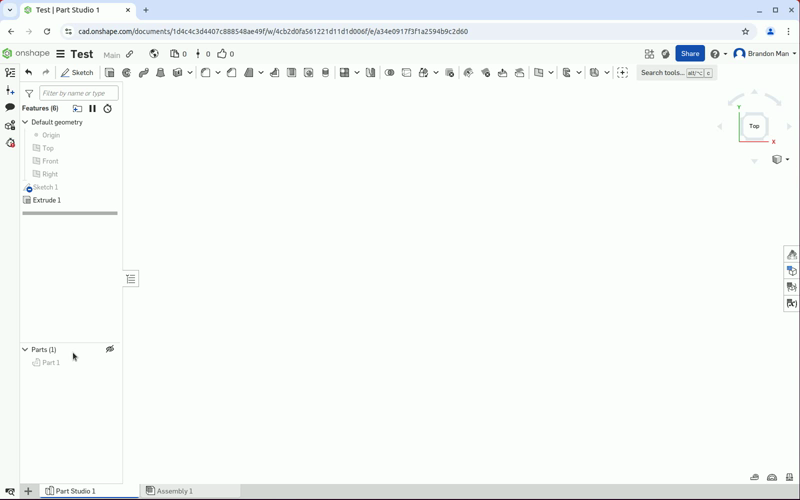
key_up(shift)
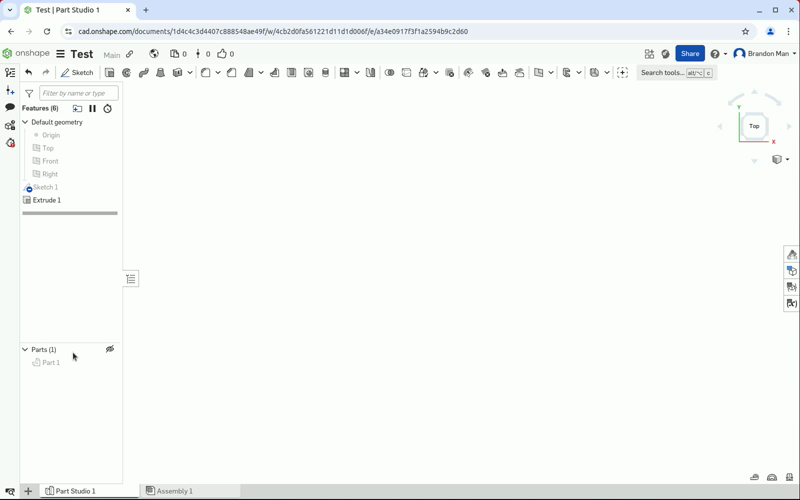
mouse_move(73, 352)
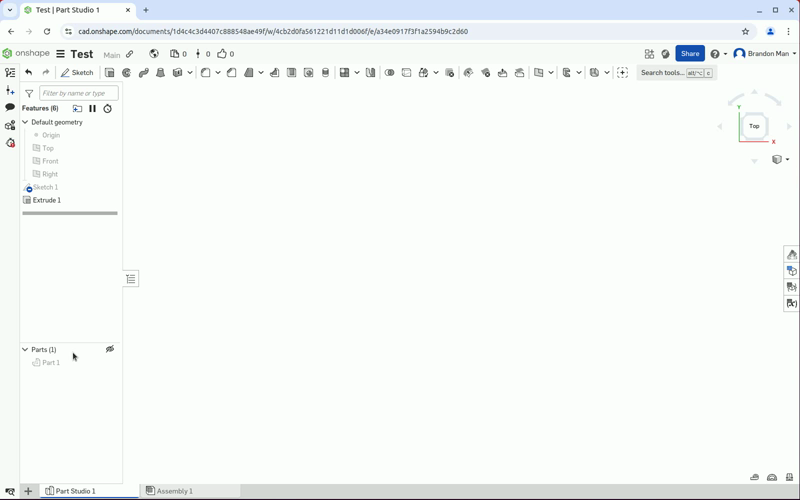
key(shift+y)
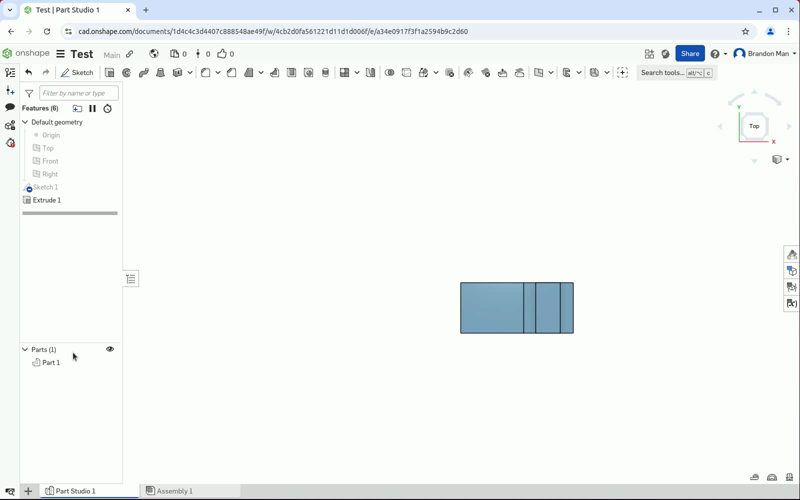
mouse_move(541, 75)
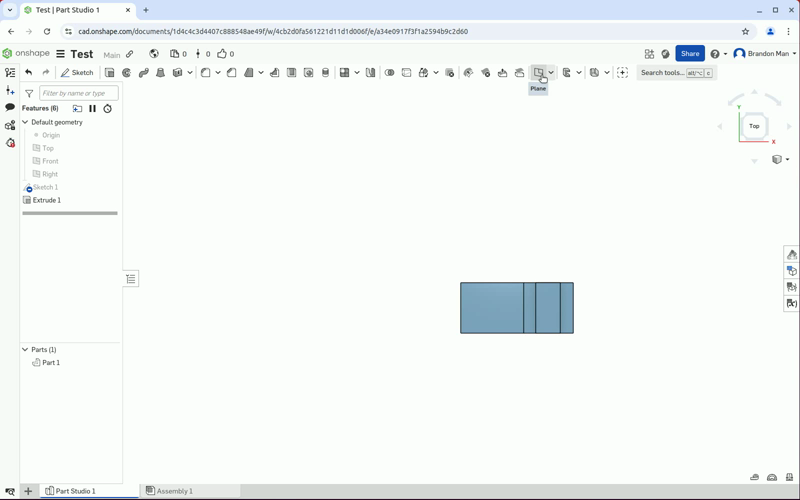
click(541, 75)
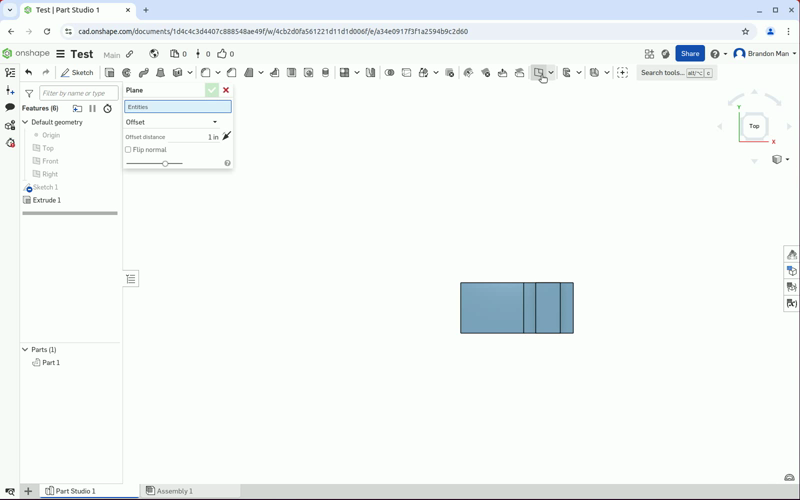
mouse_move(73, 150)
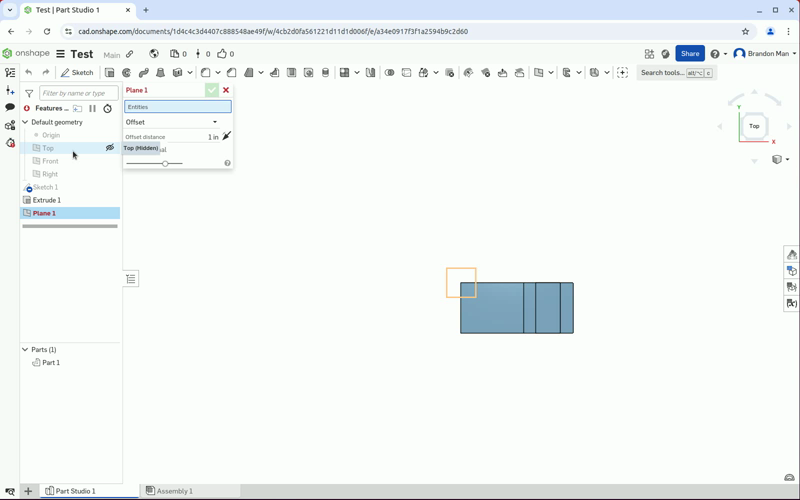
click(73, 150)
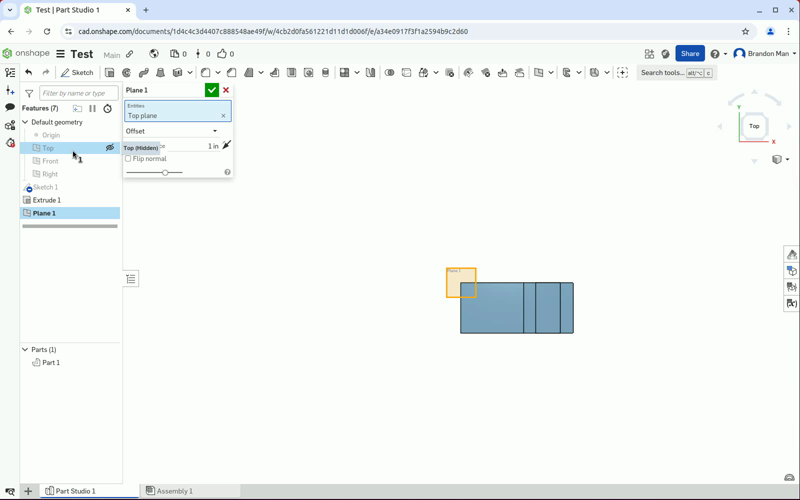
key(tab, 2)
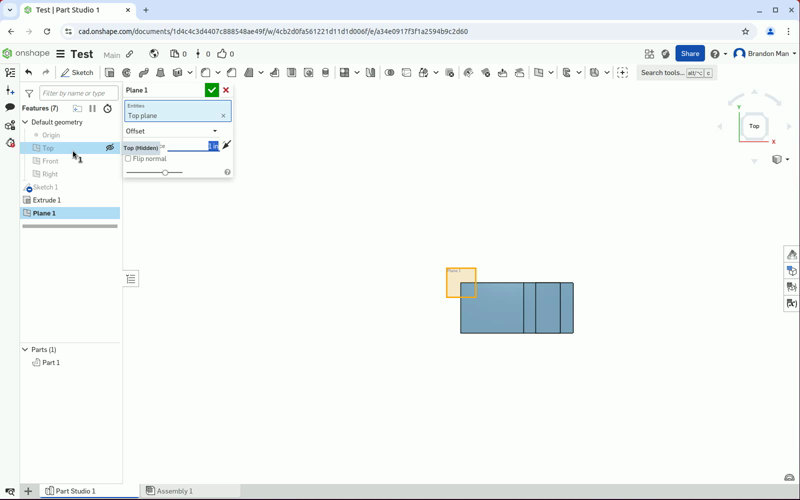
text(6.748)
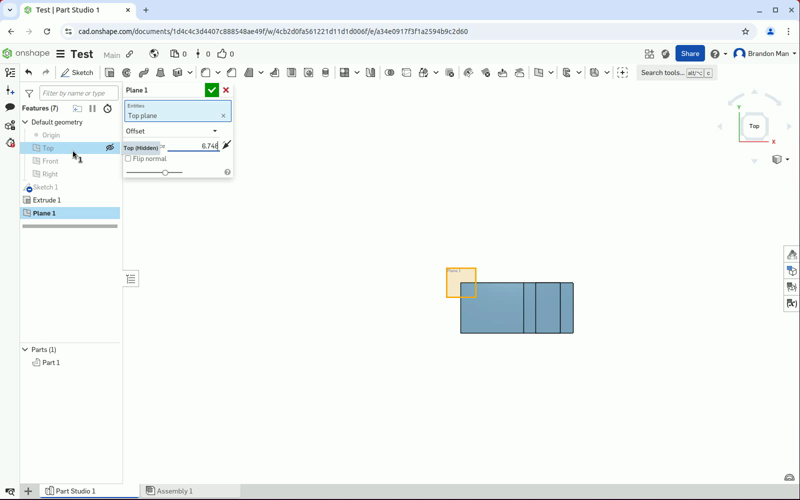
key(enter, 2)
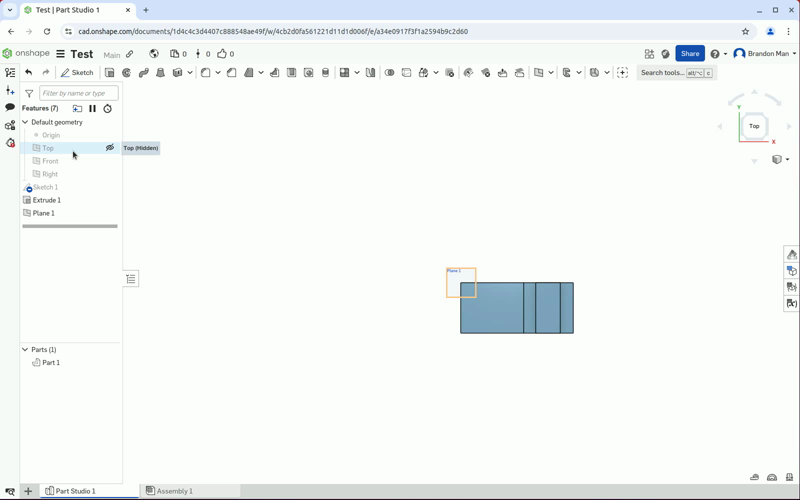
key(shift+s)
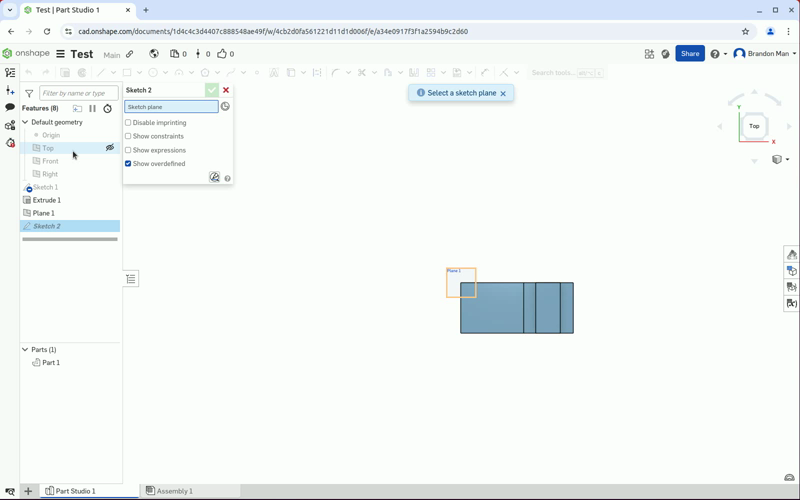
mouse_move(73, 215)
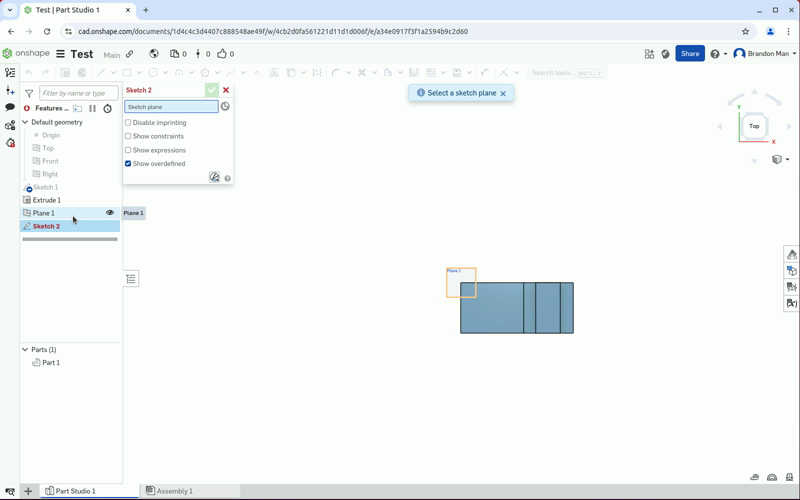
click(73, 215)
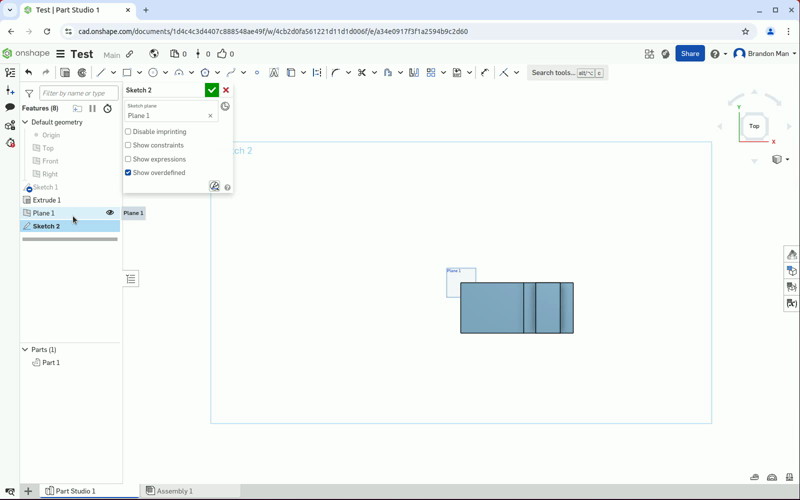
mouse_move(73, 352)
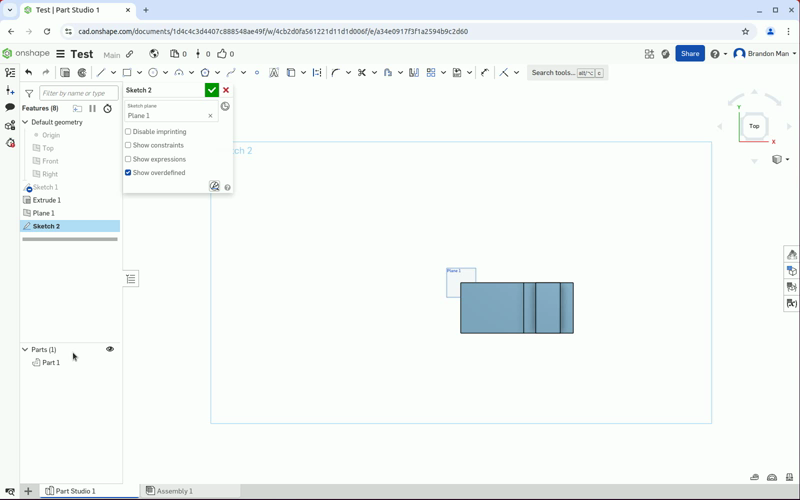
key(y)
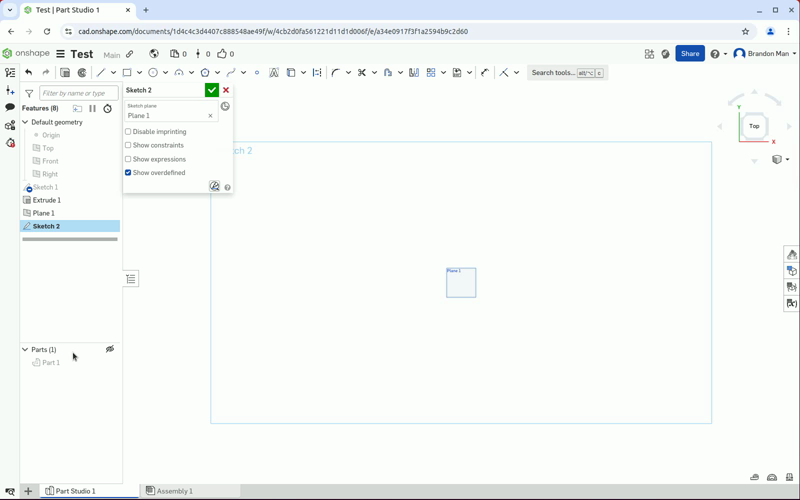
key(l)
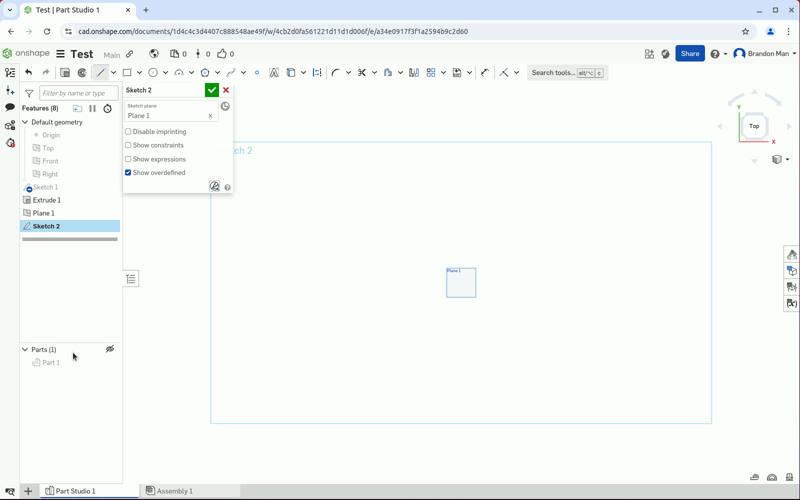
key_down(shift)
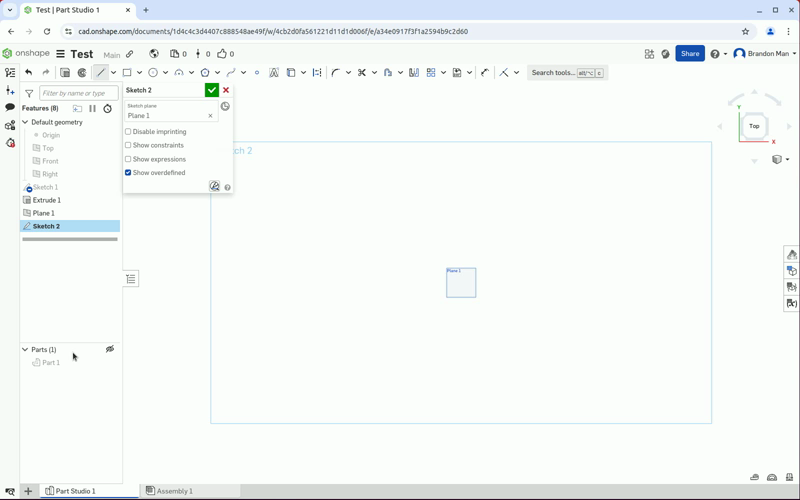
mouse_move(473, 320)
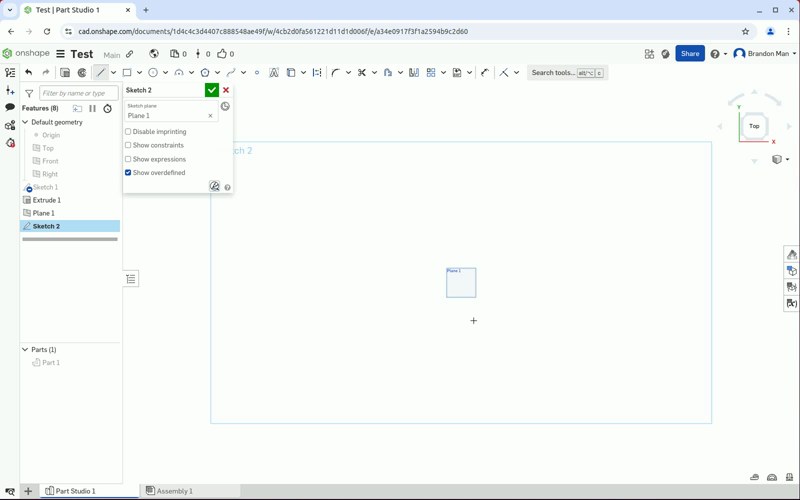
click(473, 320)
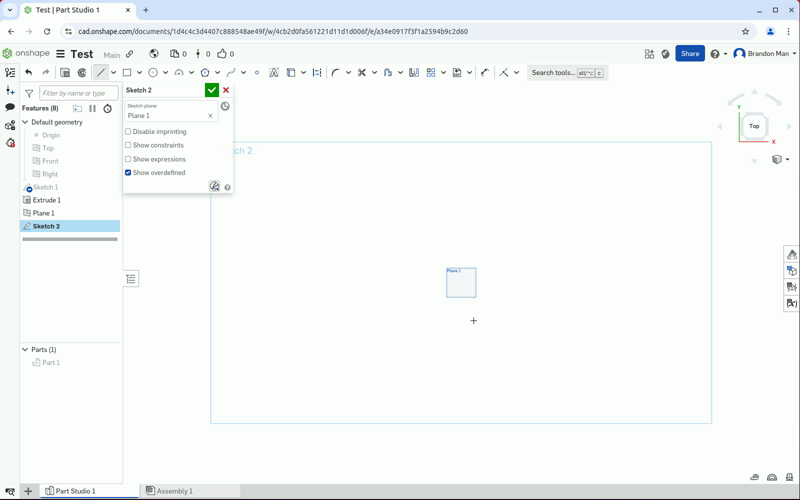
key_up(shift)
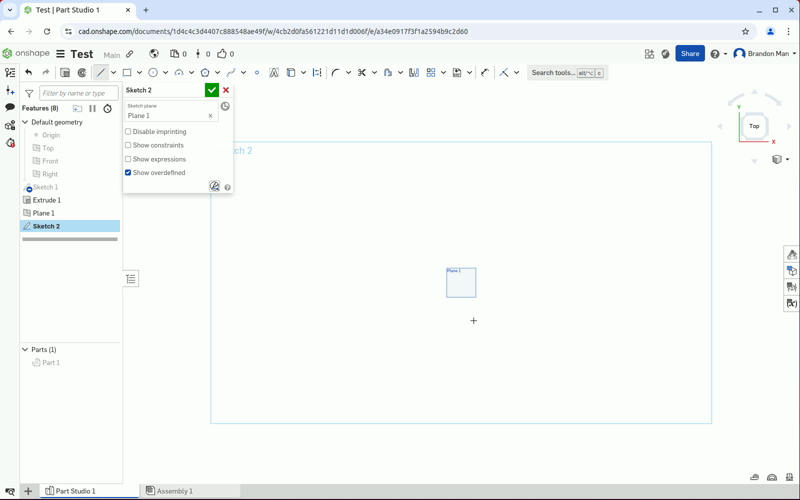
key_down(shift)
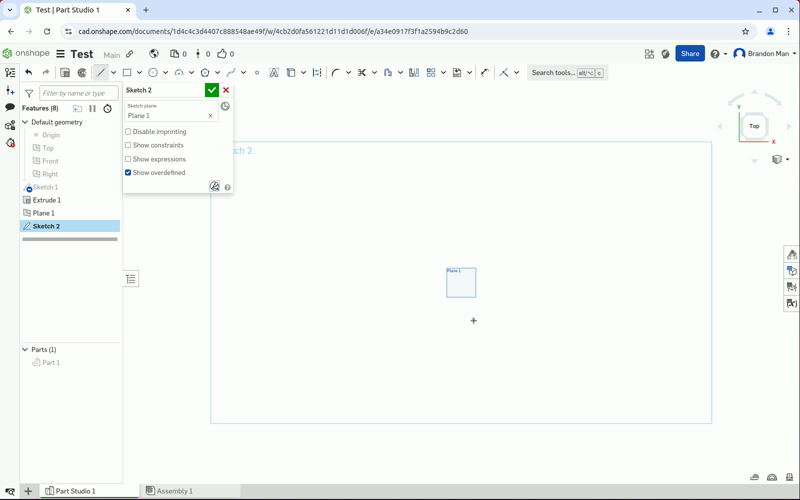
mouse_move(503, 320)
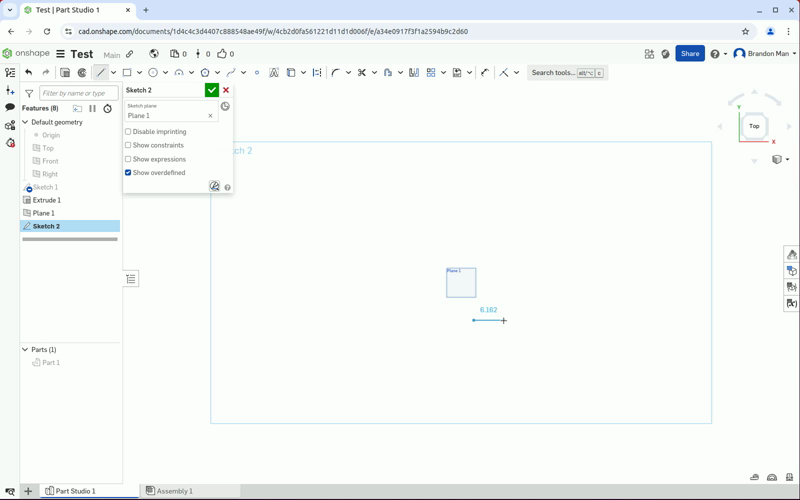
mouse_move(524, 320)
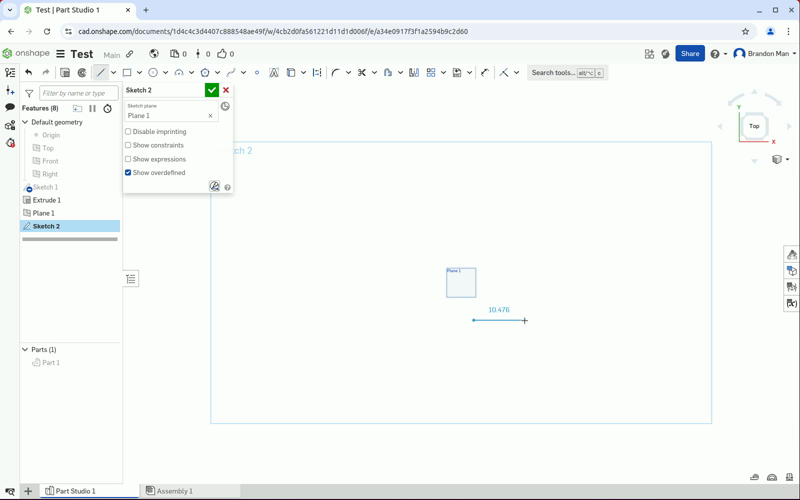
click(524, 320)
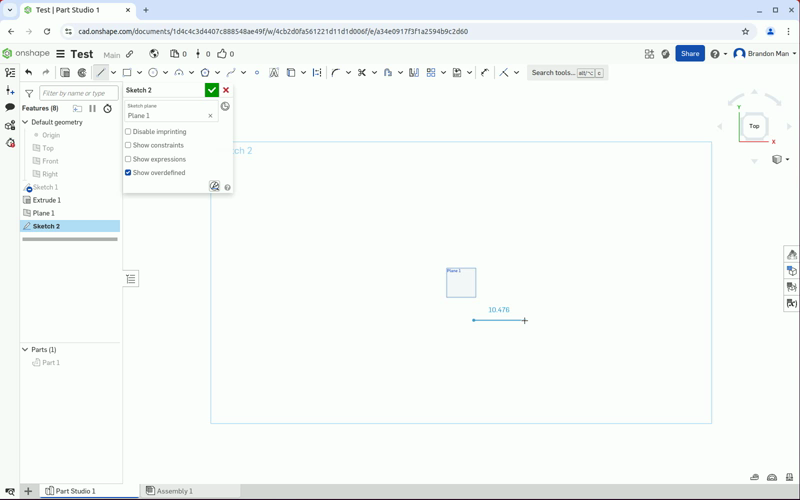
key_up(shift)
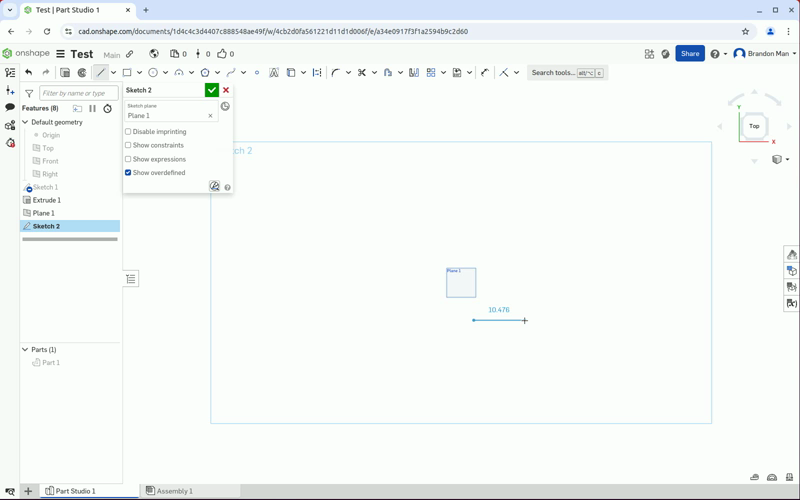
key_down(shift)
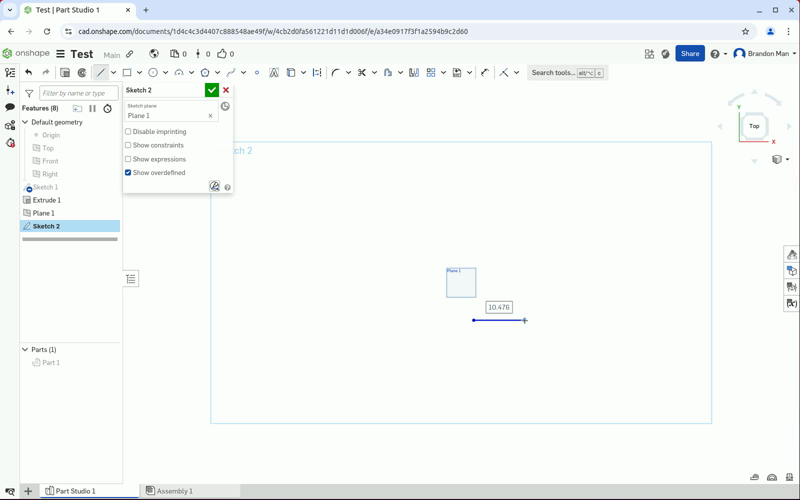
mouse_move(554, 320)
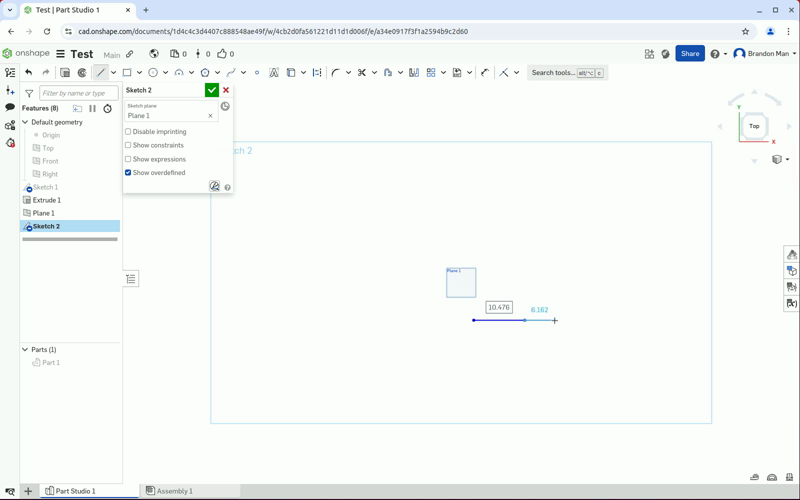
mouse_move(524, 294)
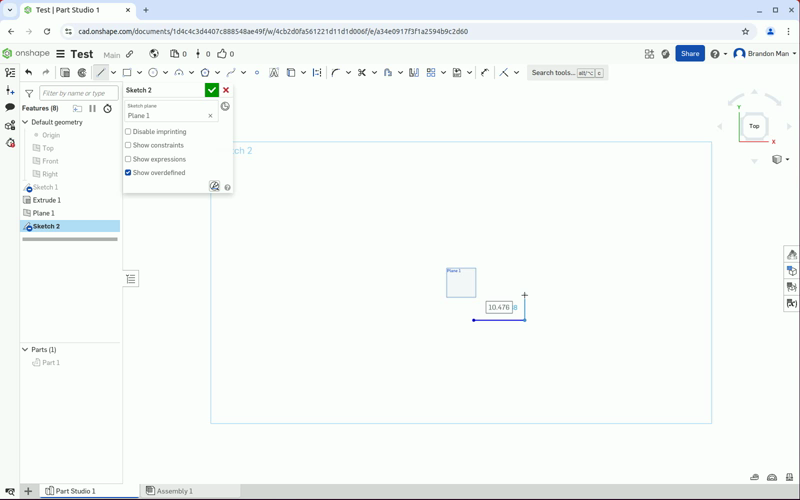
click(524, 294)
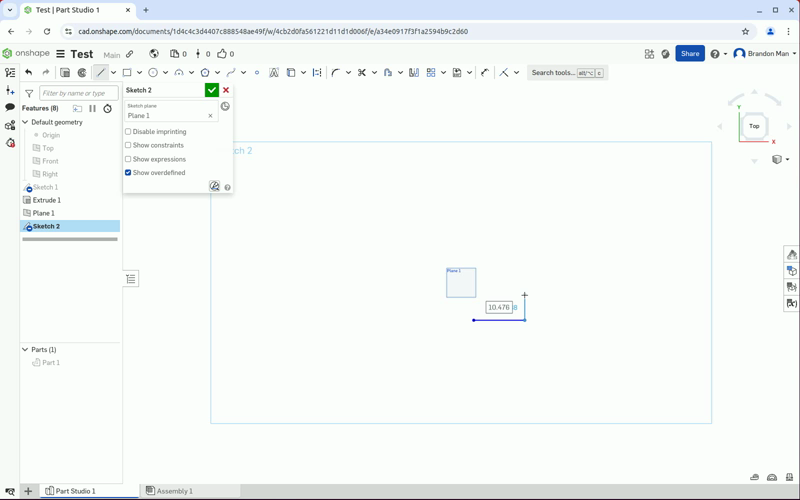
key_up(shift)
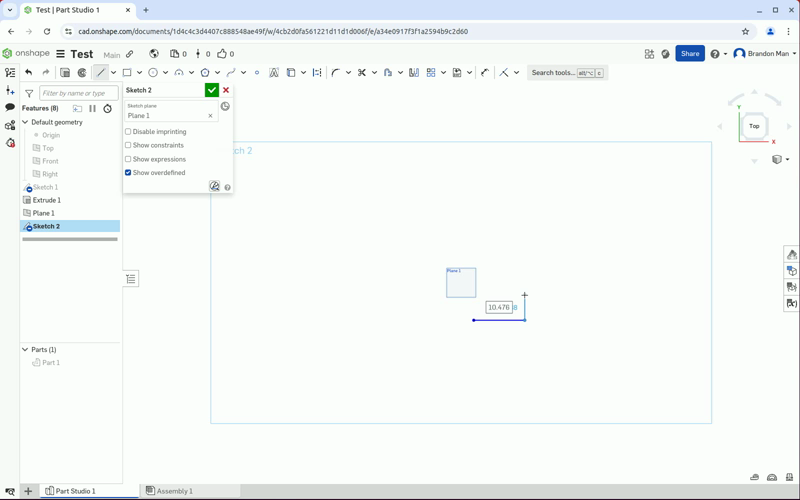
key_down(shift)
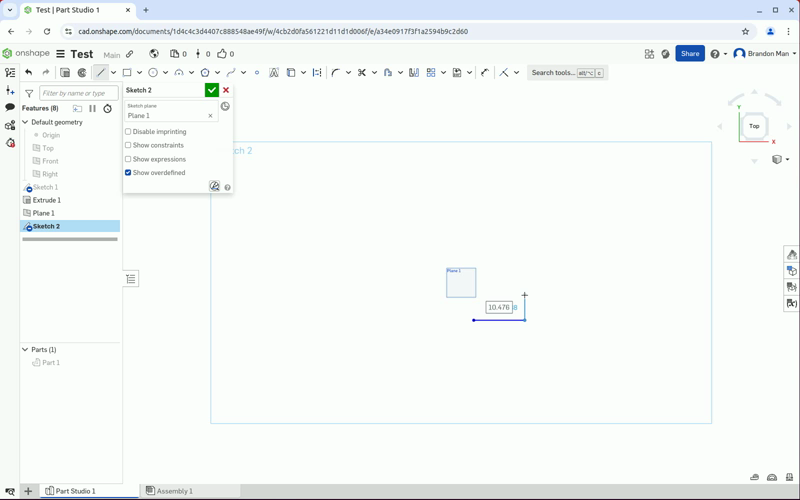
mouse_move(554, 294)
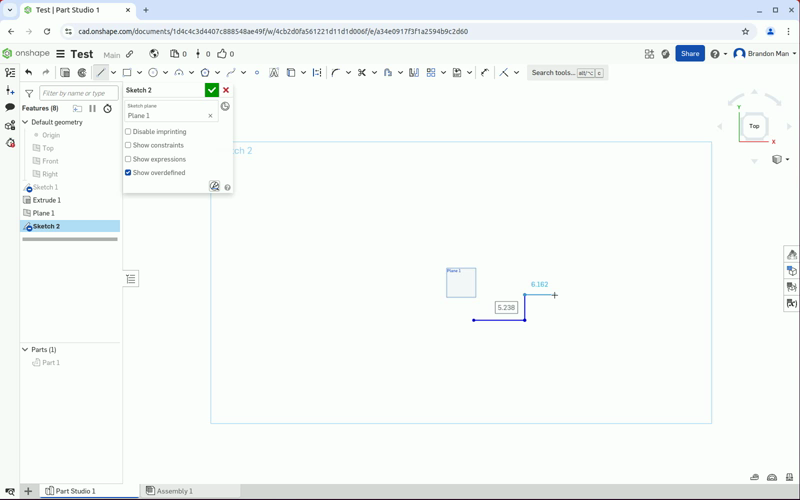
mouse_move(473, 294)
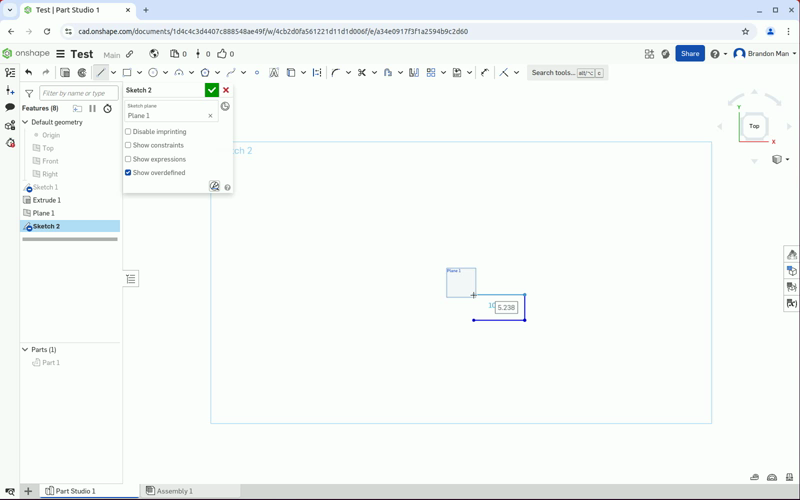
click(473, 294)
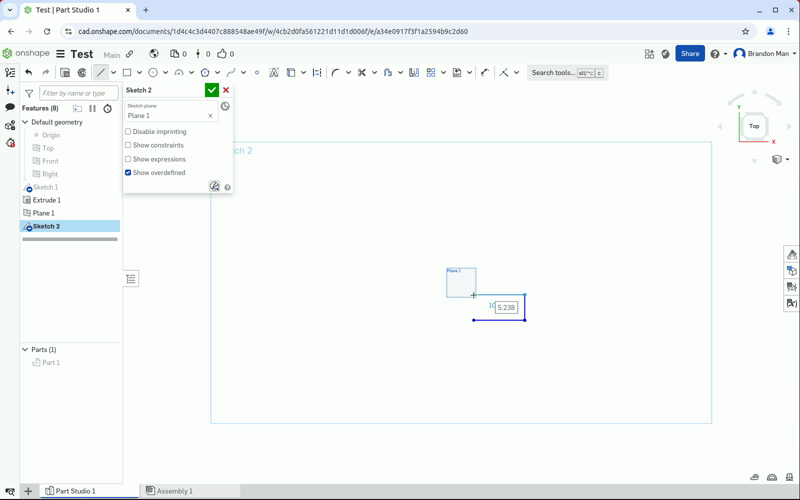
key_up(shift)
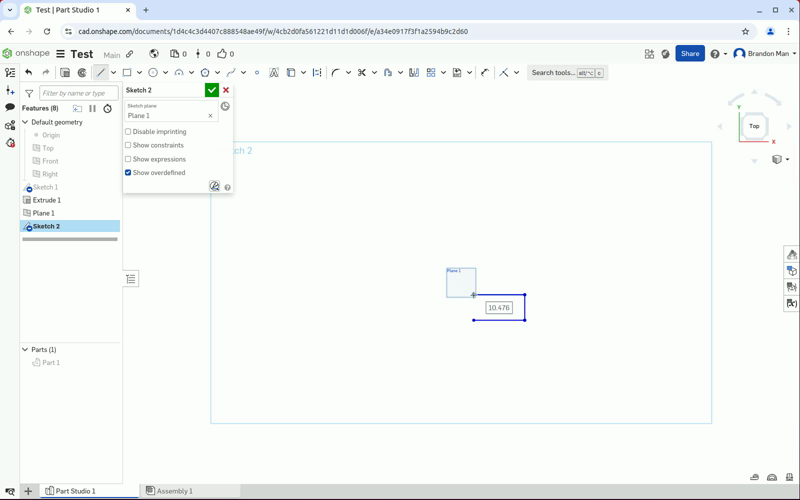
mouse_move(503, 294)
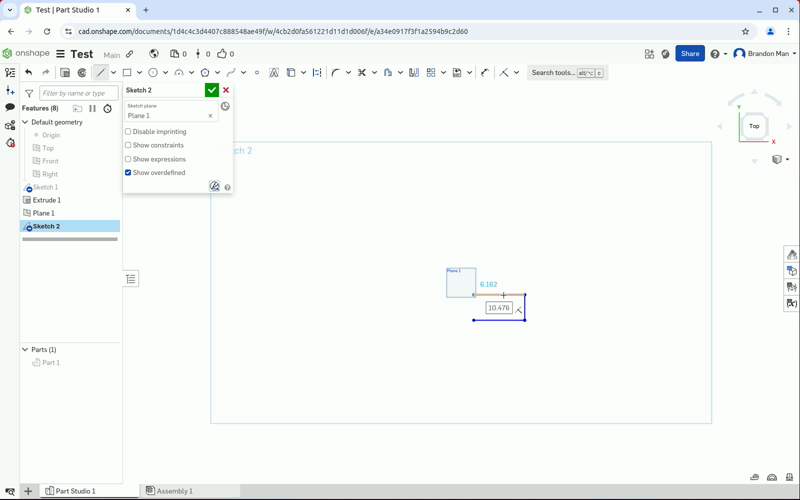
key_down(shift)
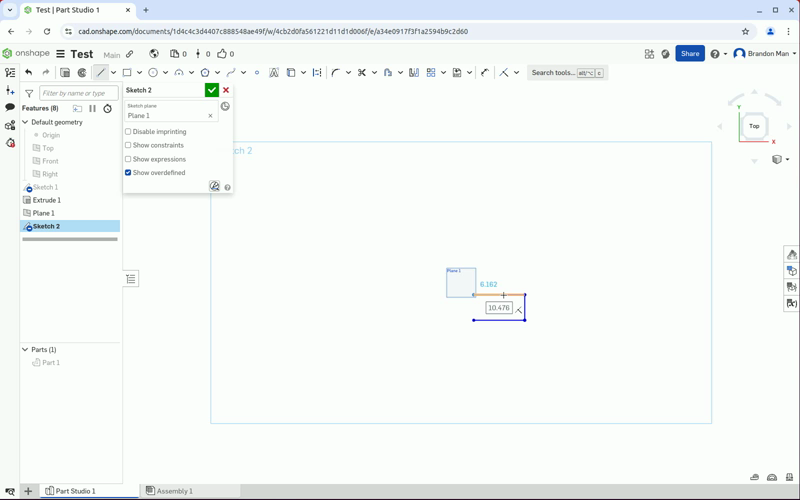
mouse_move(473, 320)
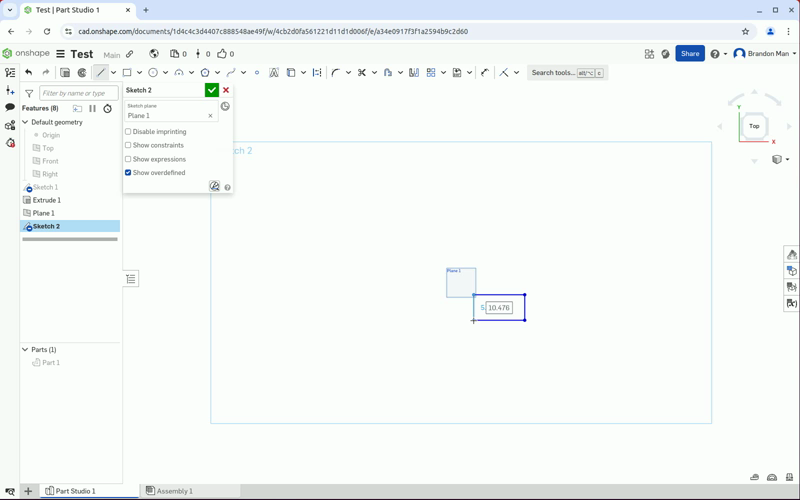
key_up(shift)
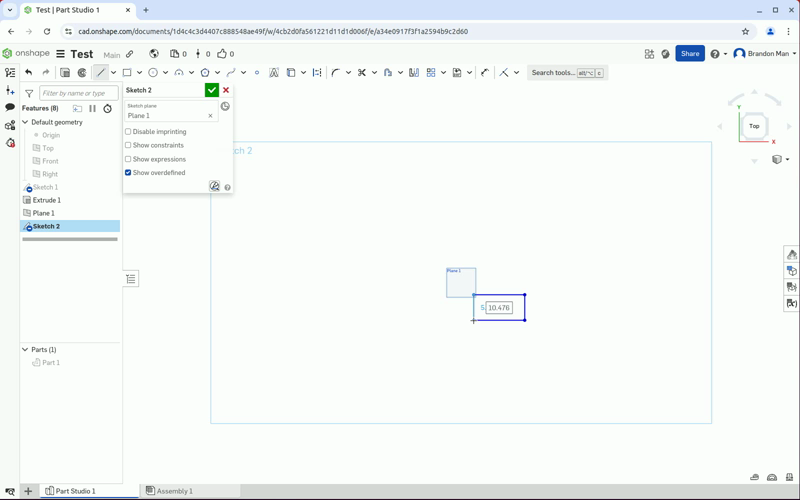
click(473, 320)
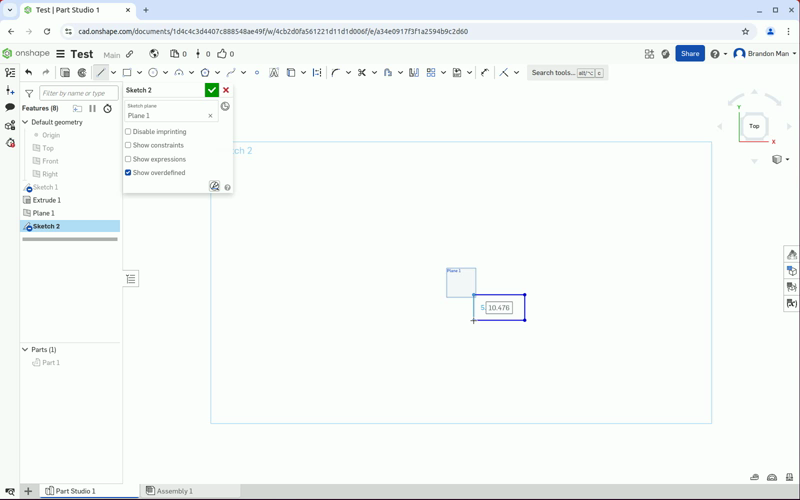
key(esc)
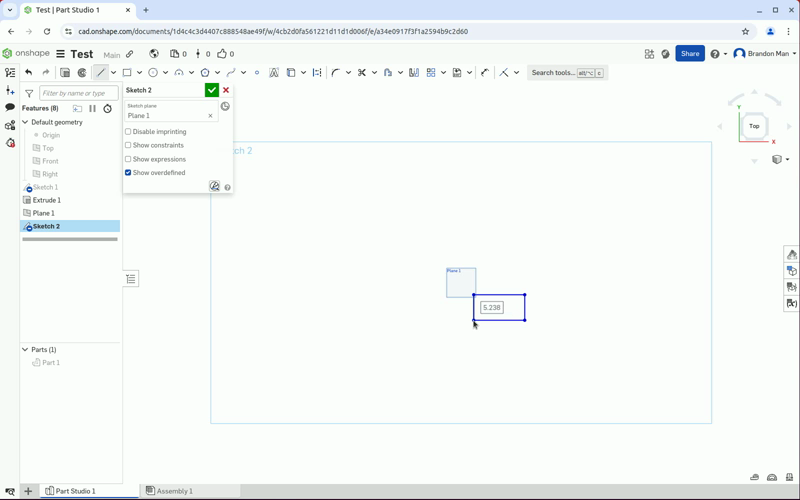
mouse_move(478, 302)
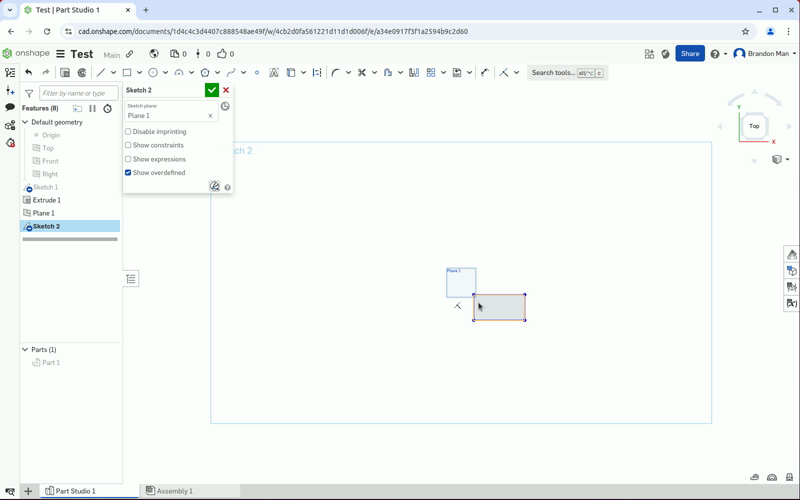
scroll(6)
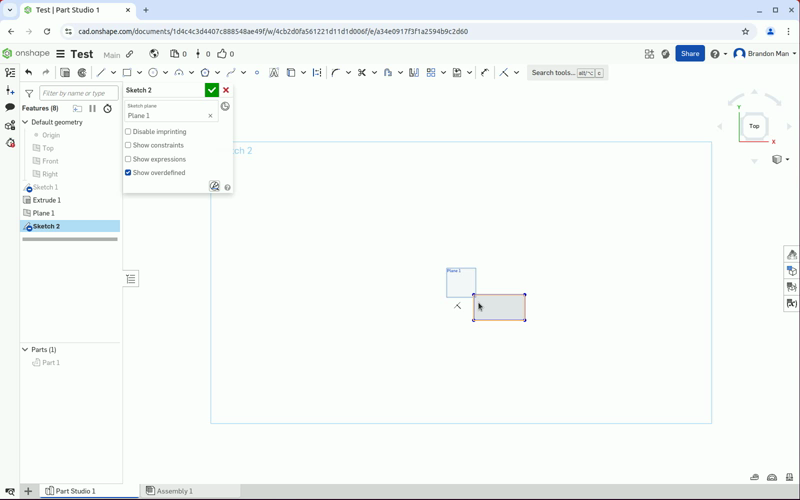
scroll(6)
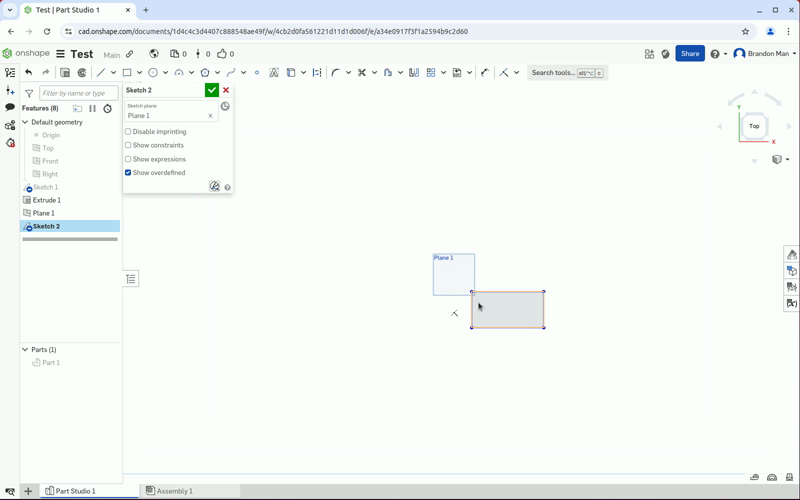
scroll(6)
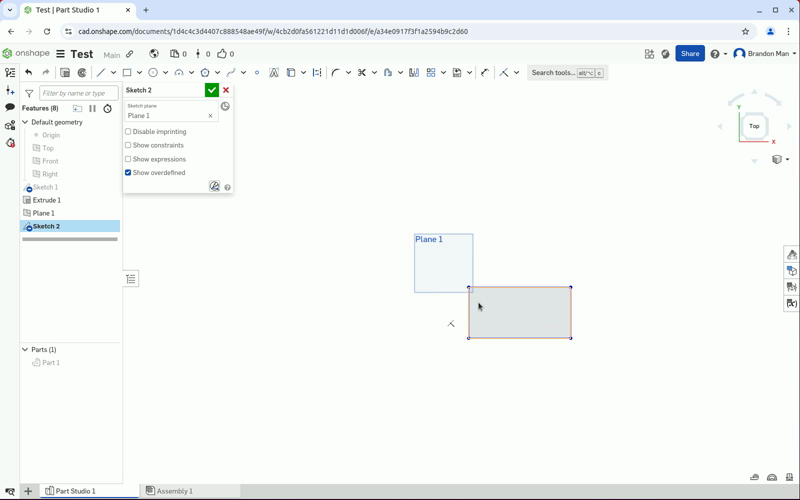
scroll(6)
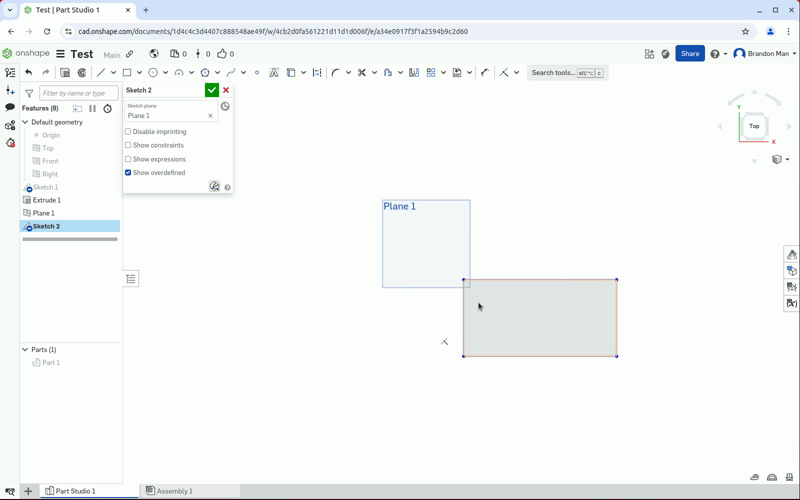
scroll(6)
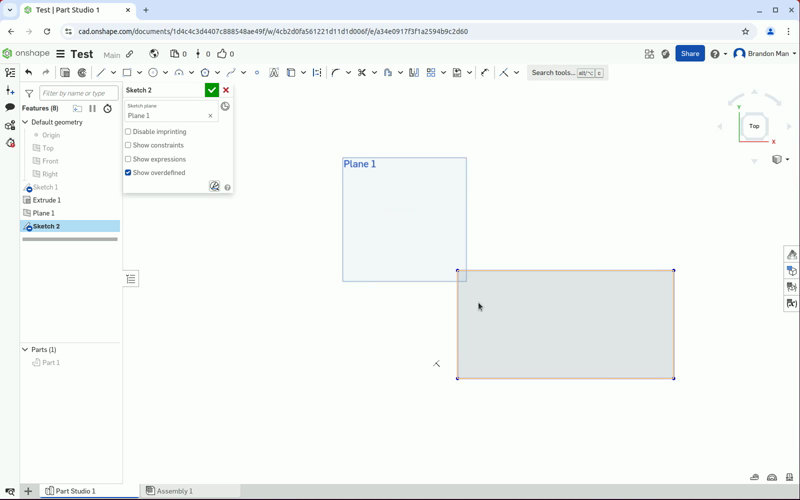
scroll(6)
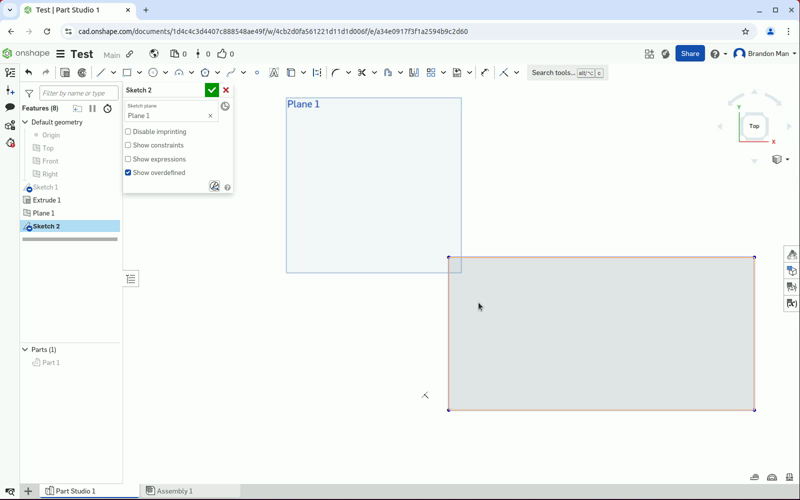
scroll(6)
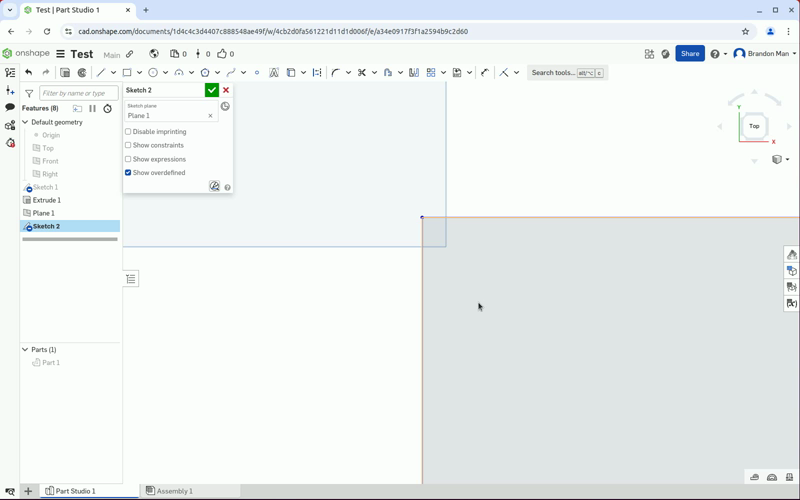
click(478, 302)
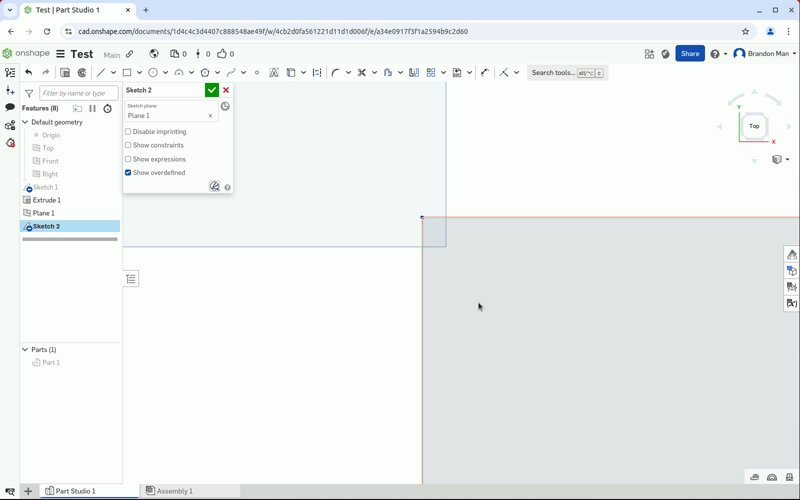
scroll(-6)
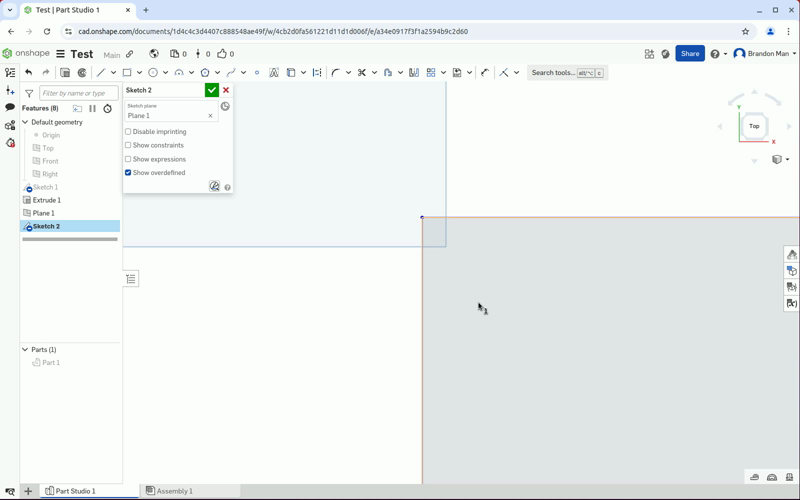
scroll(-6)
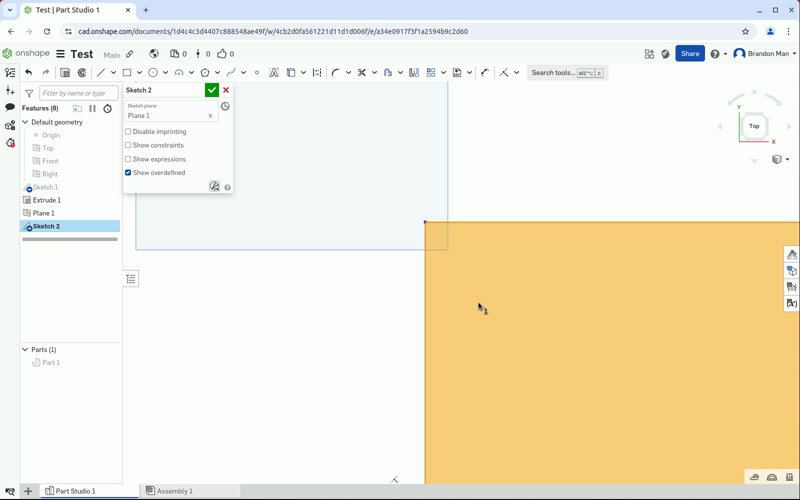
scroll(-6)
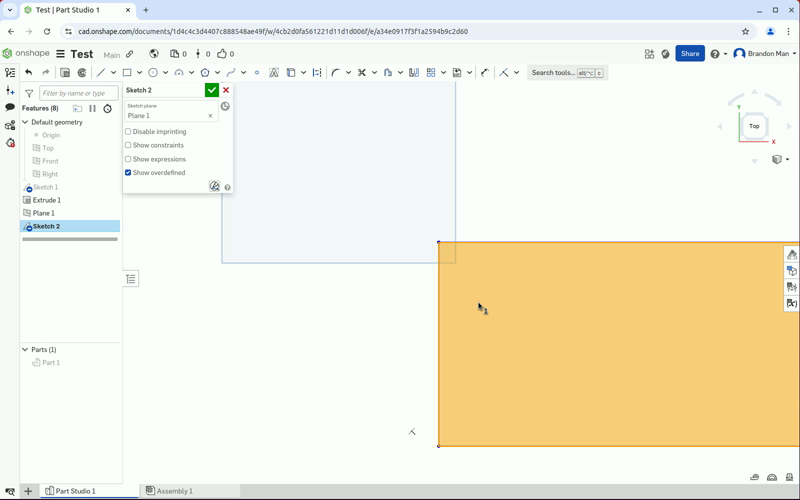
scroll(-6)
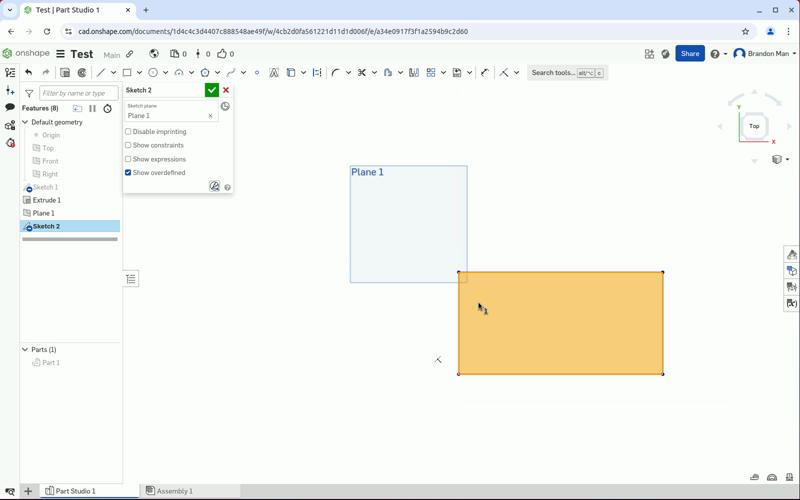
scroll(-6)
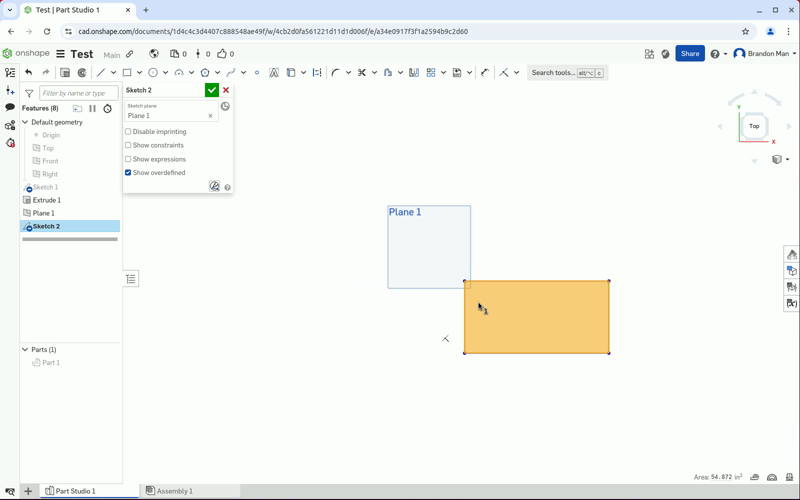
scroll(-6)
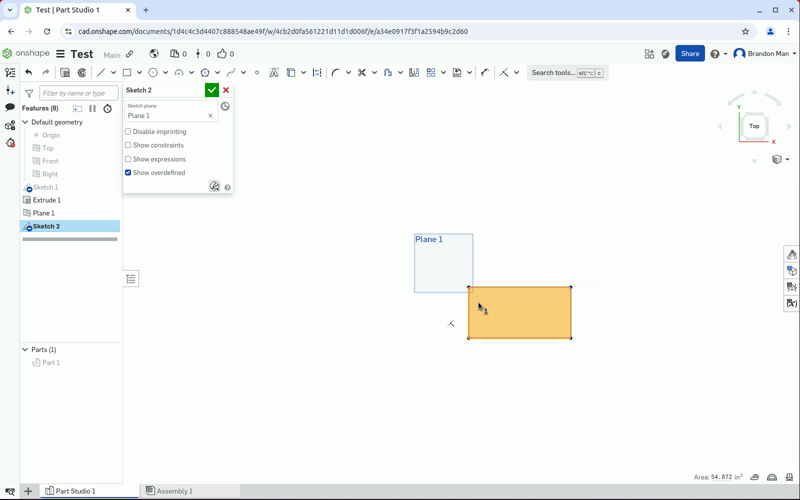
scroll(-6)
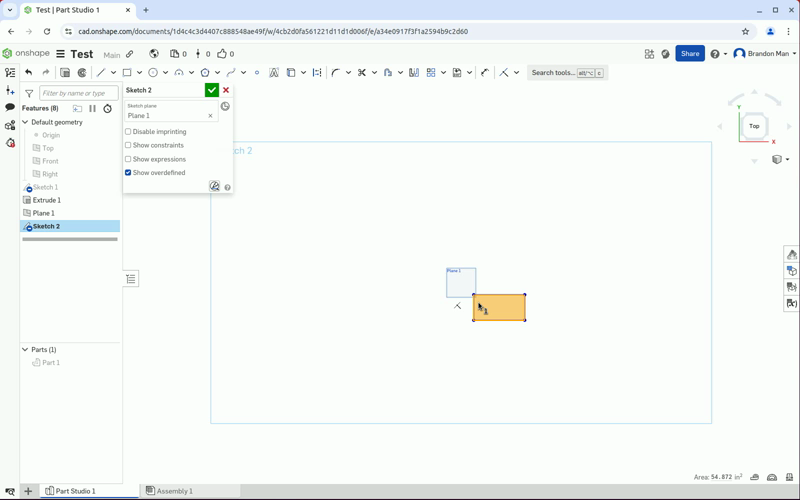
mouse_move(73, 352)
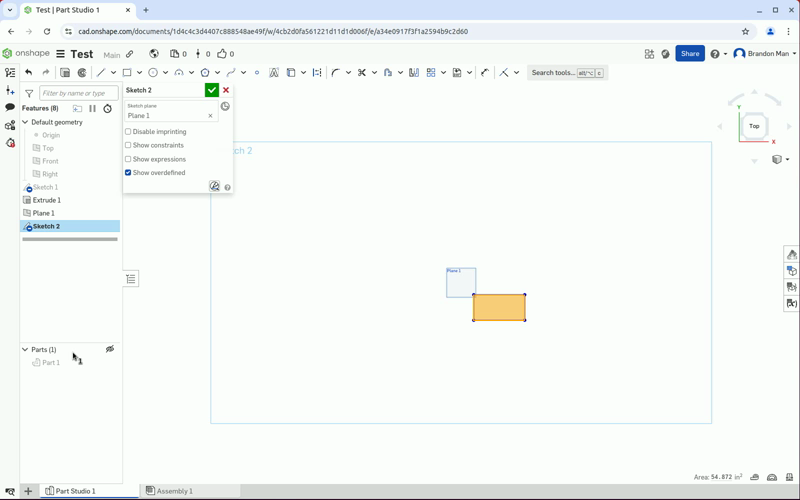
key(shift+y)
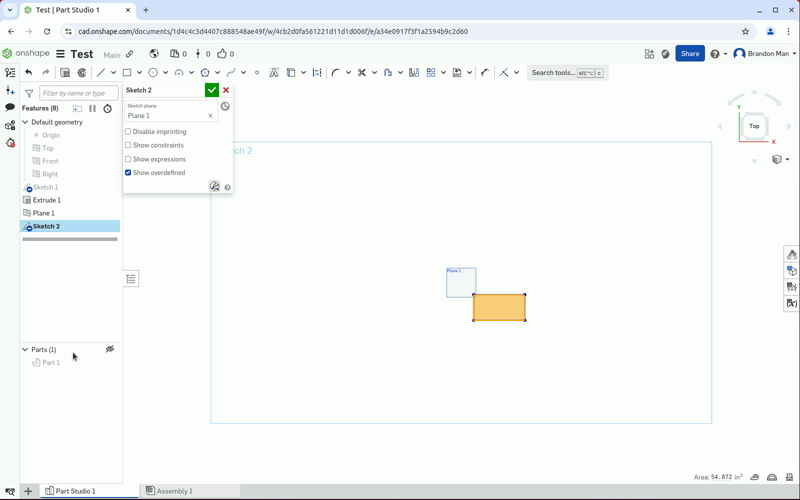
key(shift+e)
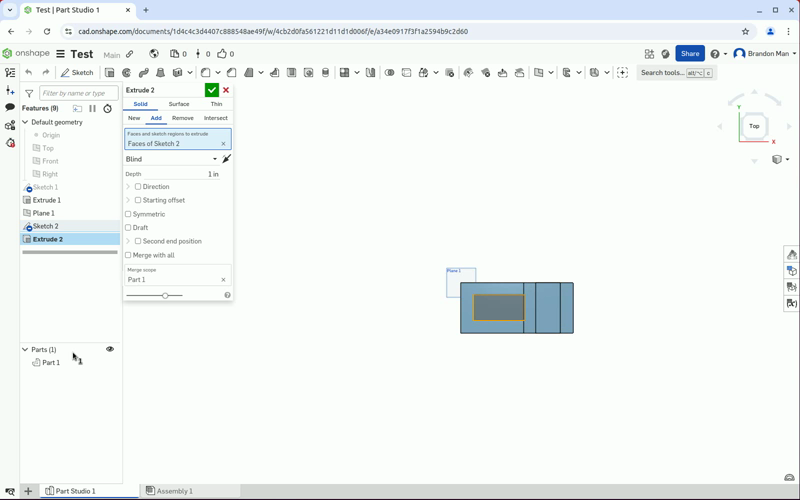
mouse_move(143, 106)
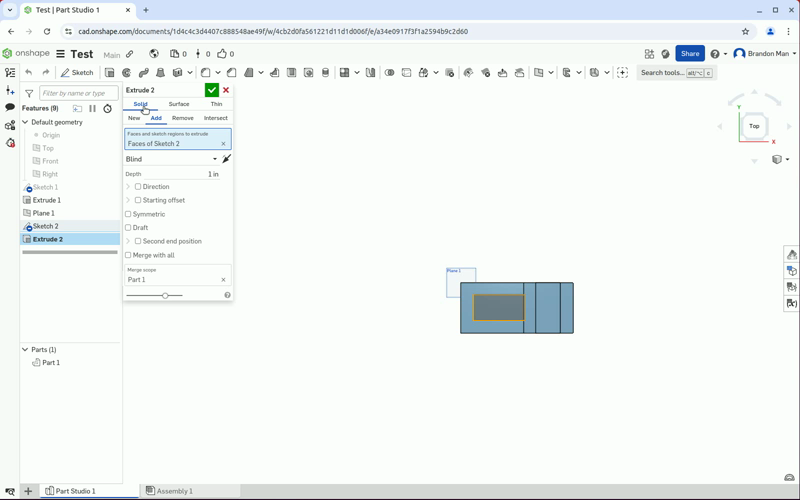
click(143, 106)
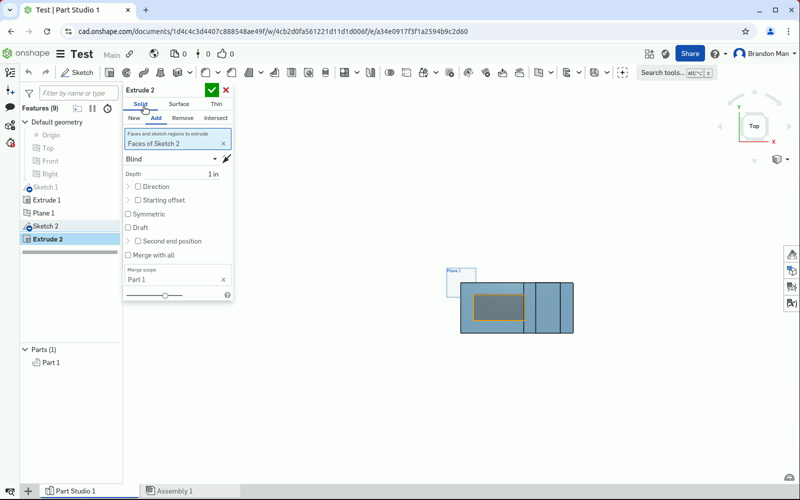
mouse_move(186, 120)
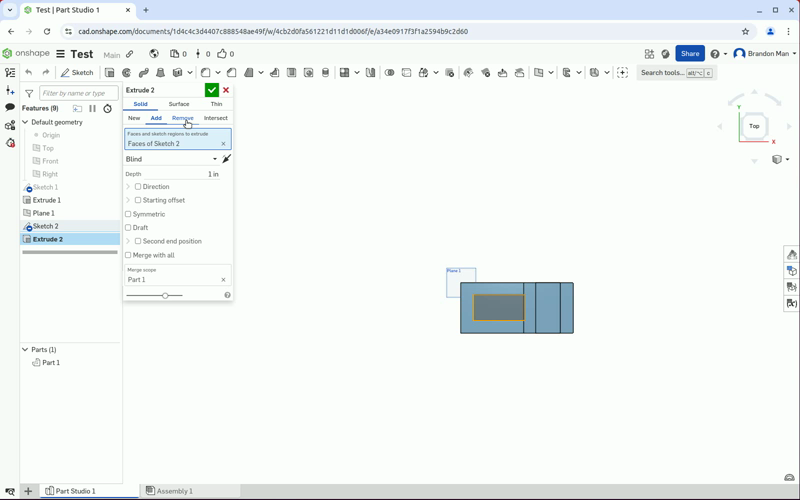
click(186, 120)
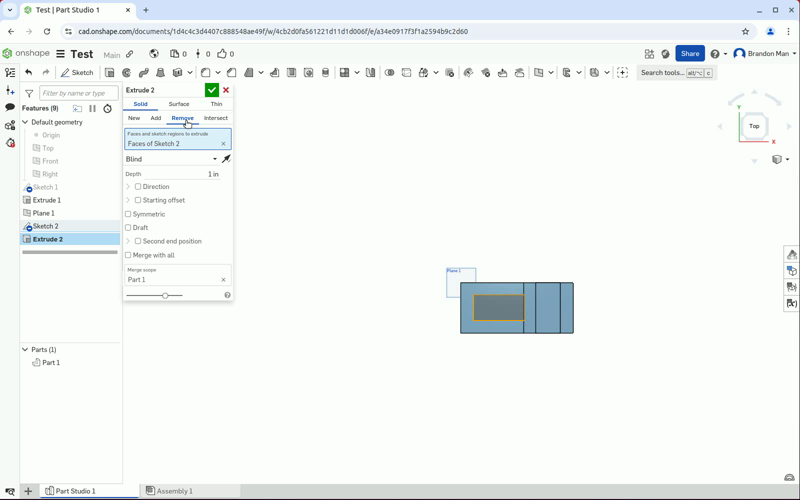
key(tab, 4)
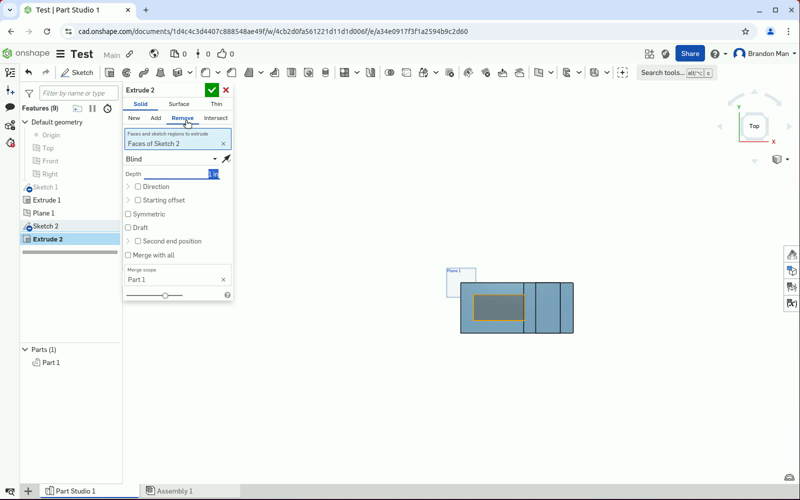
text(6.74)
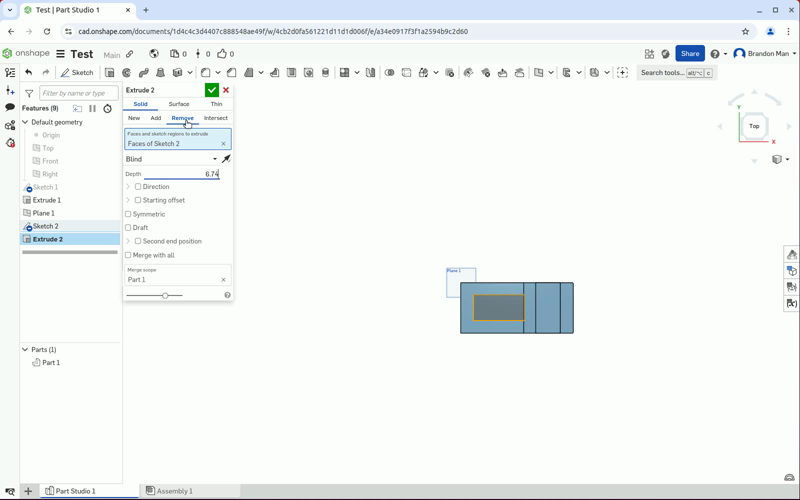
key(tab, 6)
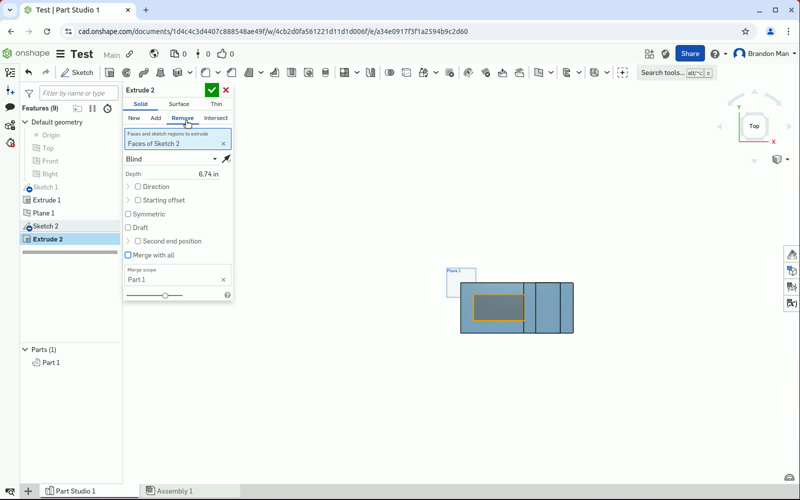
key(space)
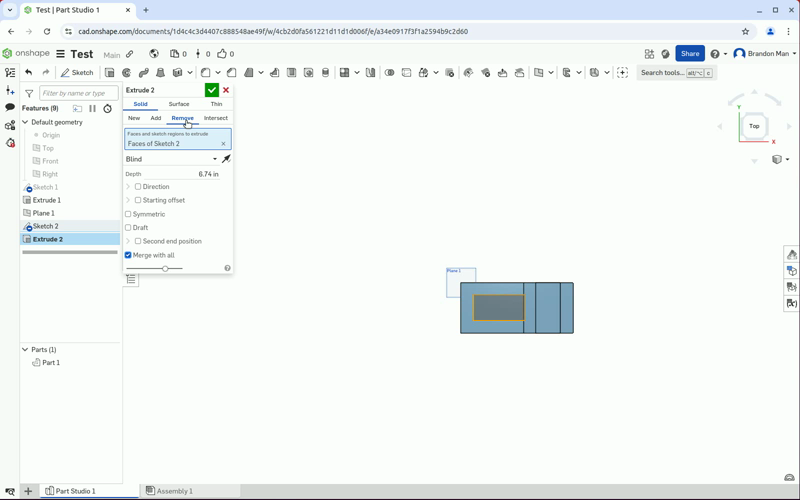
key(enter)
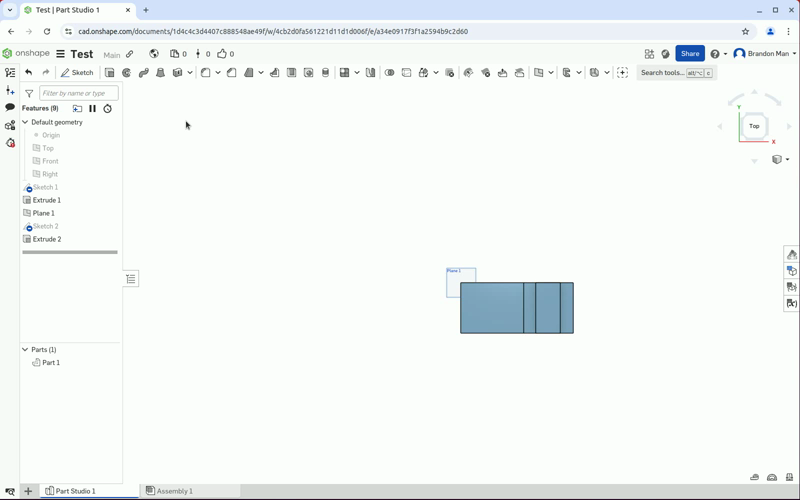
key(shift+h)
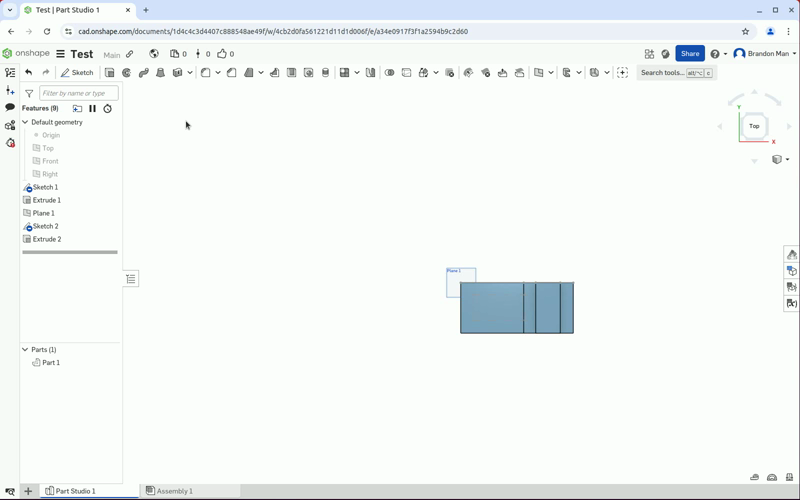
key(shift+h)
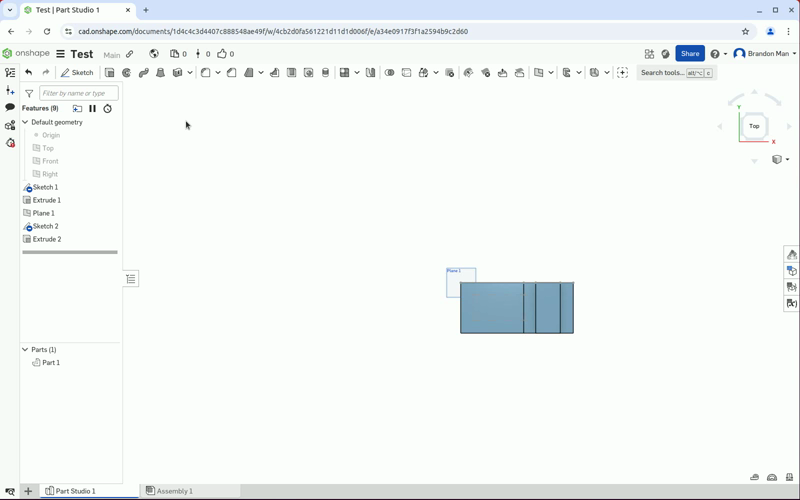
key(shift+7)
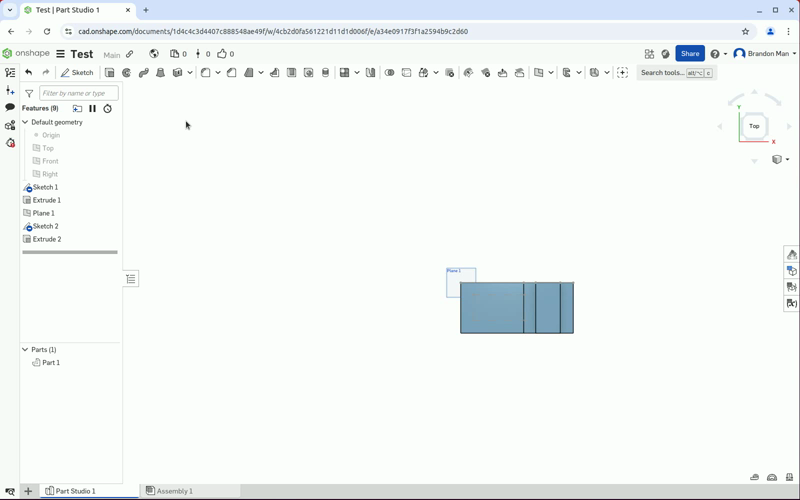
key(up, 3)
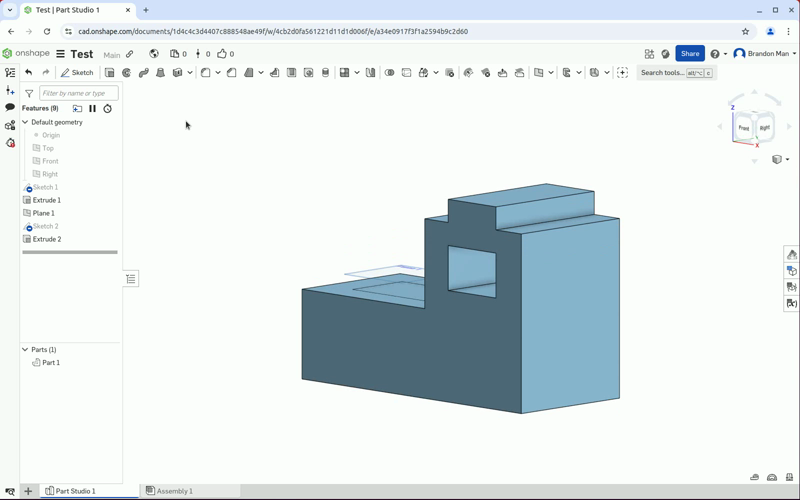
key(left, 3)
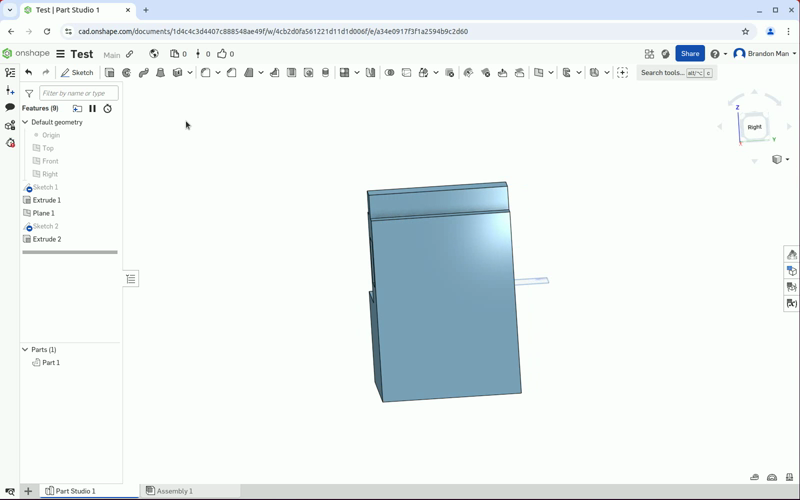
key(right, 3)
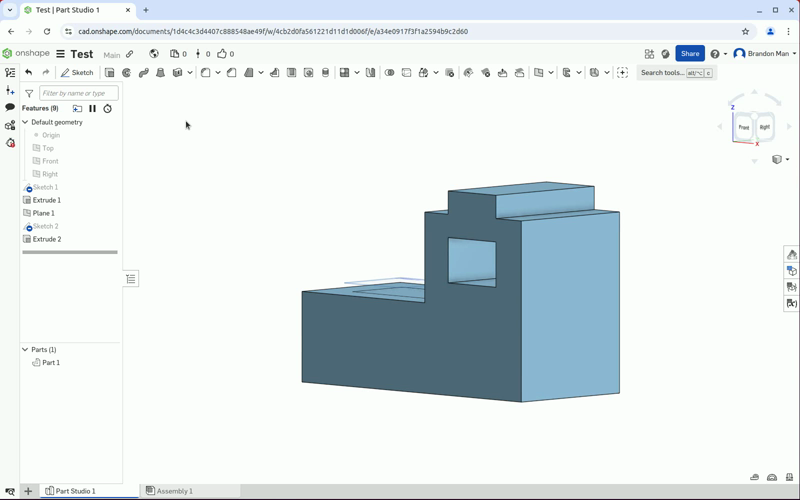
key(down, 3)
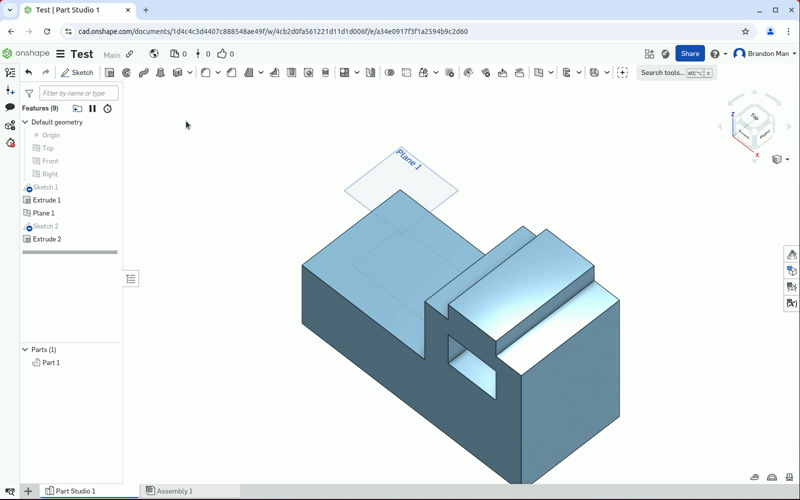
mouse_move(73, 189)
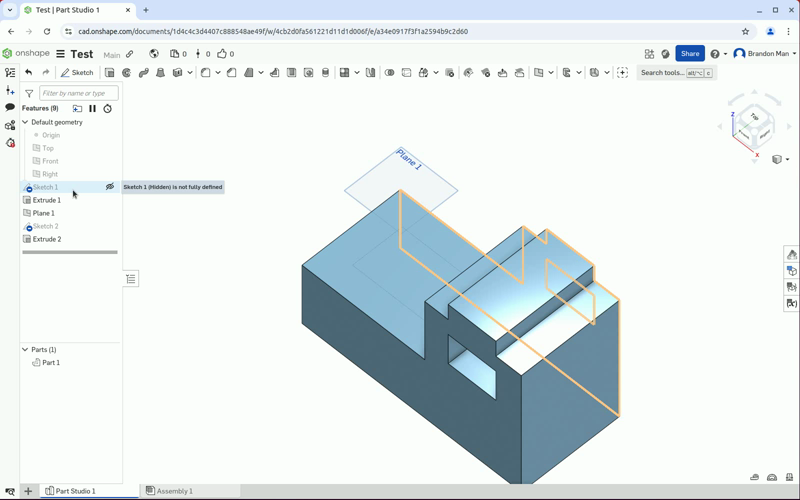
click(73, 189)